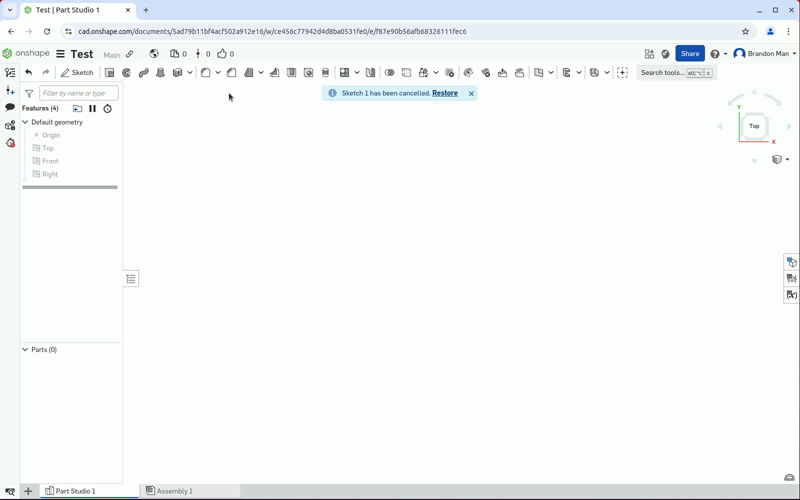
key(shift+h)
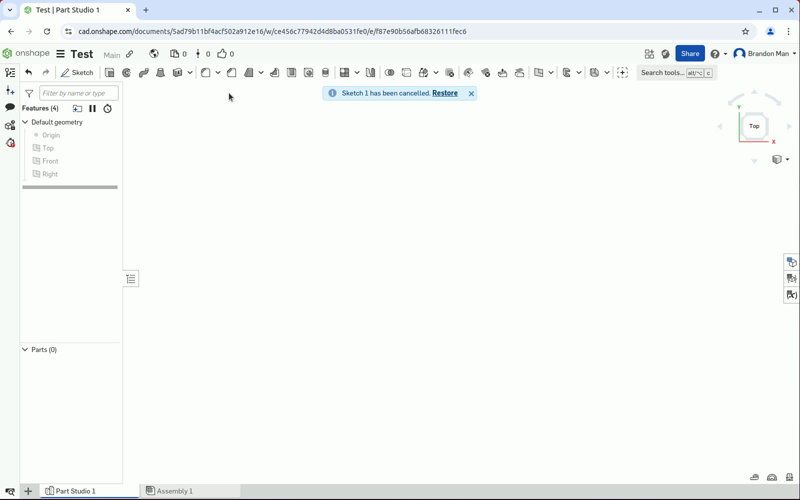
mouse_move(73, 352)
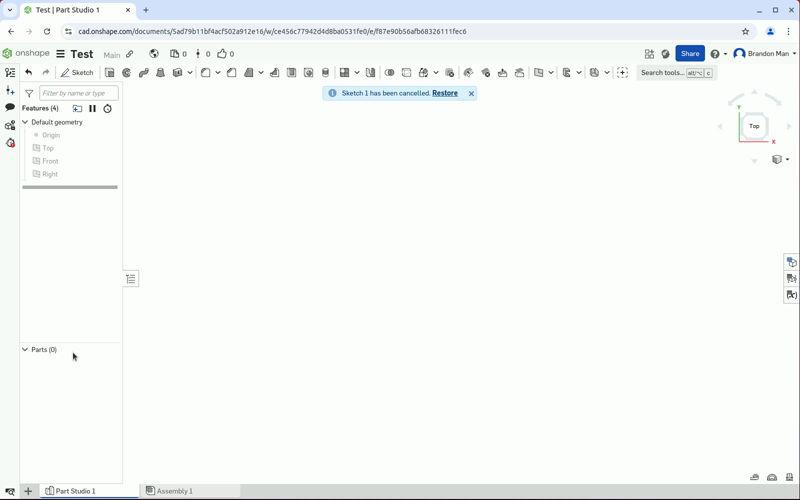
key(y)
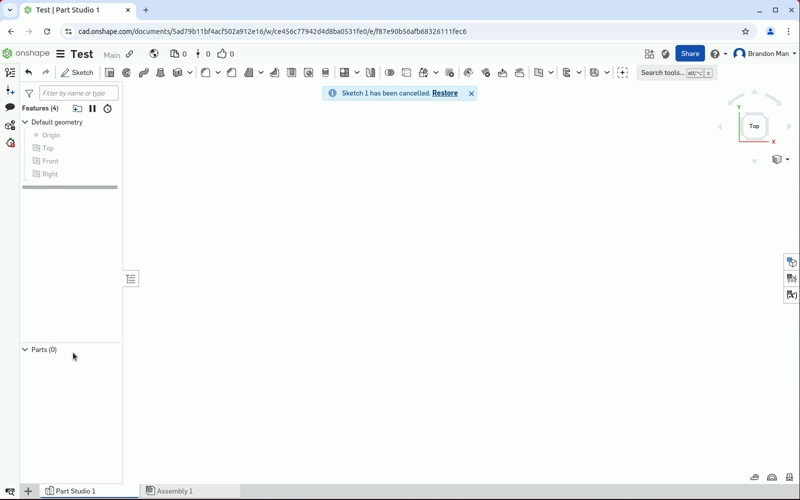
key(shift+p)
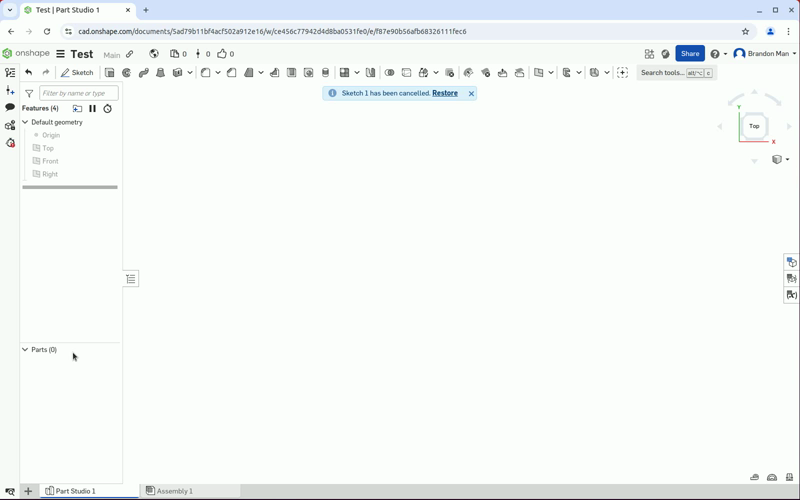
key(space)
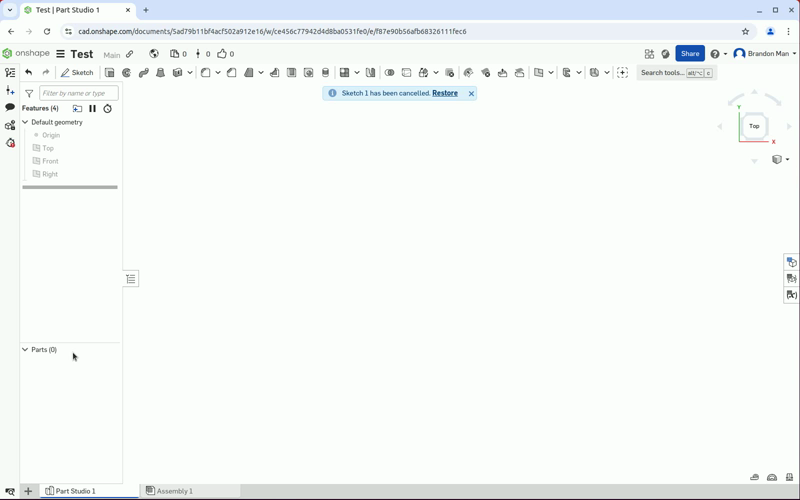
key_down(shift)
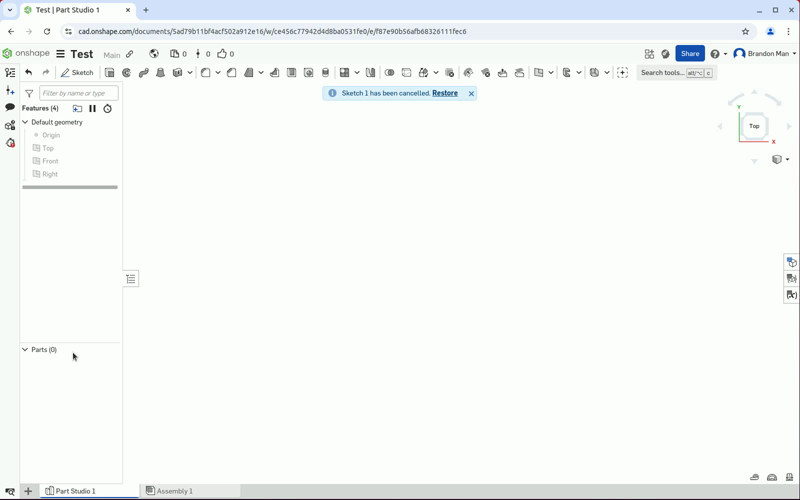
key(up)
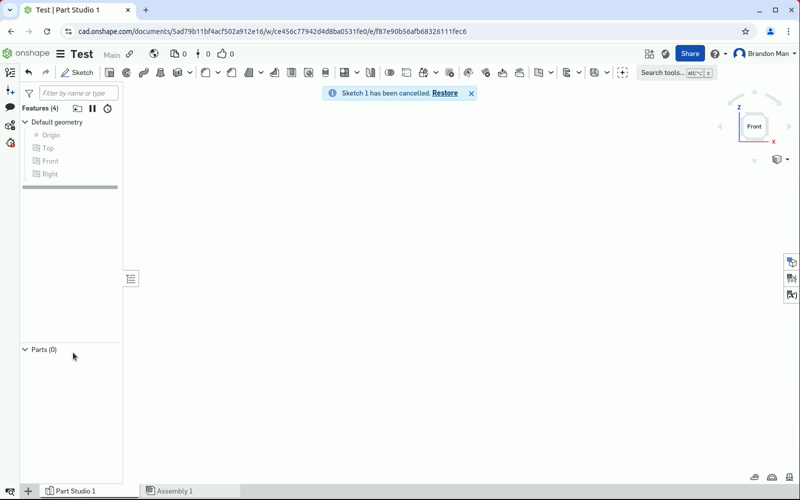
key_up(shift)
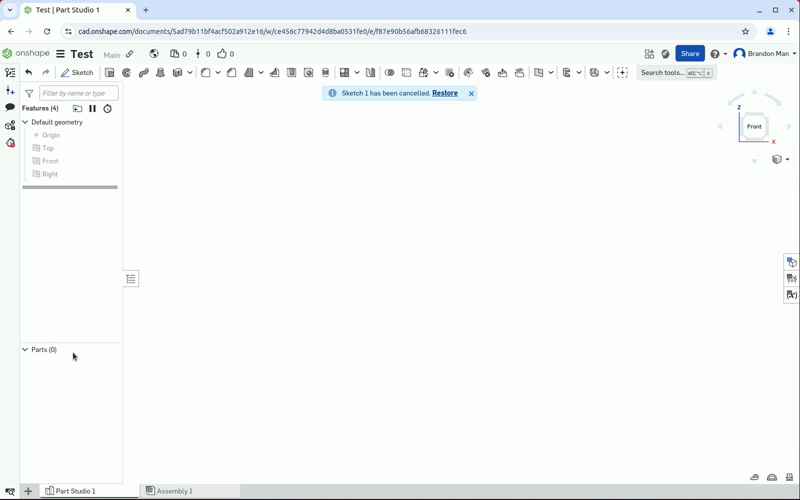
mouse_move(73, 352)
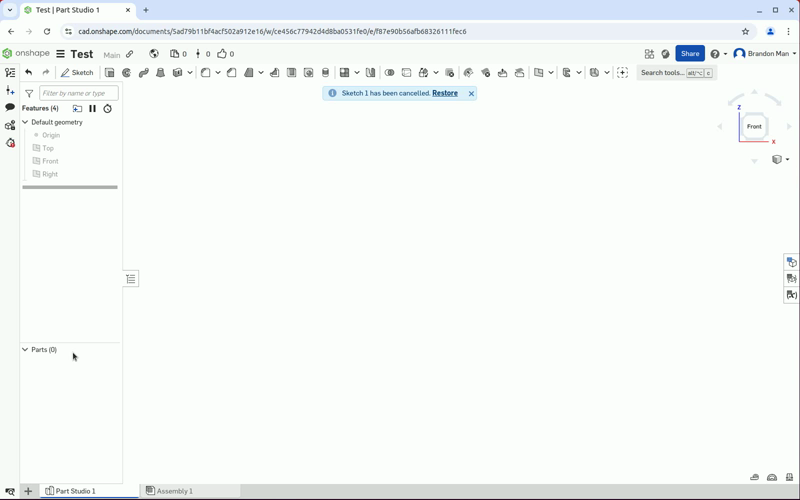
key(shift+y)
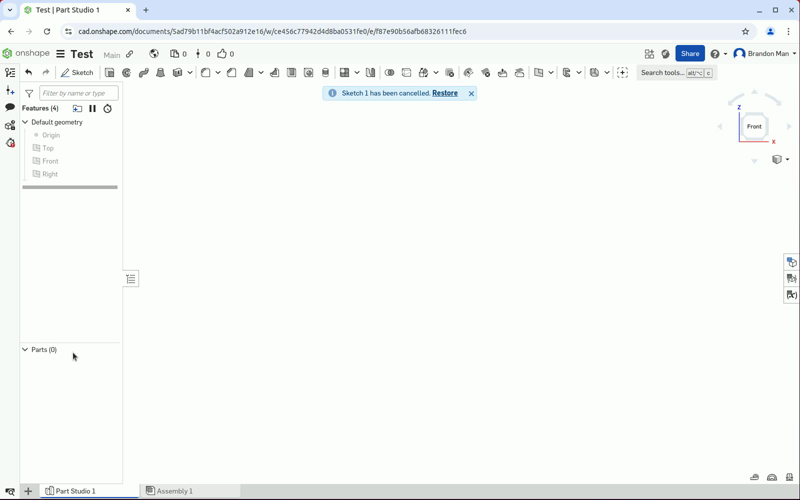
key(shift+s)
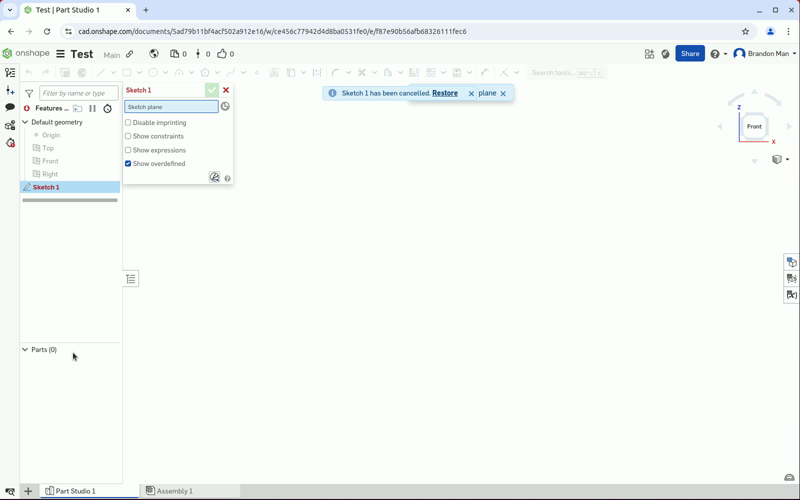
mouse_move(73, 163)
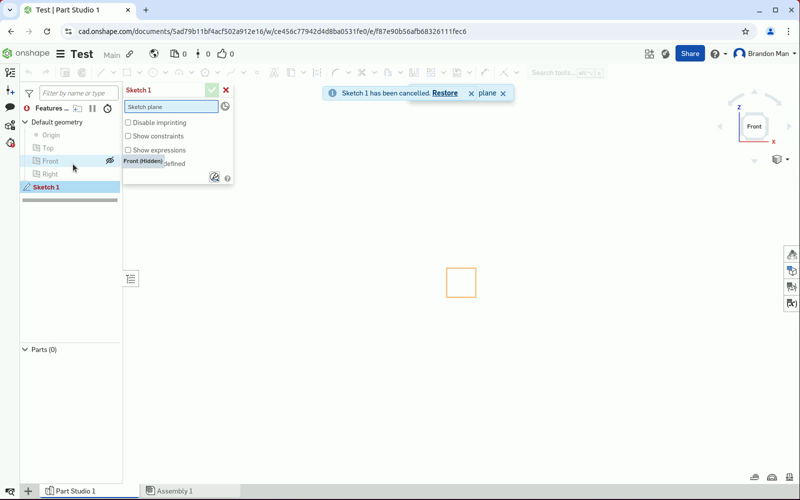
click(73, 163)
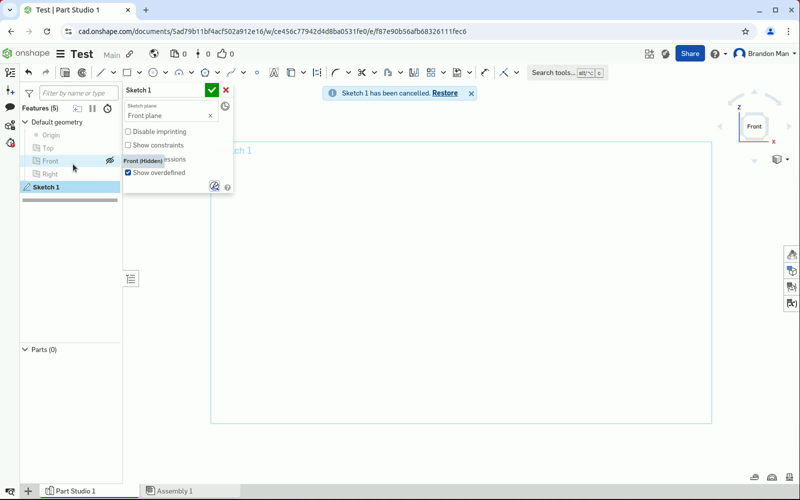
mouse_move(73, 352)
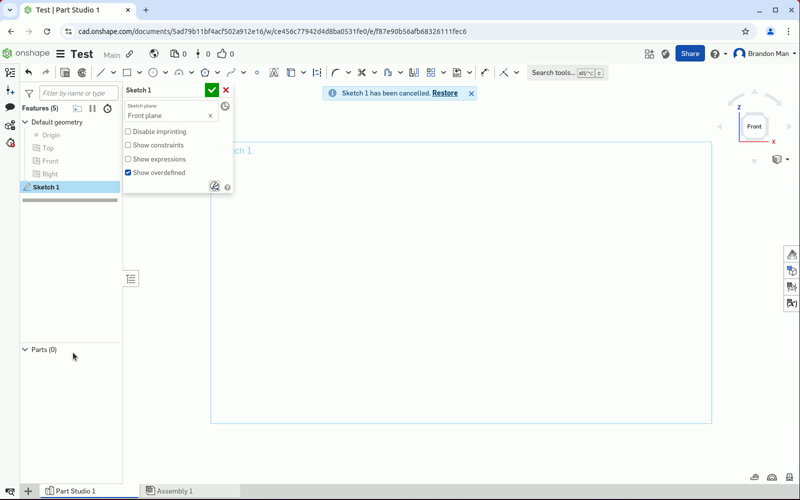
key(y)
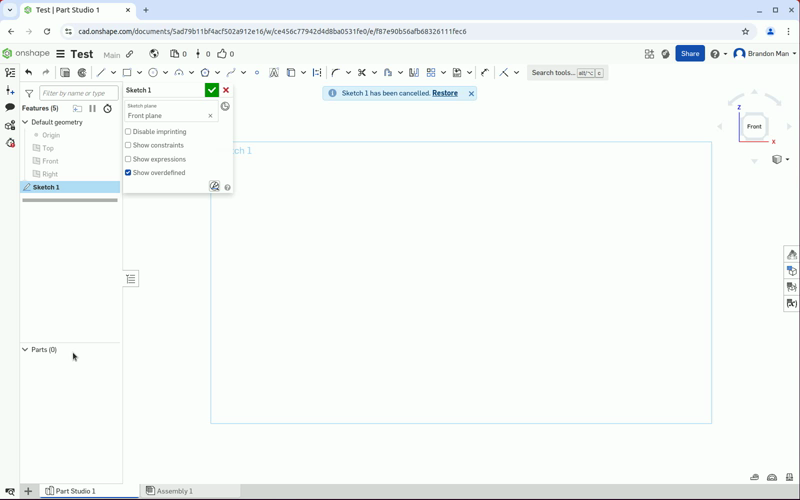
key(l)
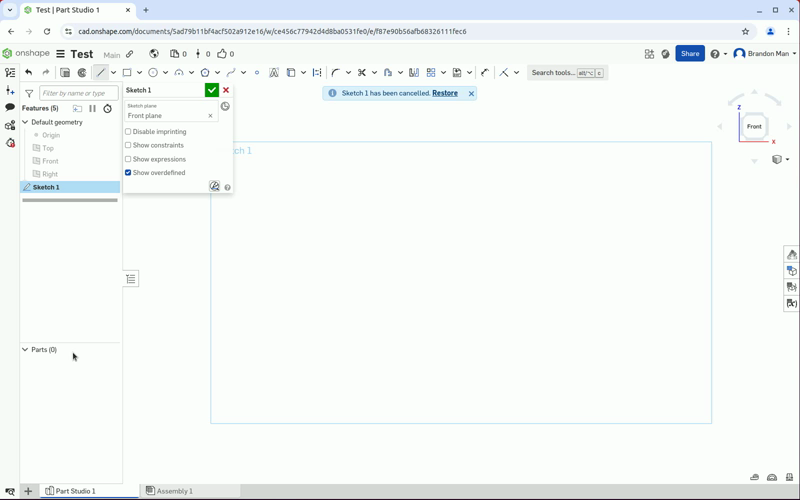
key_down(shift)
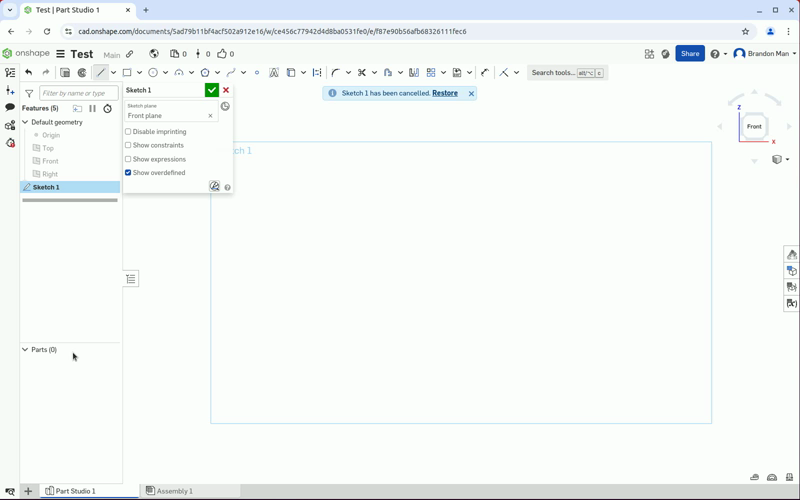
mouse_move(460, 282)
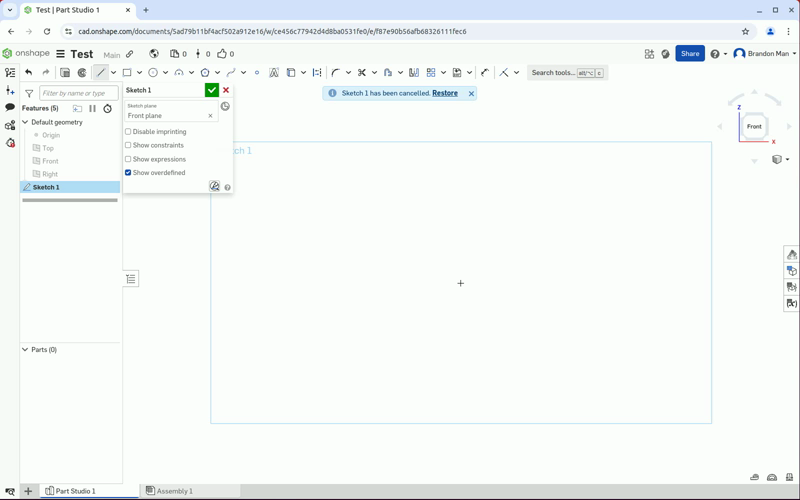
click(460, 282)
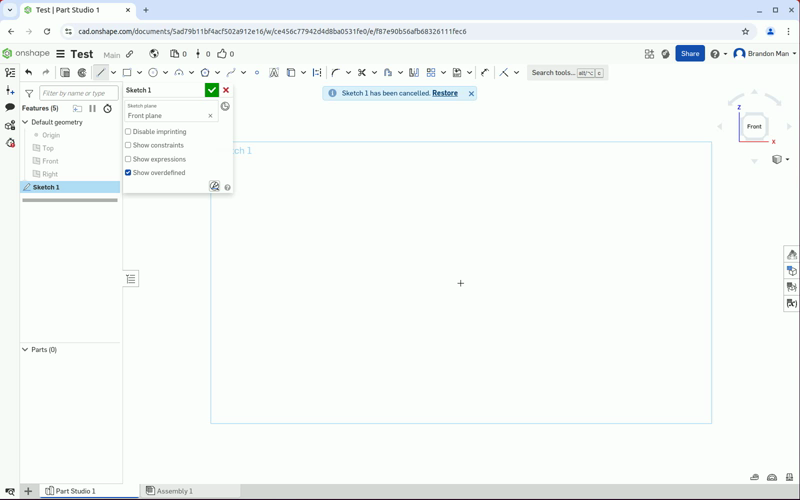
key_up(shift)
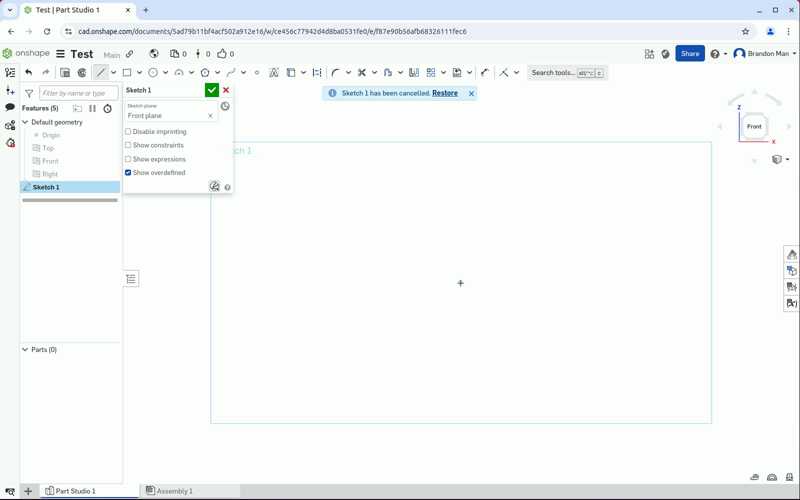
key_down(shift)
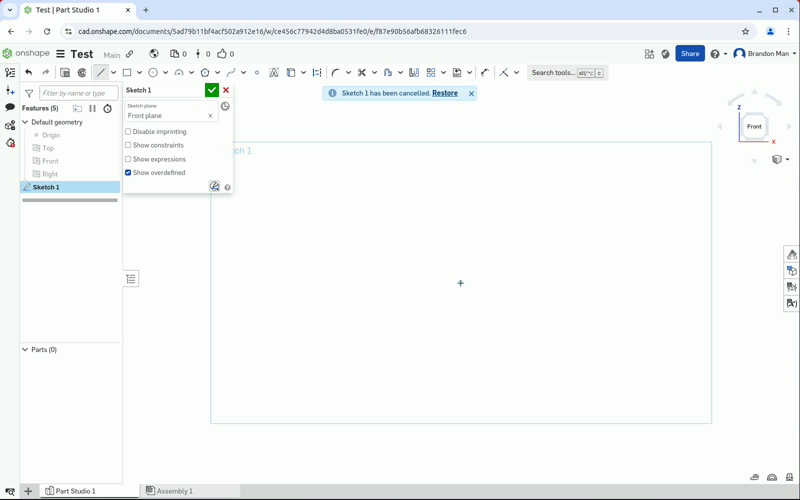
mouse_move(490, 282)
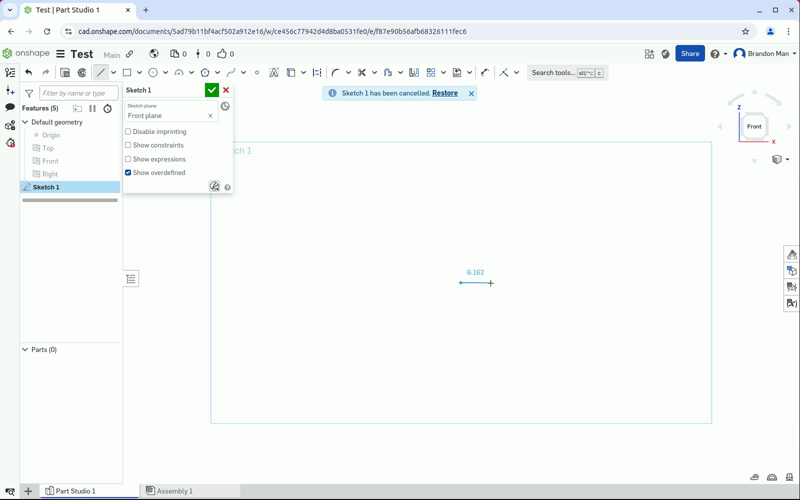
mouse_move(497, 282)
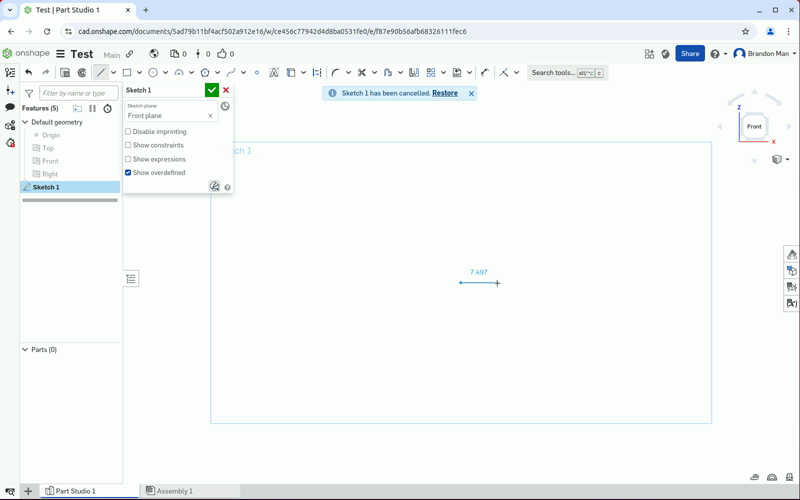
click(497, 282)
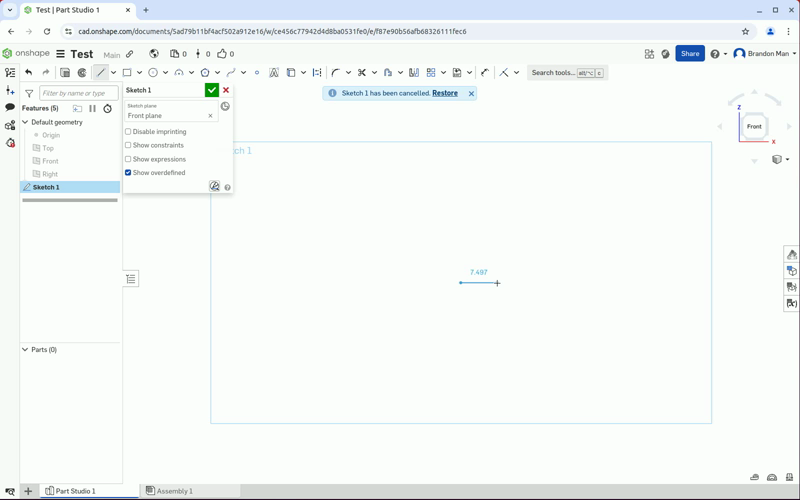
key_up(shift)
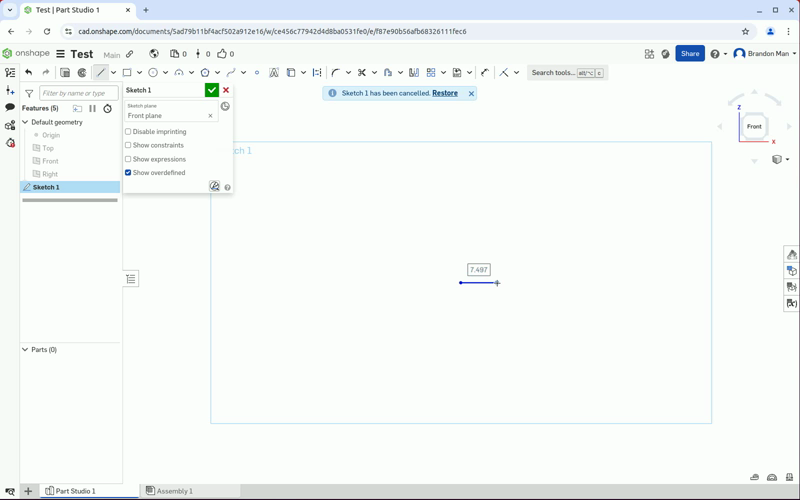
key_down(shift)
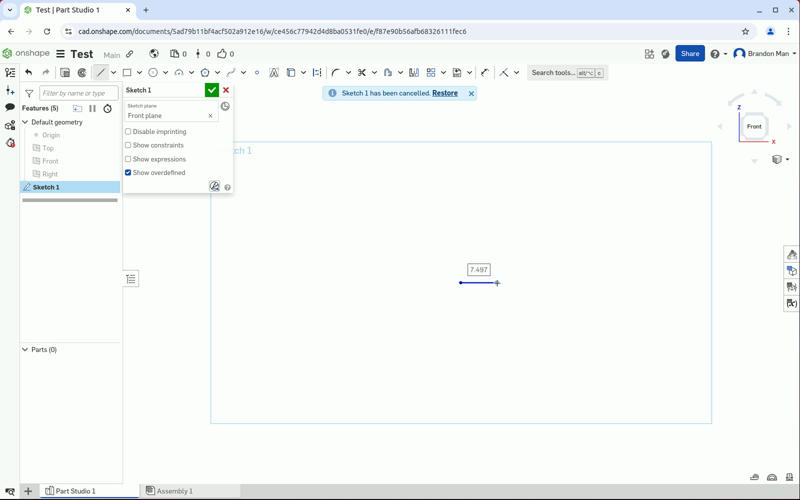
mouse_move(497, 207)
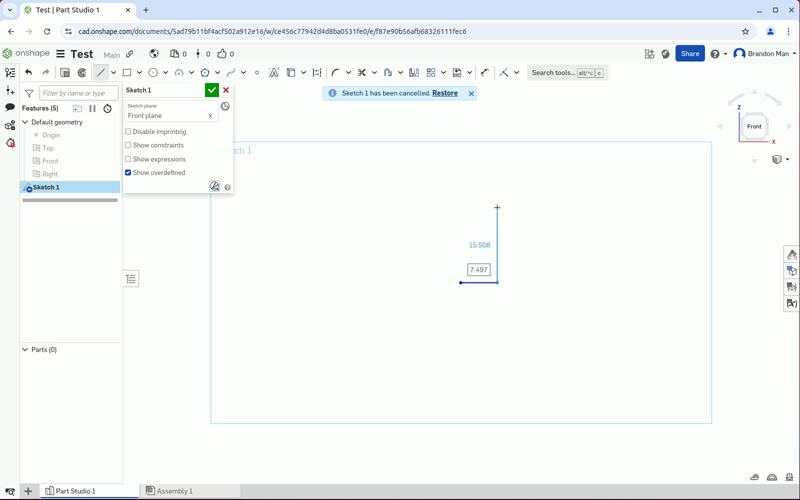
click(497, 207)
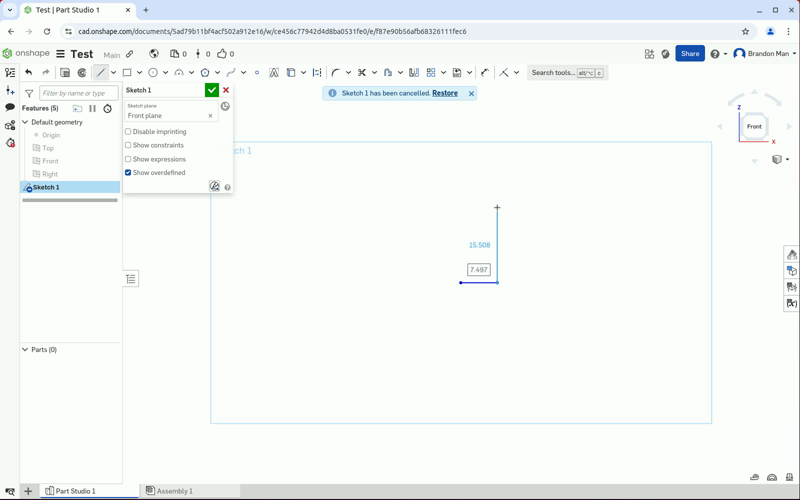
key_up(shift)
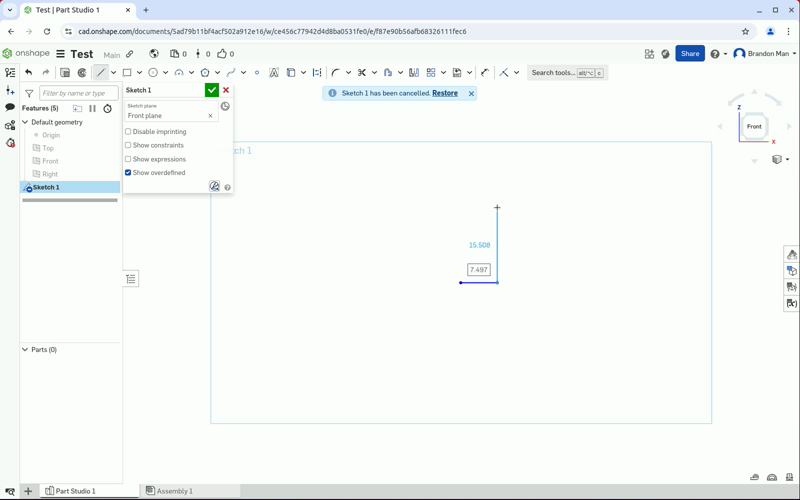
key_down(shift)
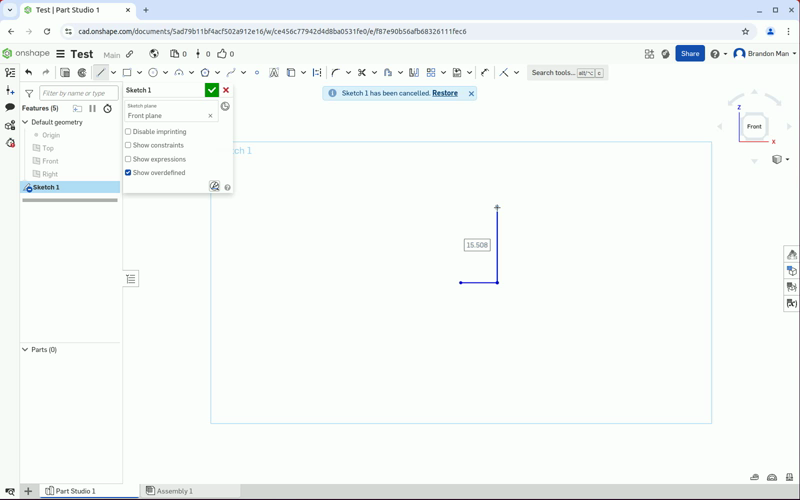
mouse_move(527, 207)
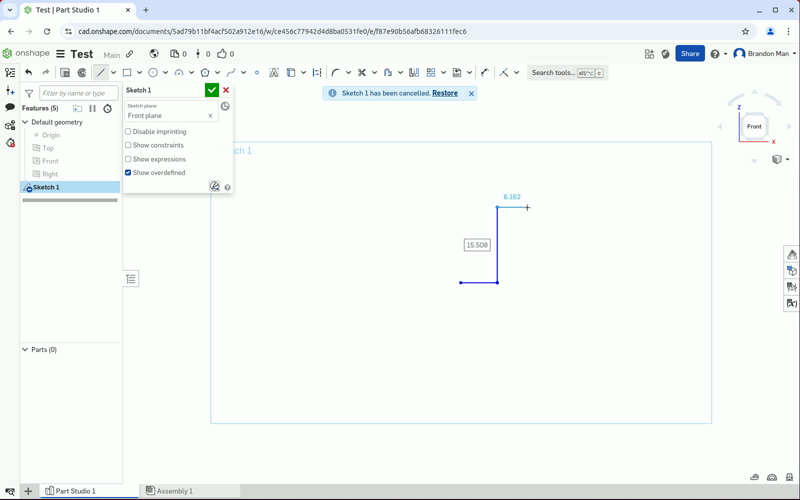
mouse_move(507, 207)
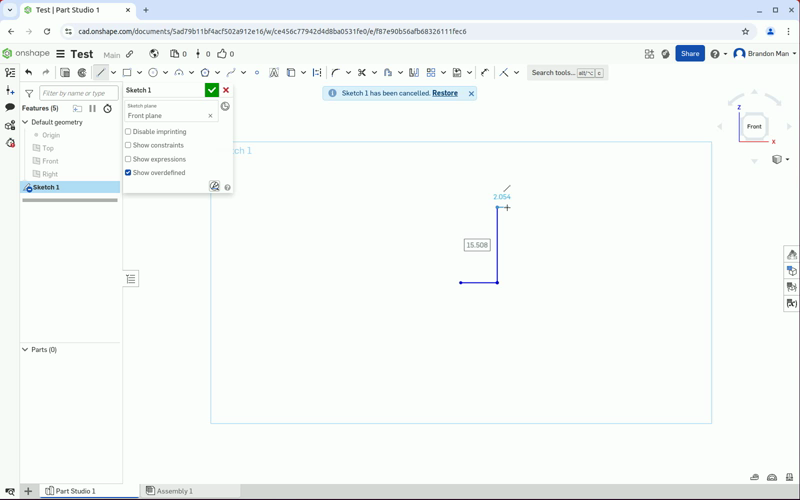
click(507, 207)
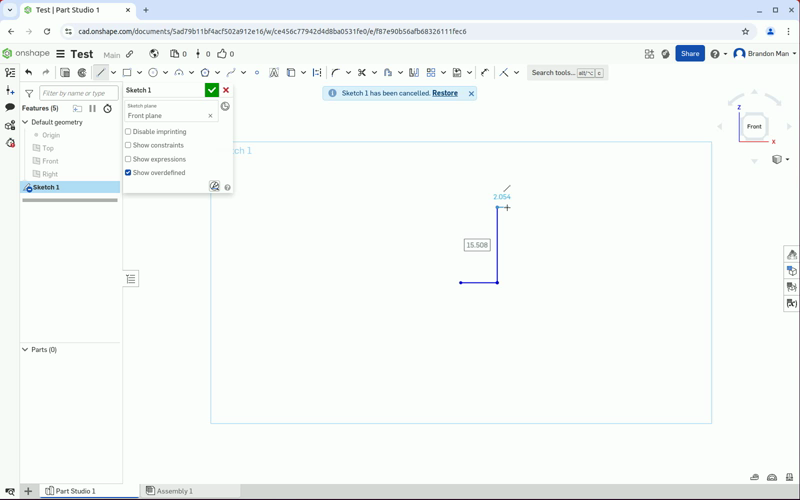
key_up(shift)
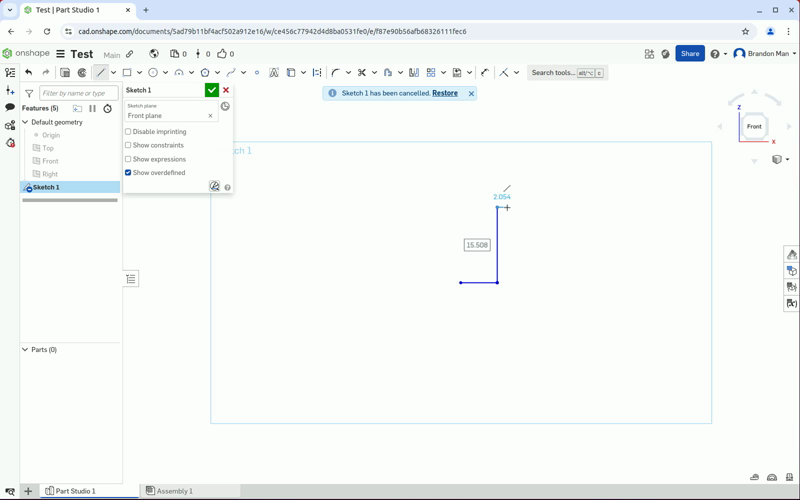
key_down(shift)
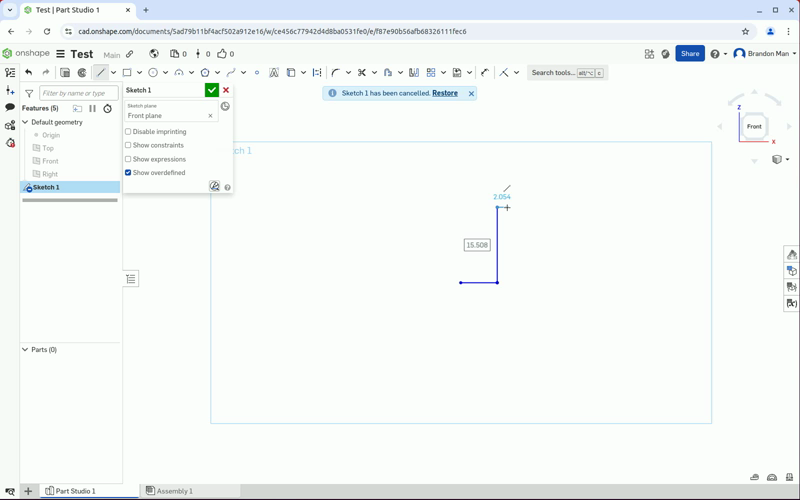
mouse_move(537, 207)
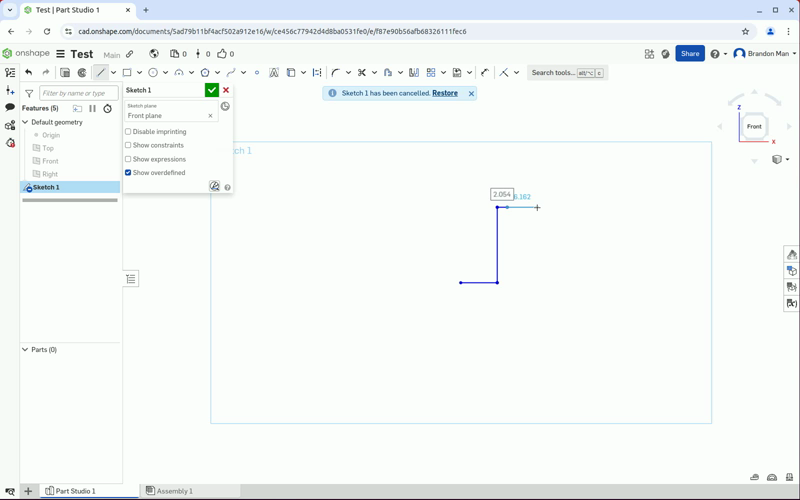
mouse_move(507, 170)
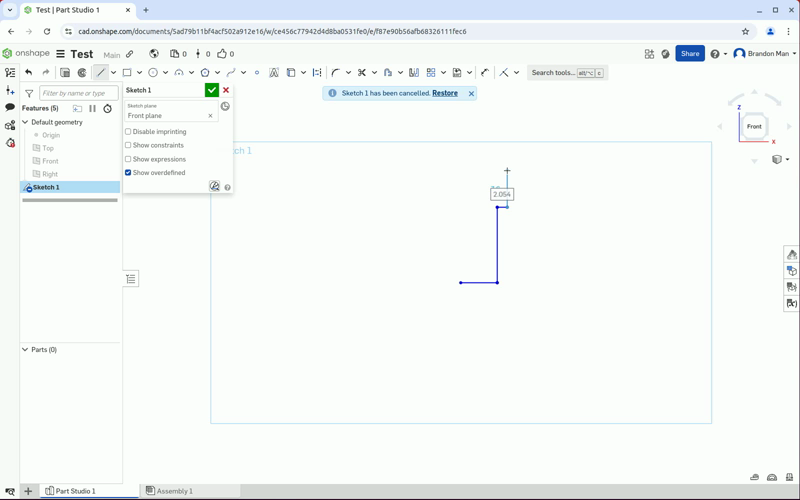
click(507, 170)
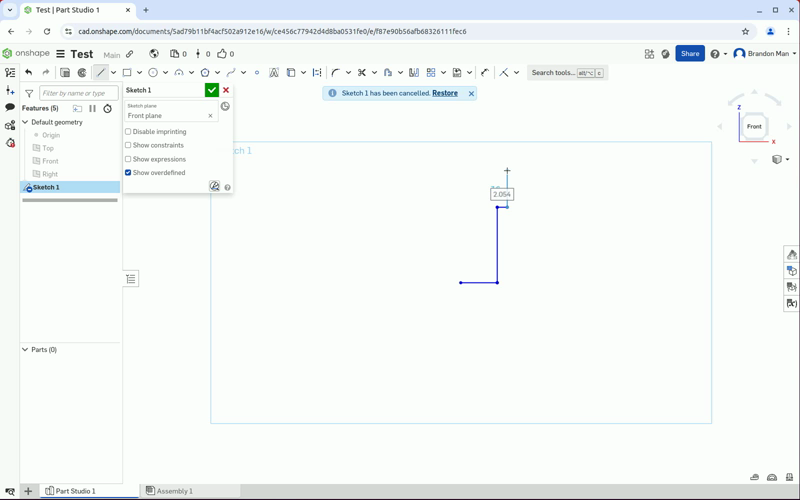
key_up(shift)
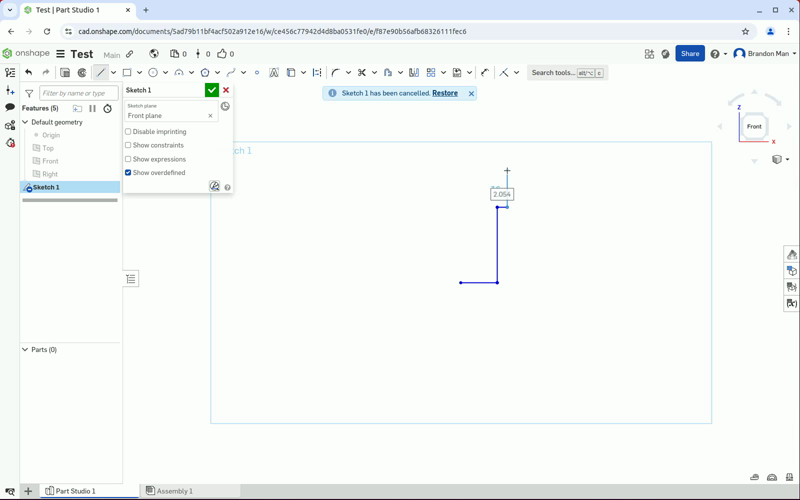
key_down(shift)
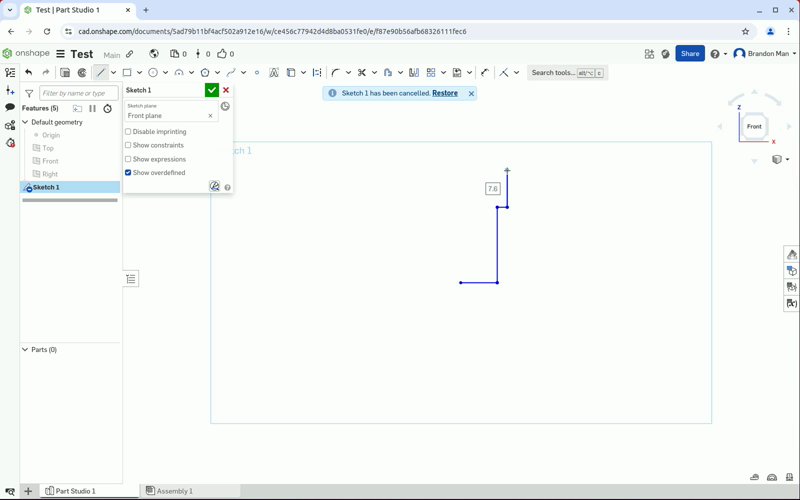
mouse_move(537, 170)
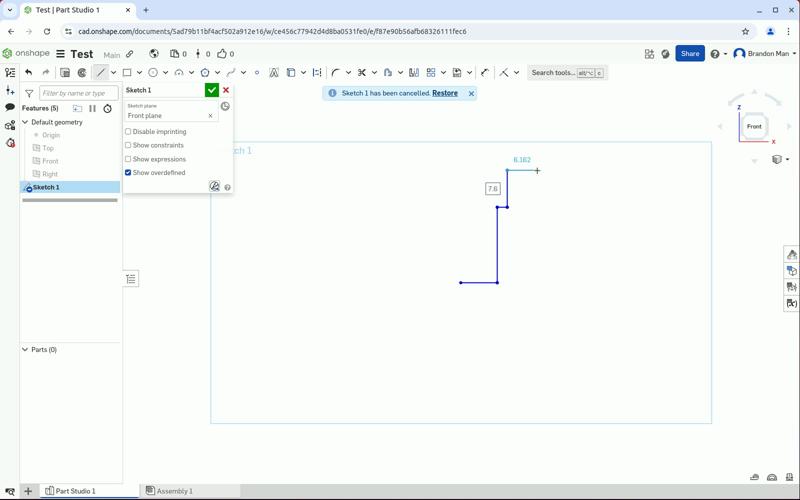
mouse_move(495, 170)
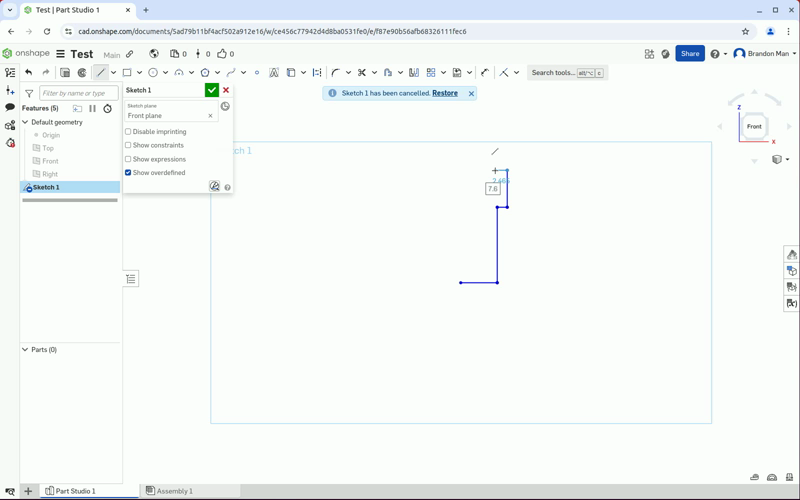
click(495, 170)
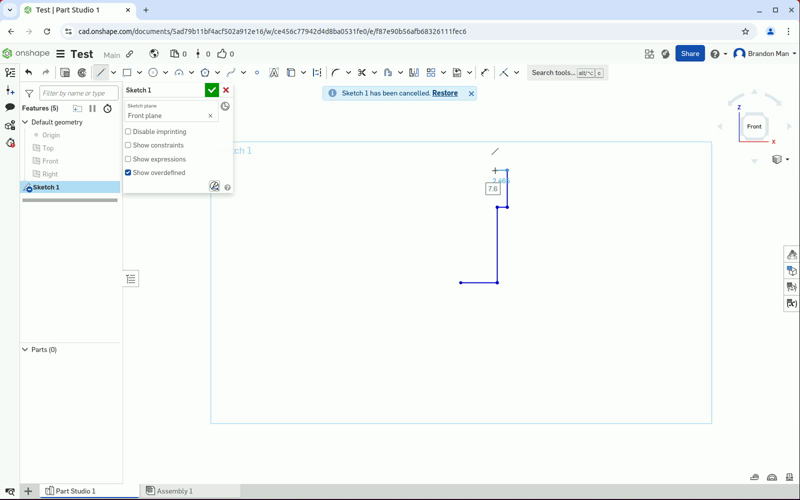
key_up(shift)
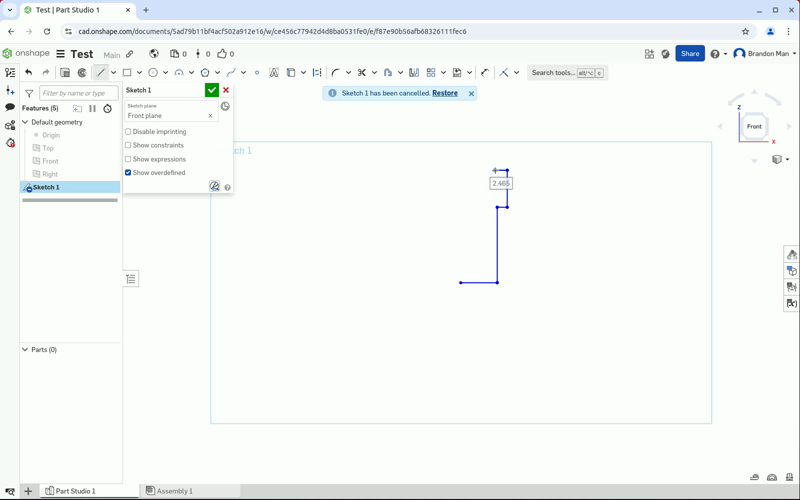
key_down(shift)
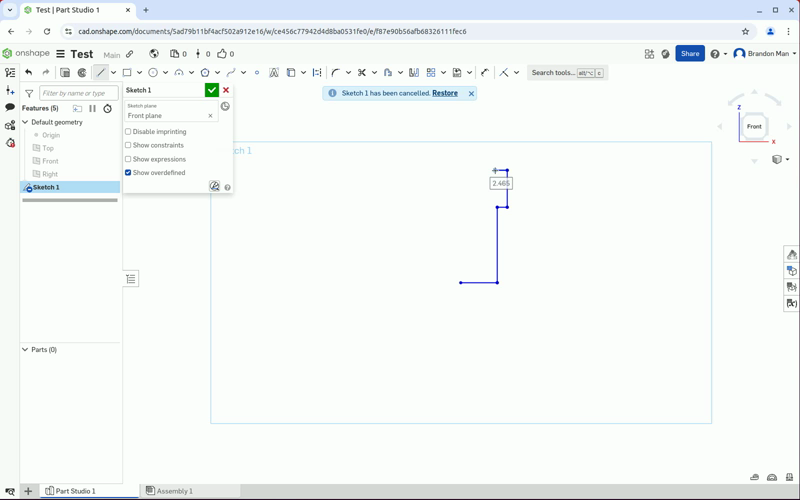
mouse_move(525, 170)
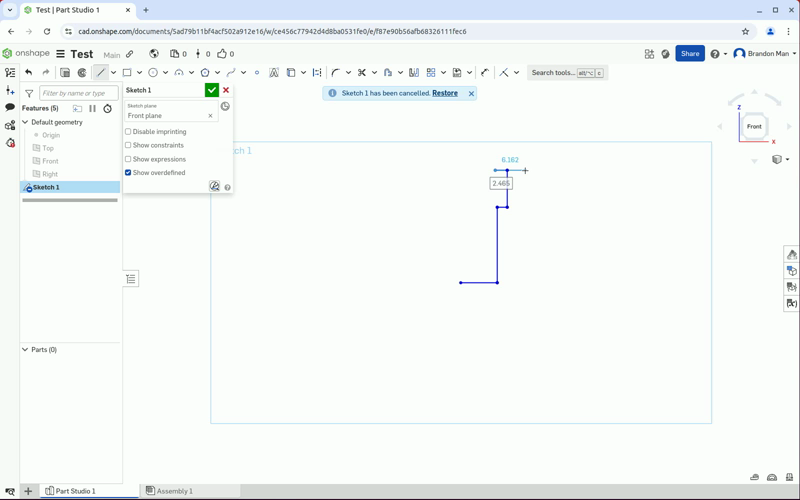
mouse_move(495, 185)
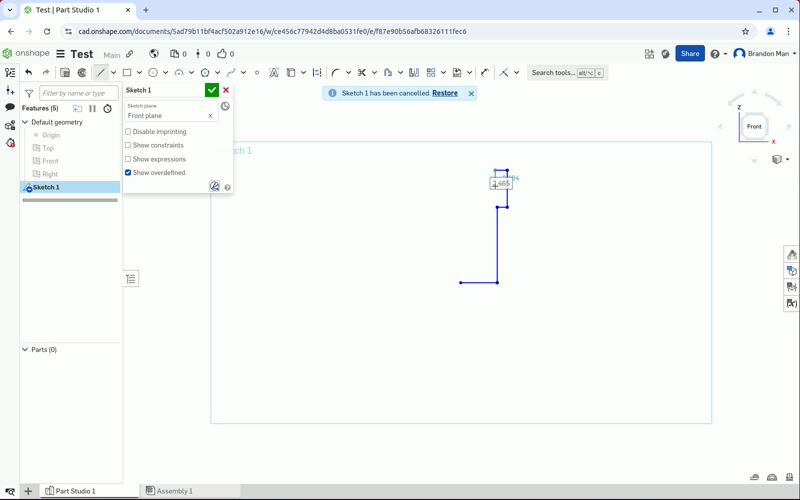
click(495, 185)
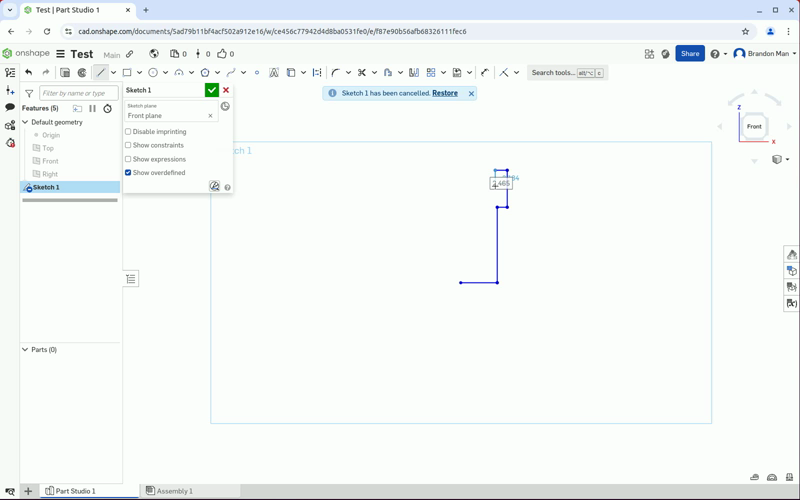
key_up(shift)
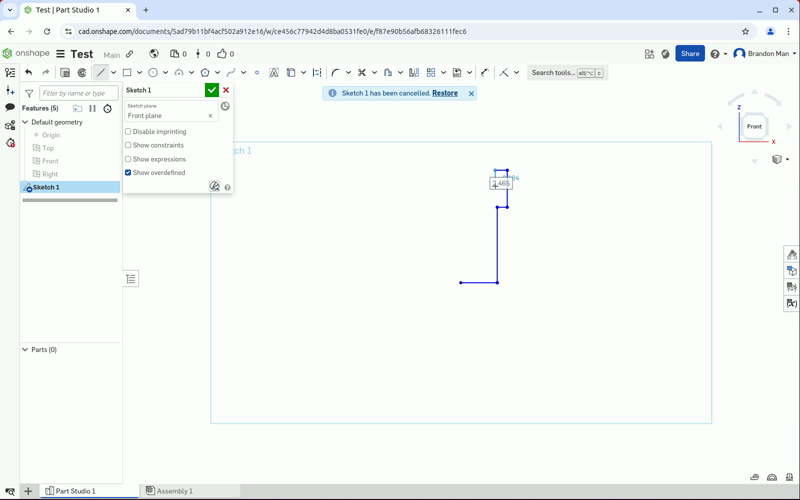
key(esc)
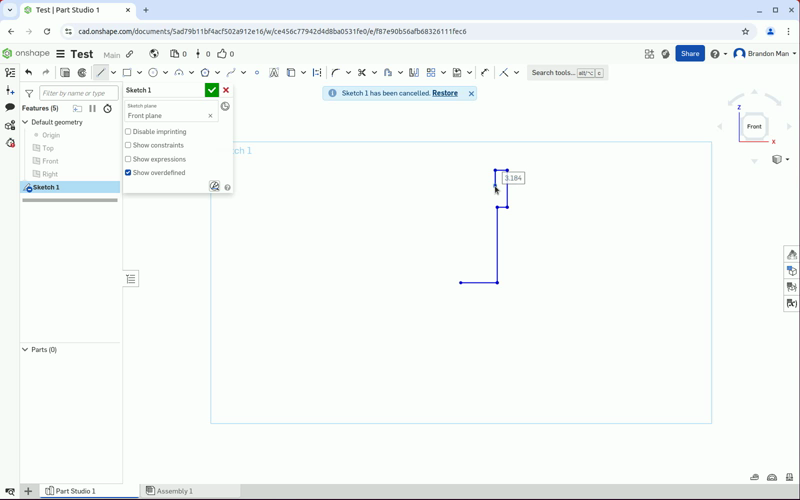
key(a)
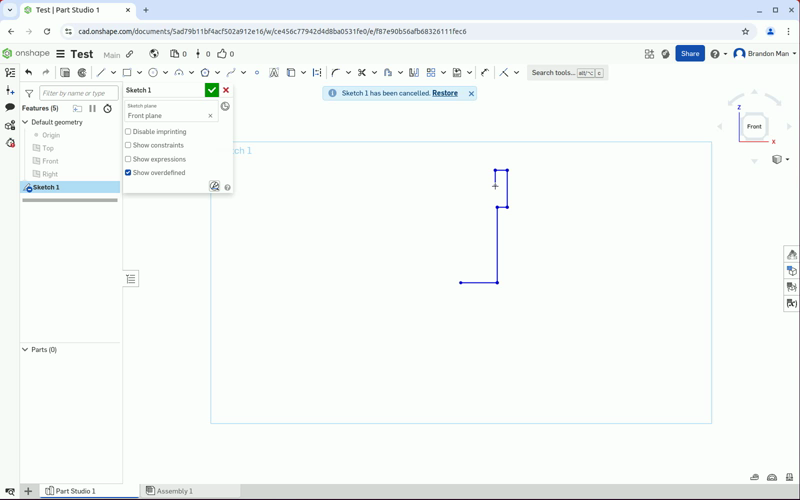
mouse_move(495, 185)
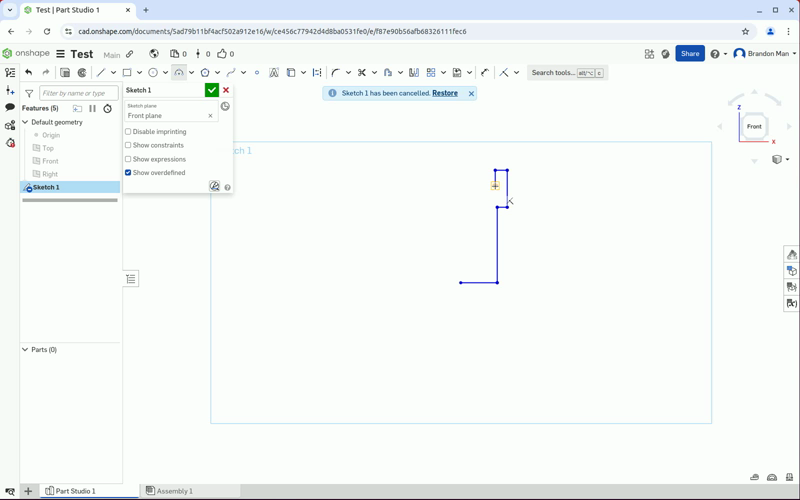
click(495, 185)
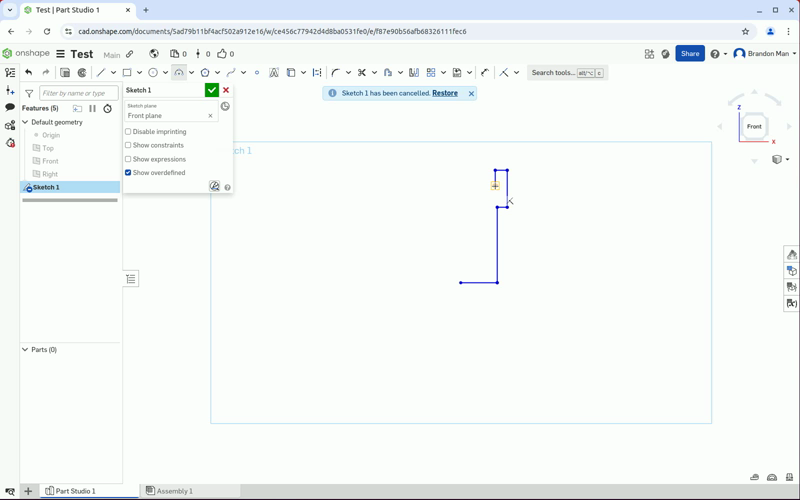
key_down(shift)
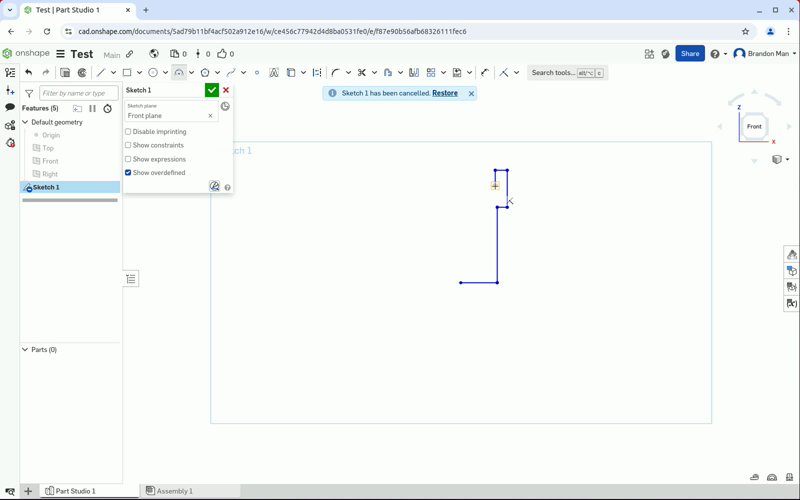
mouse_move(465, 195)
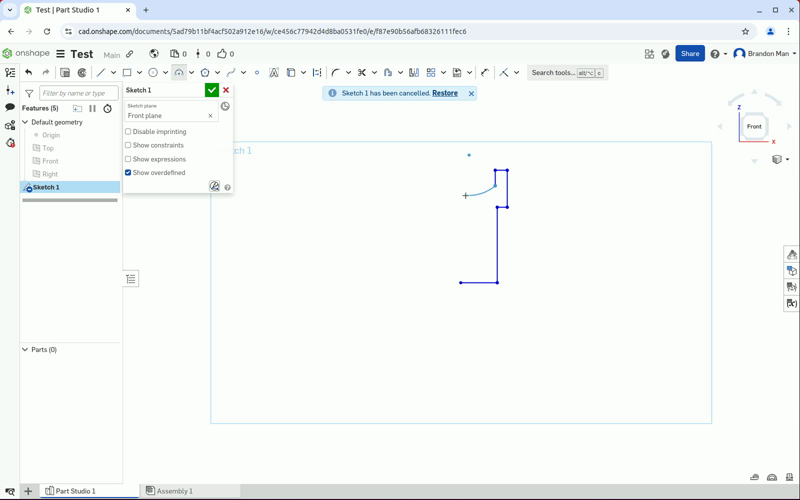
click(465, 195)
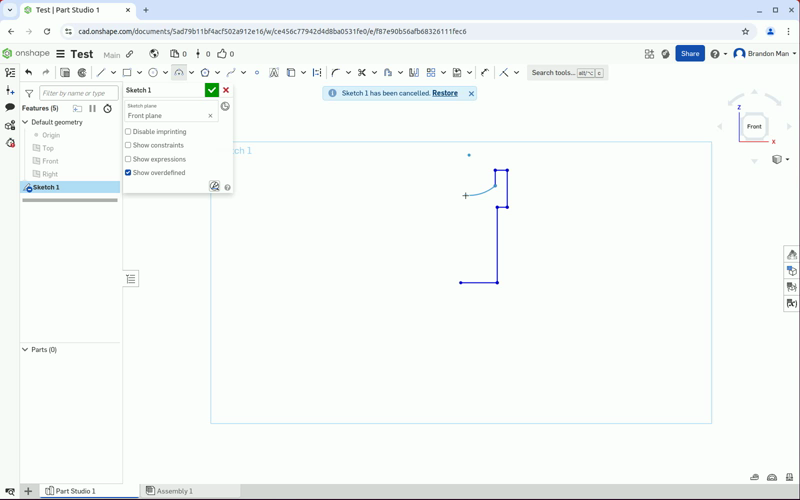
mouse_move(480, 192)
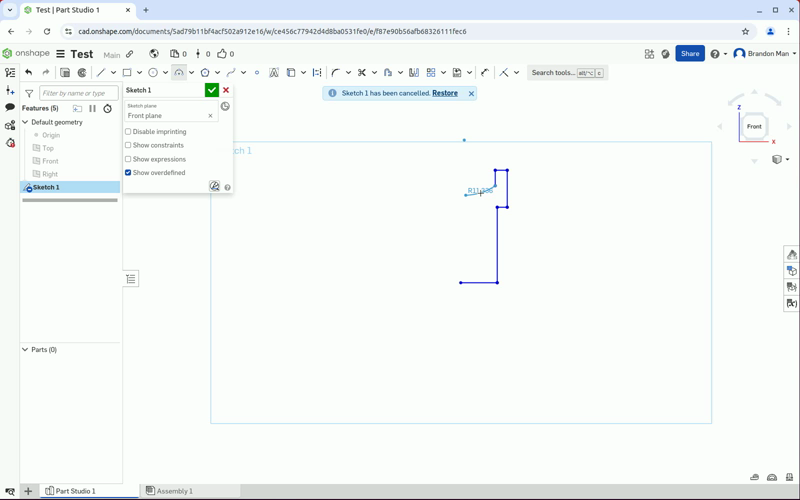
click(480, 192)
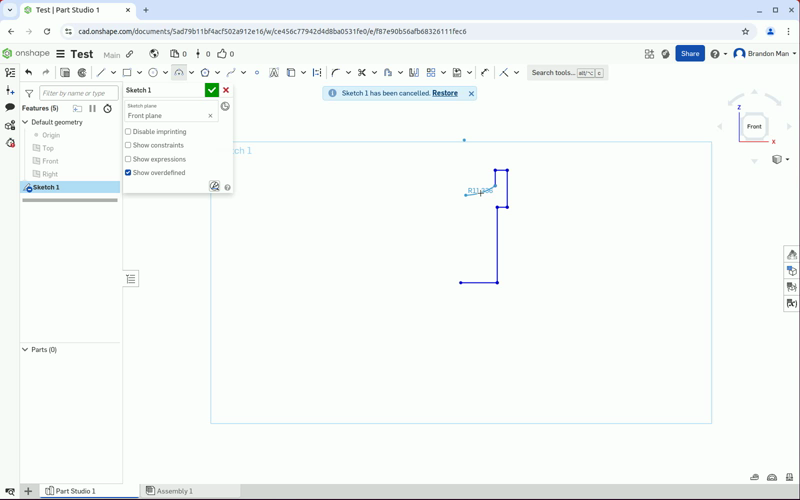
key_up(shift)
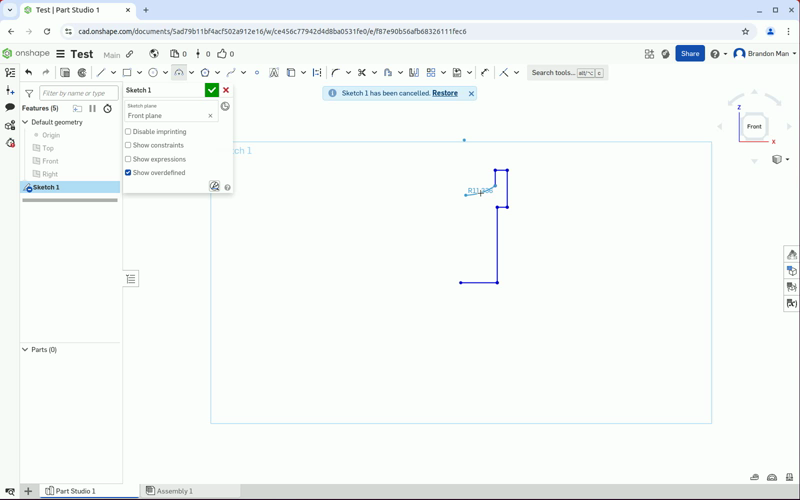
key(esc)
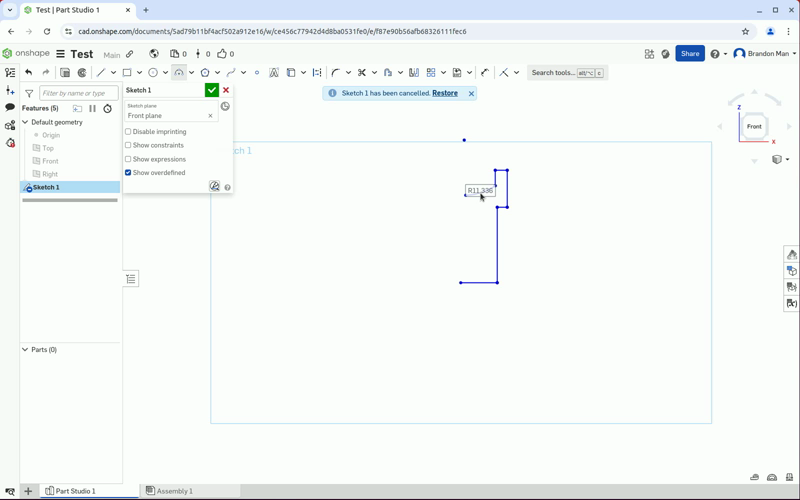
key(l)
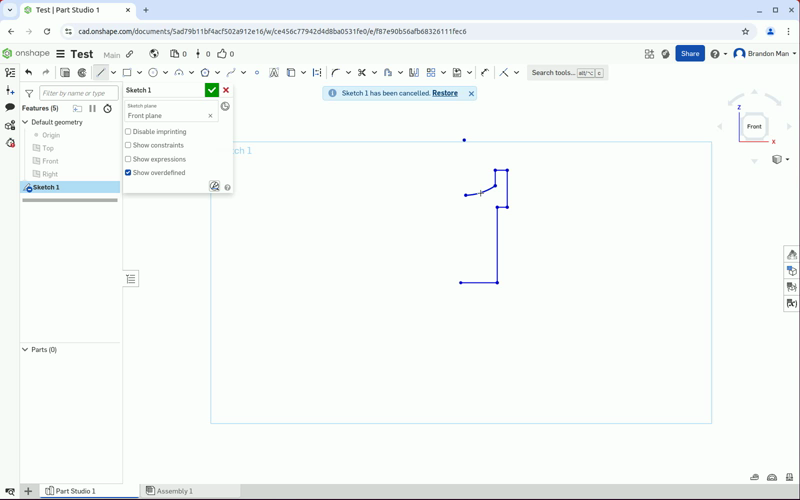
mouse_move(465, 195)
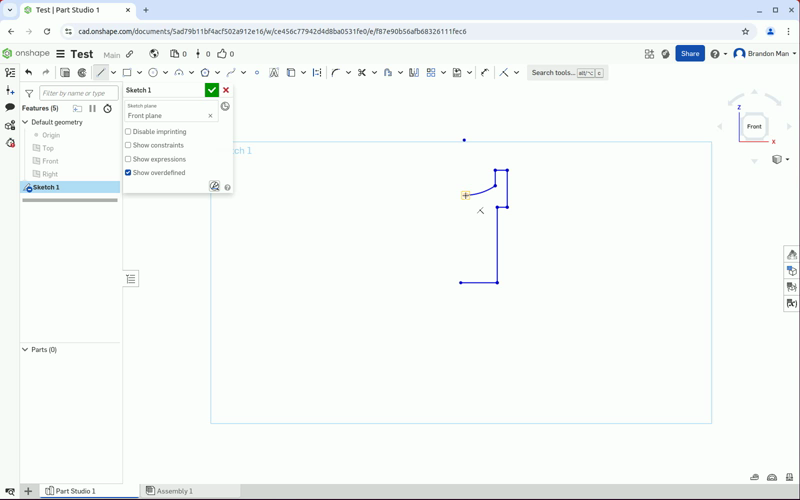
click(465, 195)
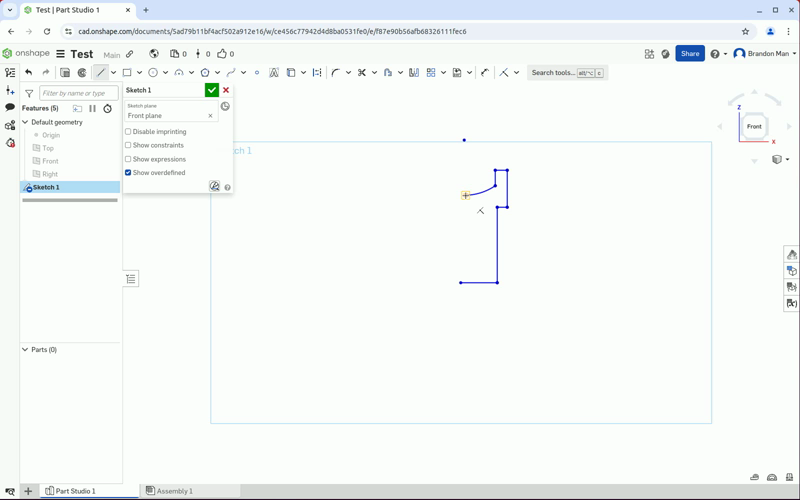
key_down(shift)
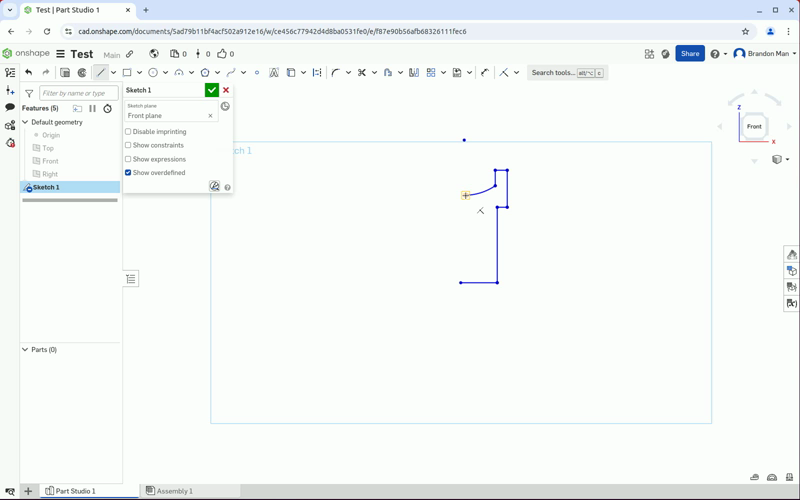
mouse_move(495, 195)
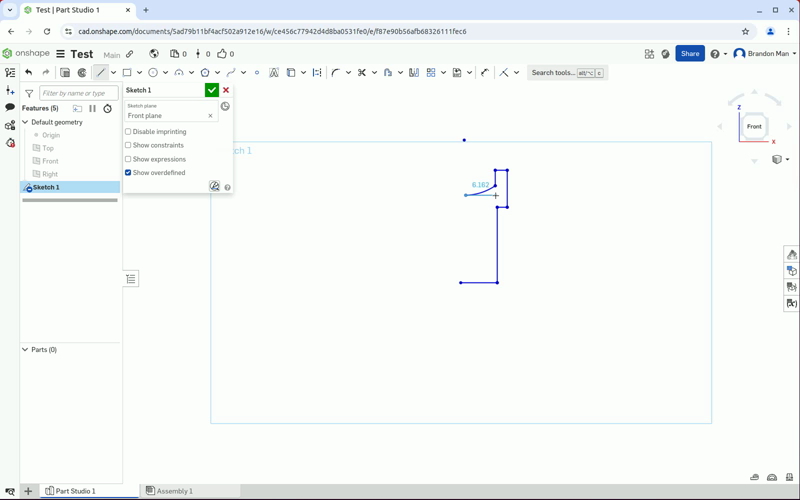
mouse_move(465, 170)
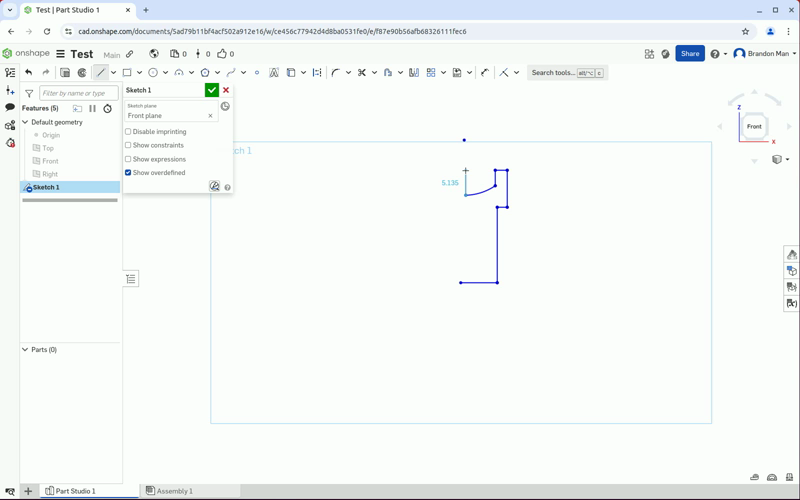
click(465, 170)
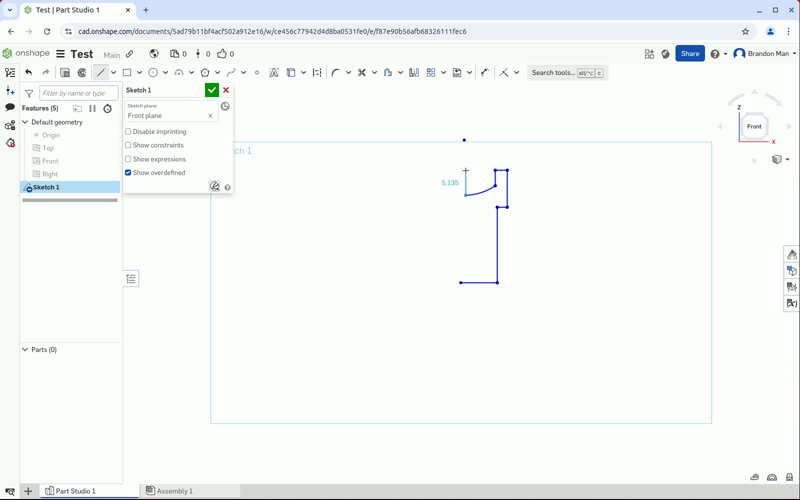
key_up(shift)
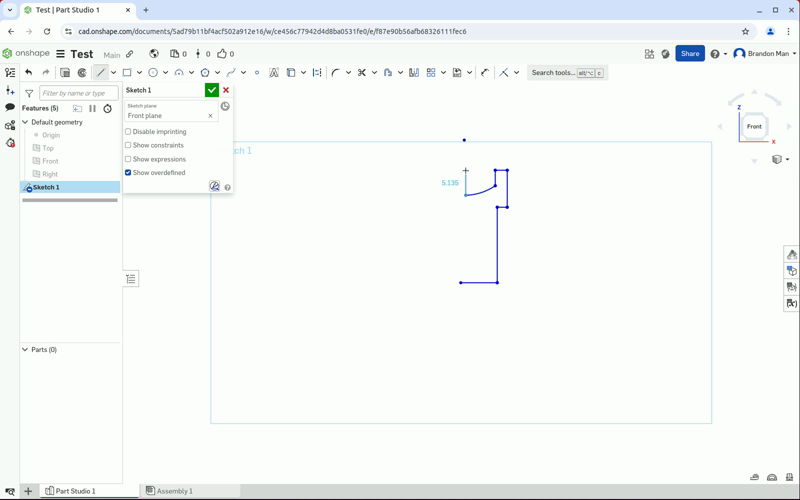
key_down(shift)
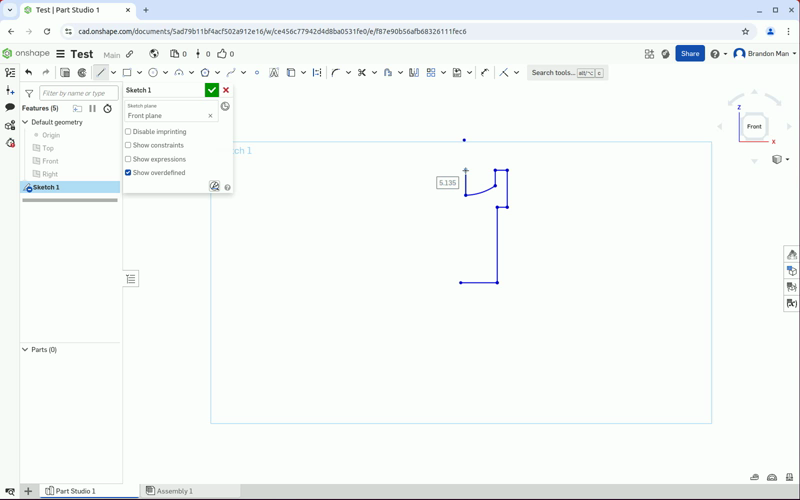
mouse_move(495, 170)
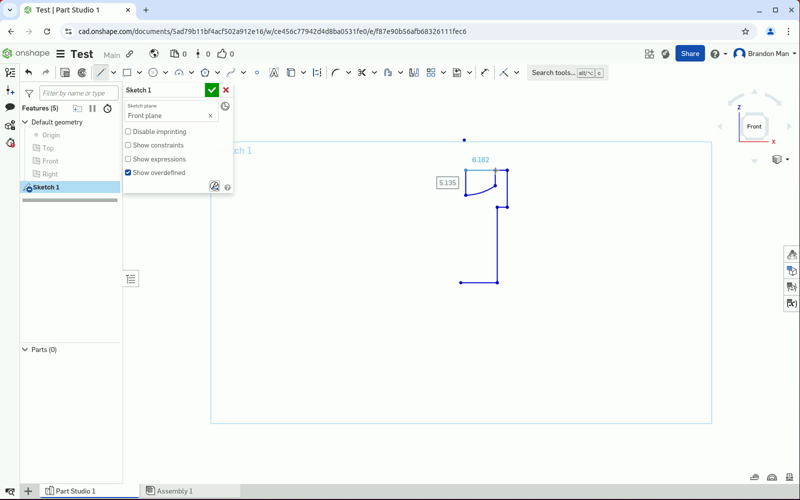
mouse_move(460, 170)
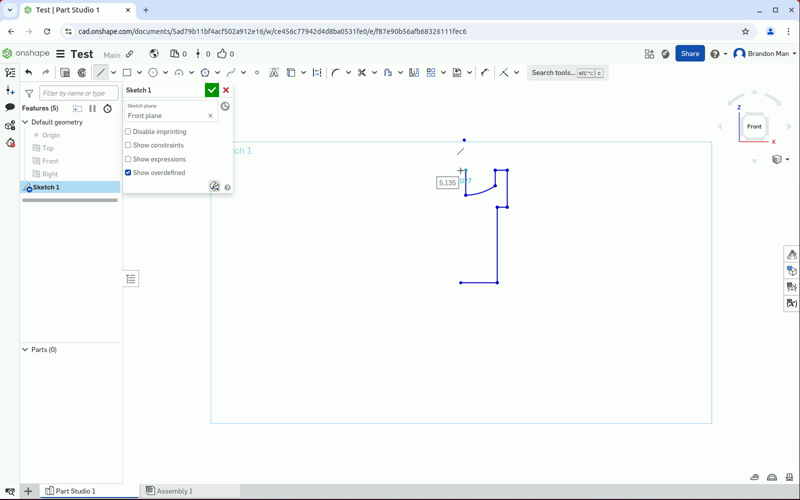
scroll(6)
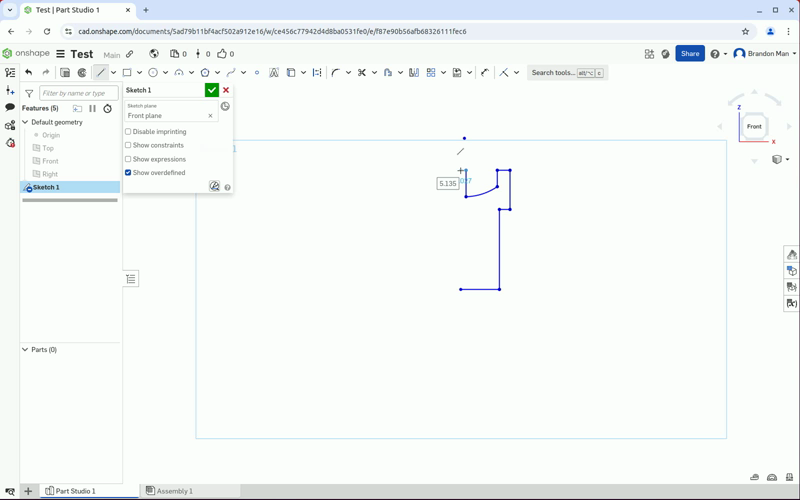
scroll(6)
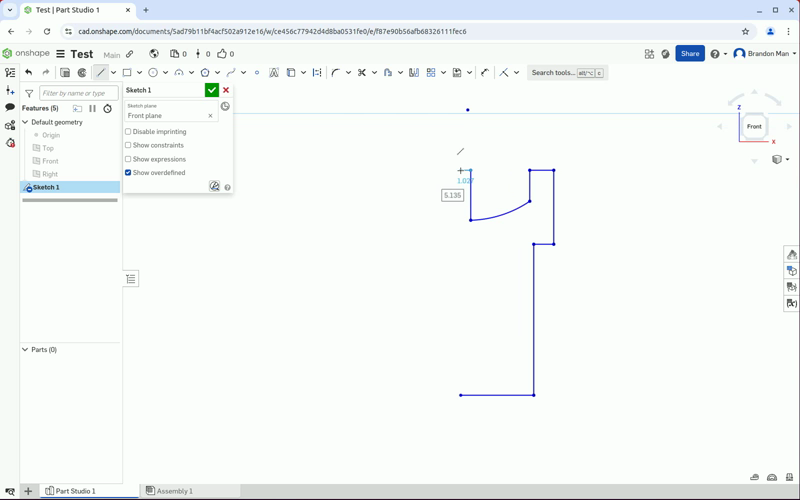
scroll(6)
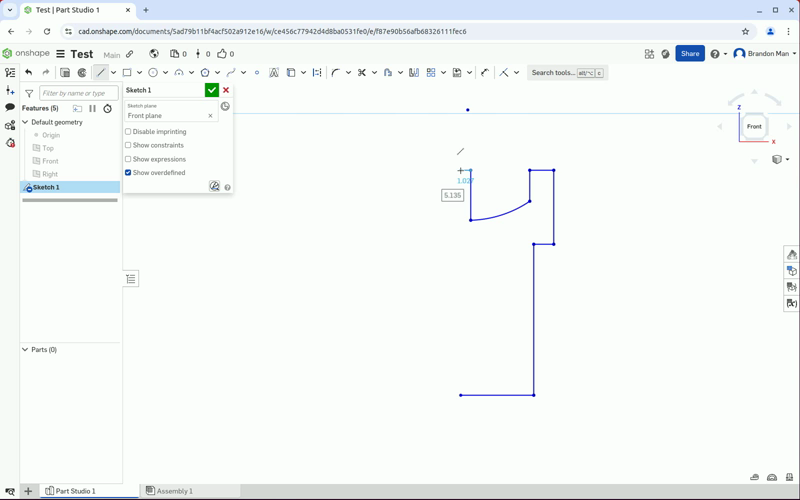
scroll(6)
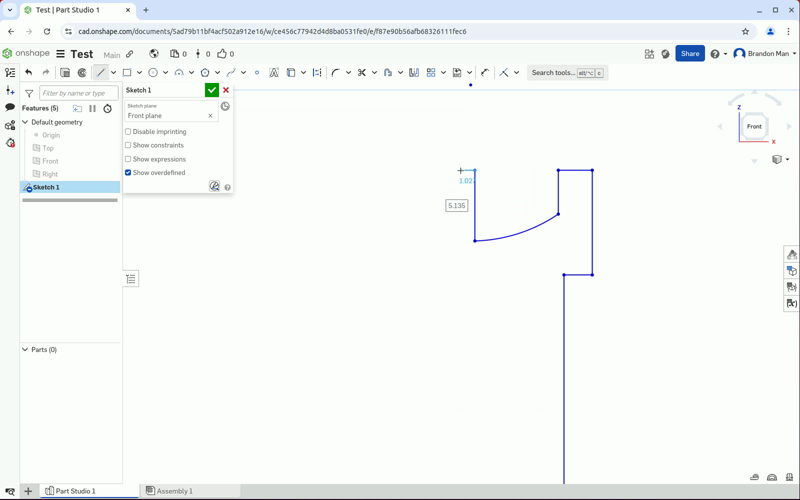
scroll(6)
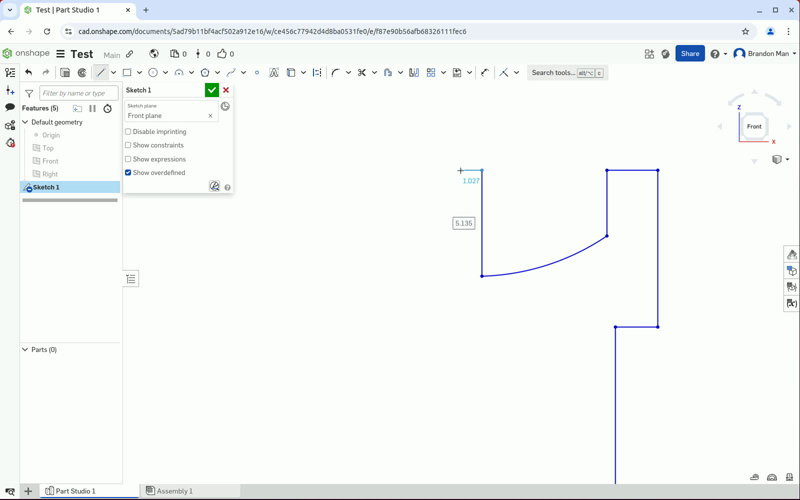
scroll(6)
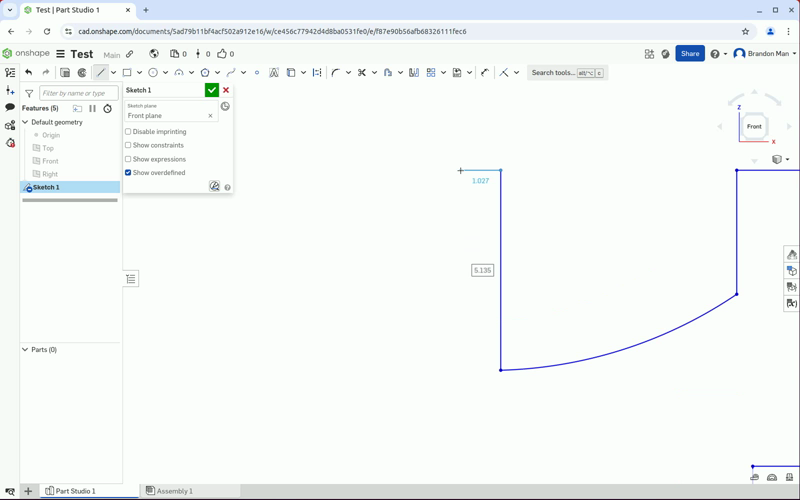
scroll(6)
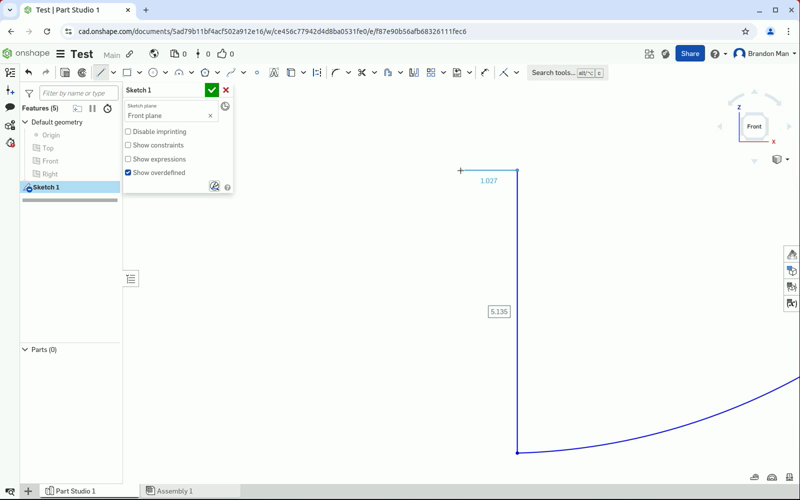
click(460, 170)
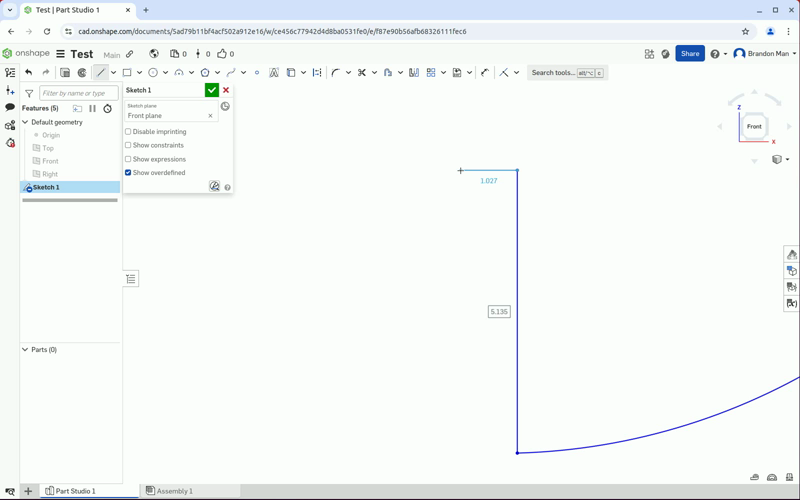
scroll(-6)
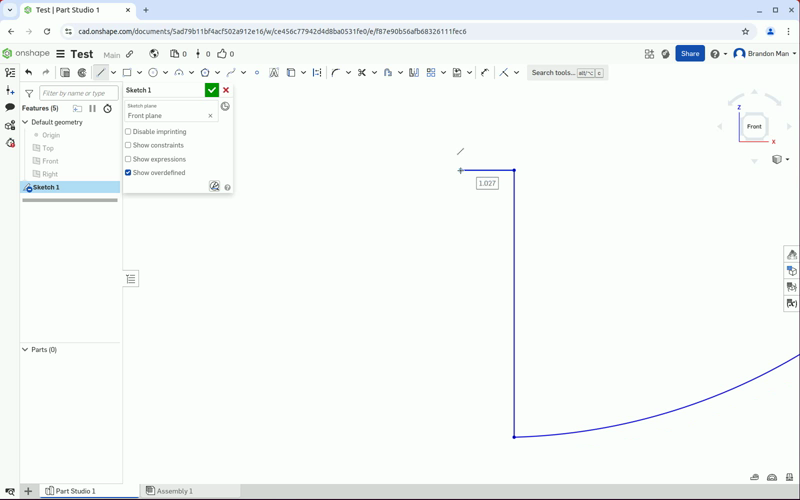
scroll(-6)
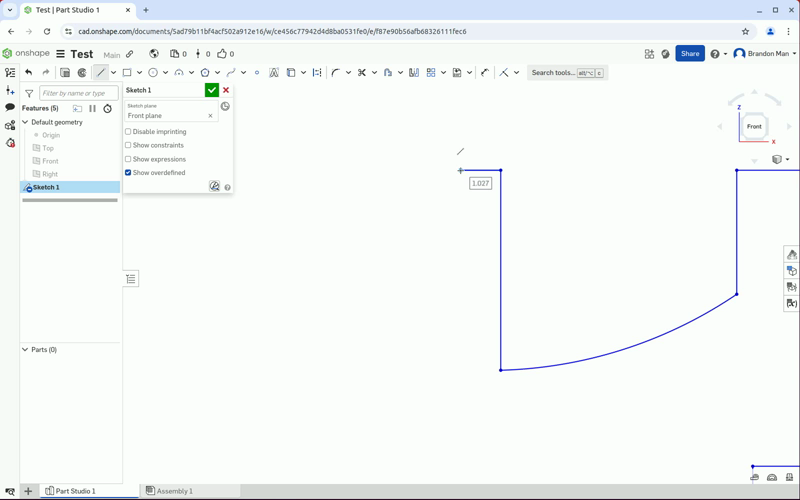
scroll(-6)
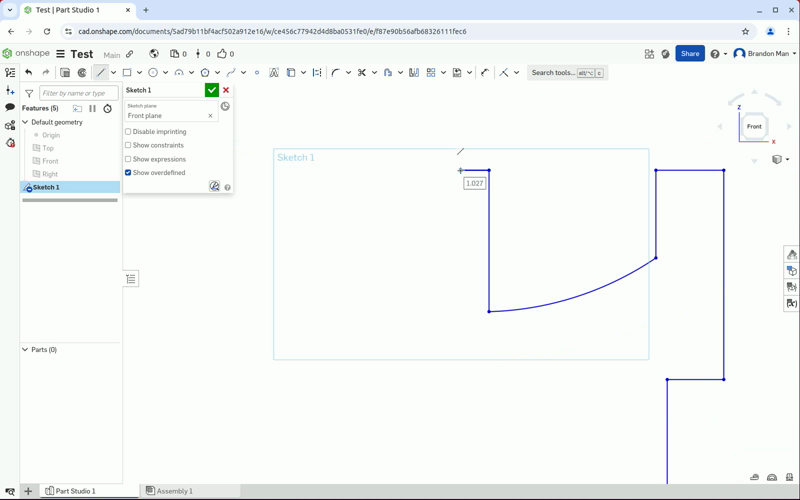
scroll(-6)
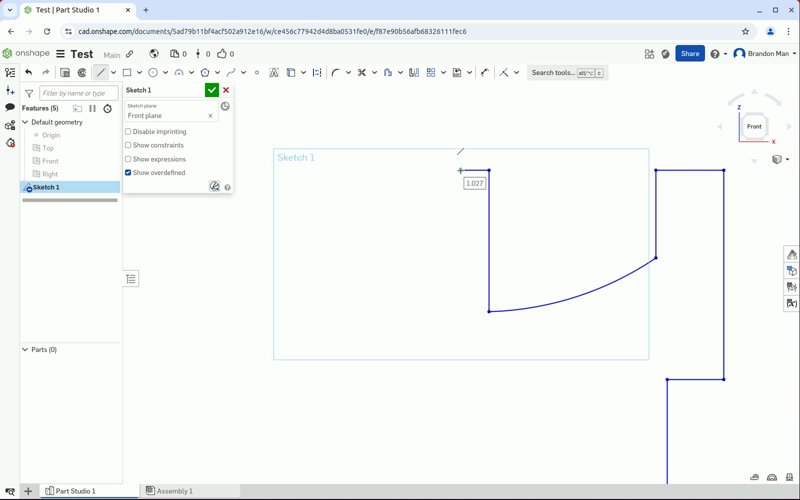
scroll(-6)
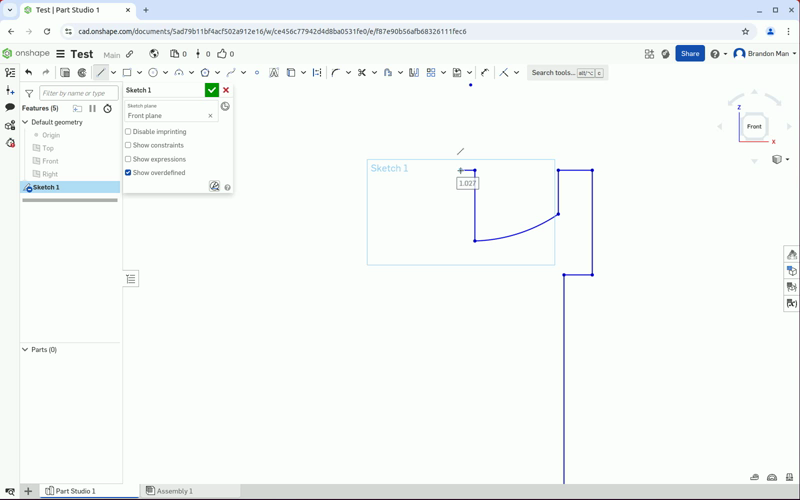
scroll(-6)
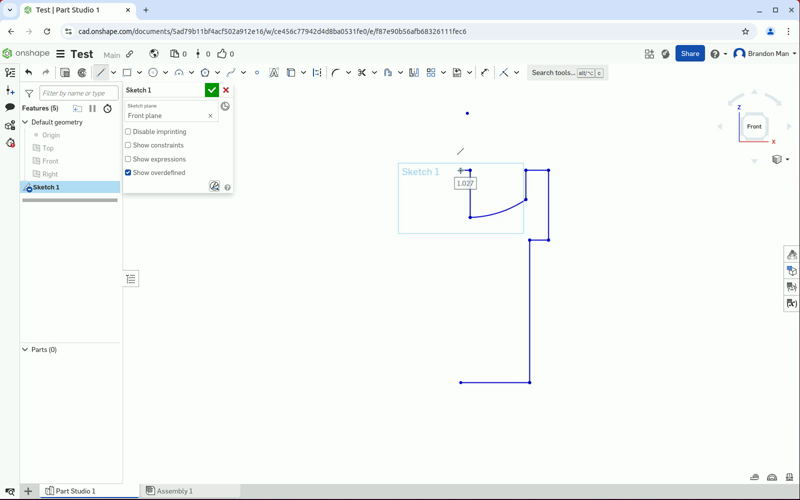
scroll(-6)
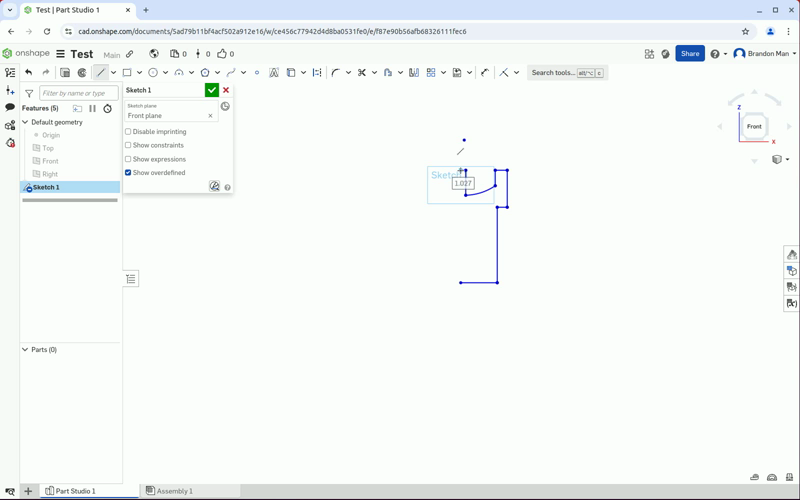
key_up(shift)
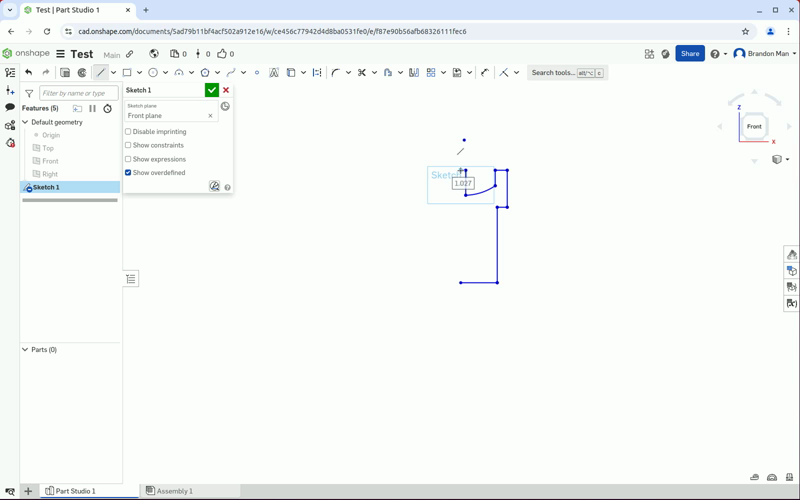
key_down(shift)
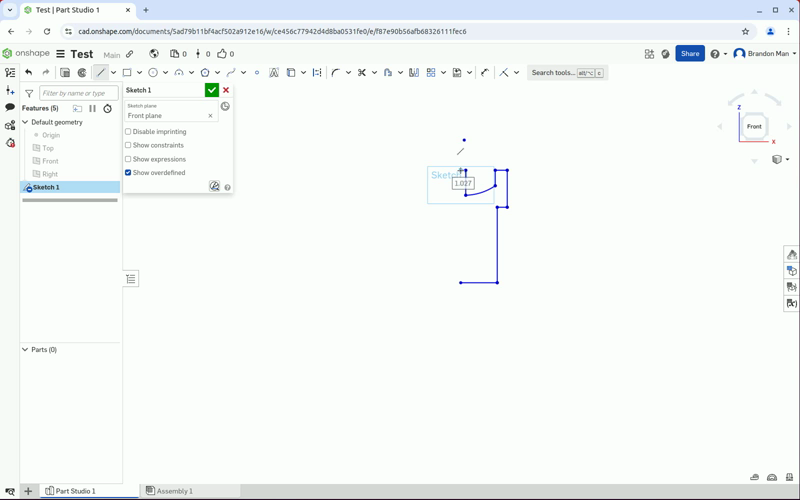
mouse_move(460, 282)
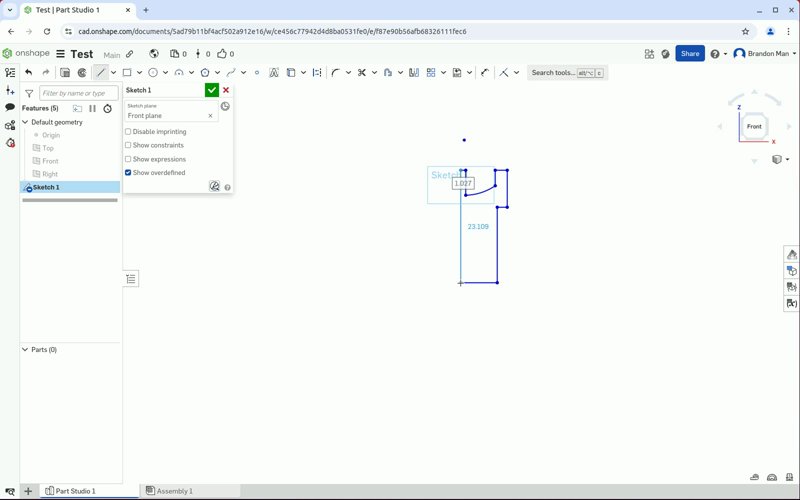
key_up(shift)
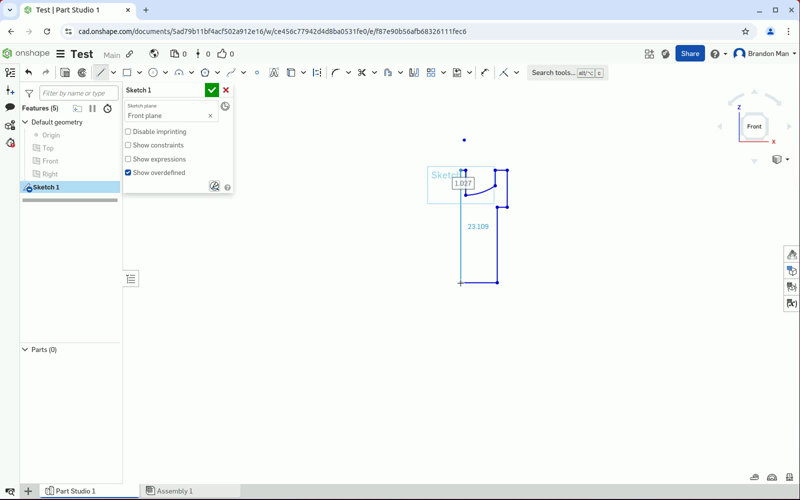
click(460, 282)
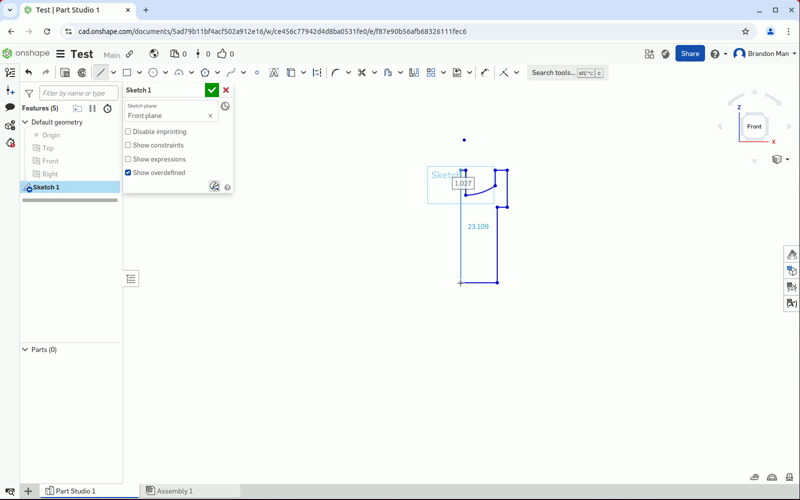
key(esc)
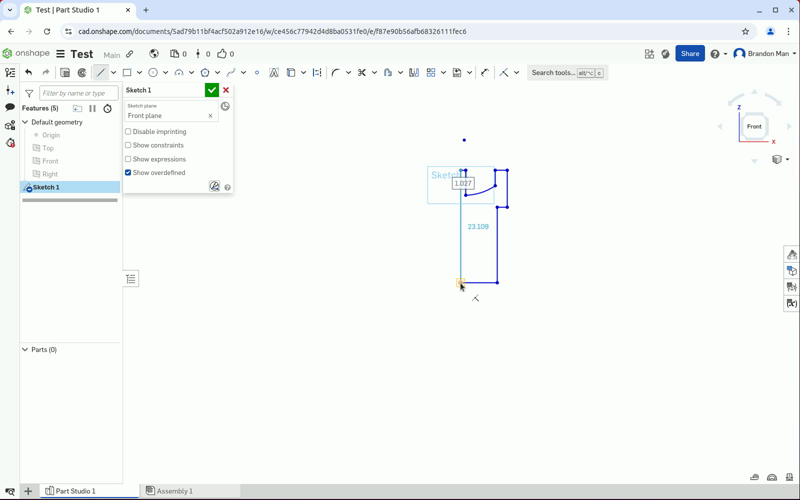
mouse_move(493, 279)
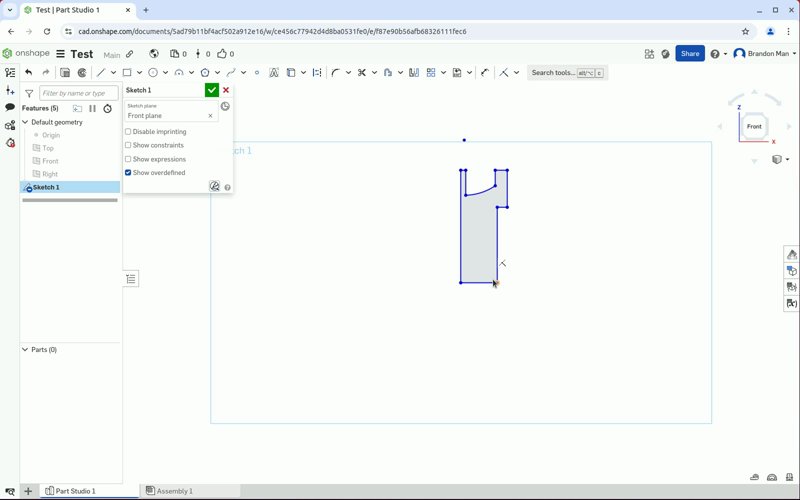
click(493, 279)
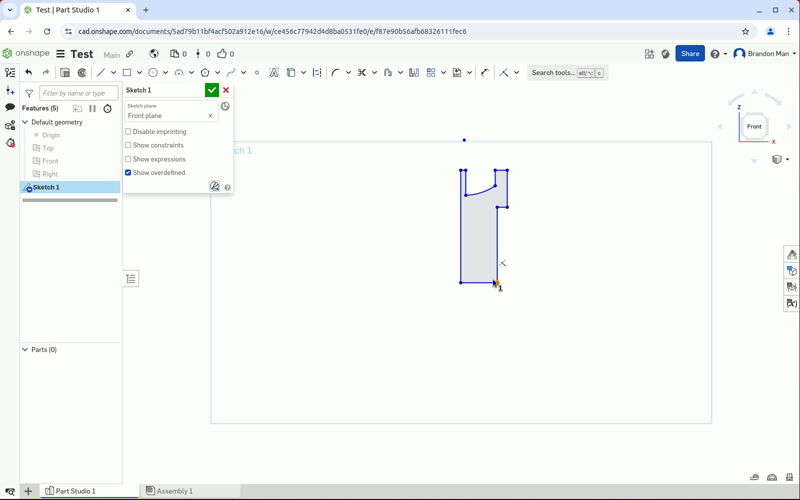
mouse_move(73, 352)
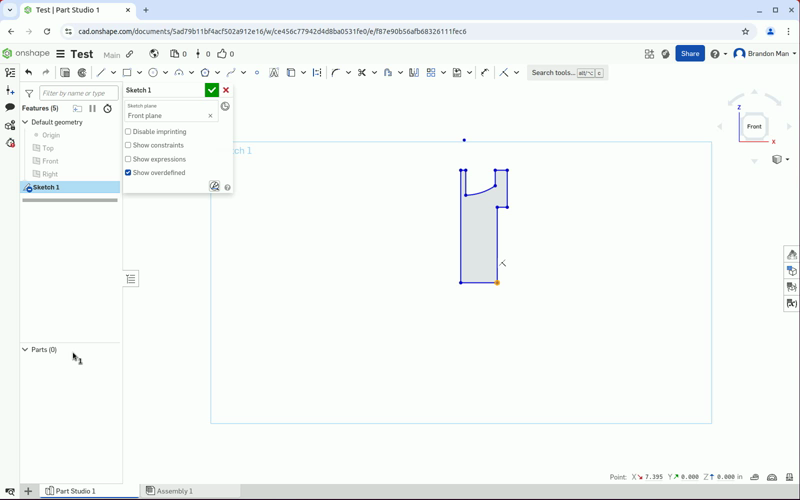
key(shift+y)
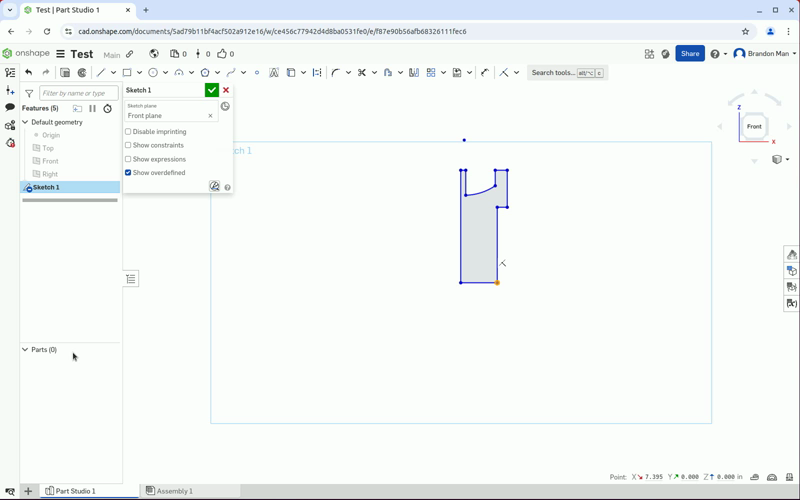
key(shift+e)
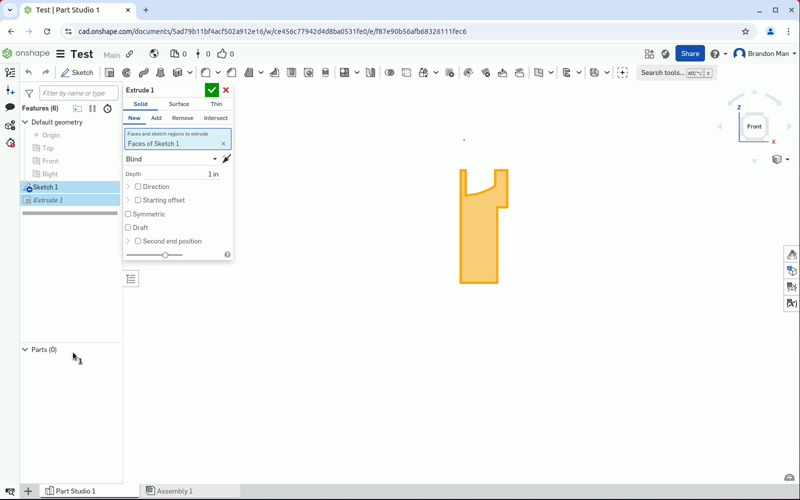
mouse_move(143, 106)
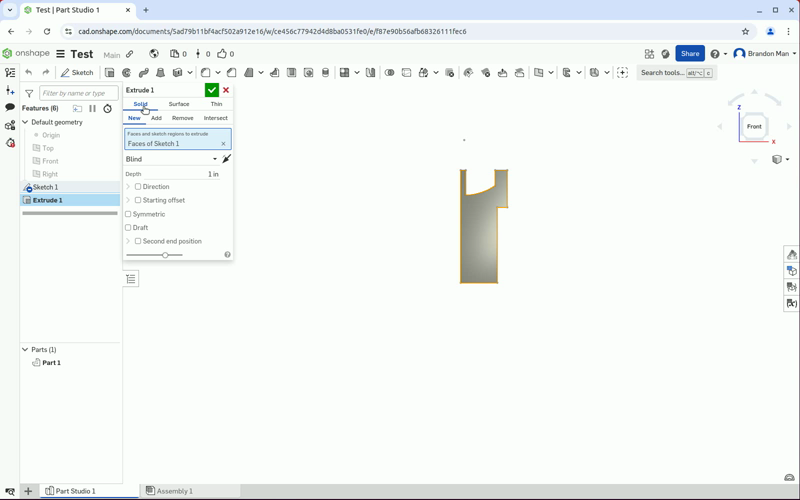
click(143, 106)
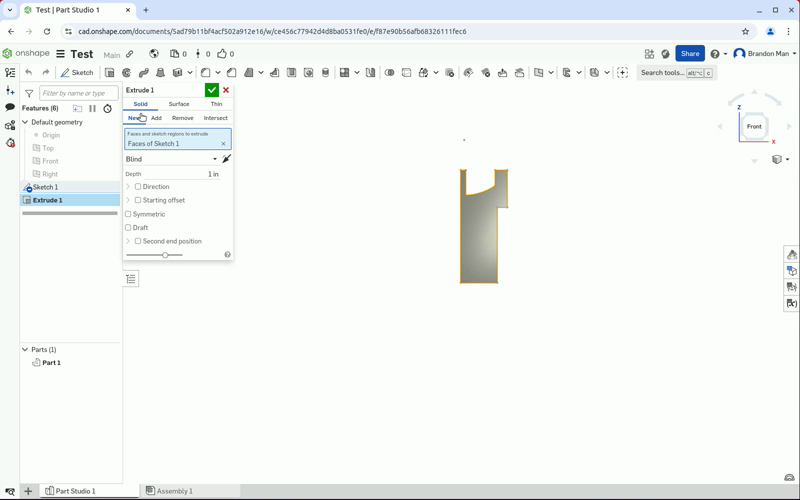
mouse_move(137, 120)
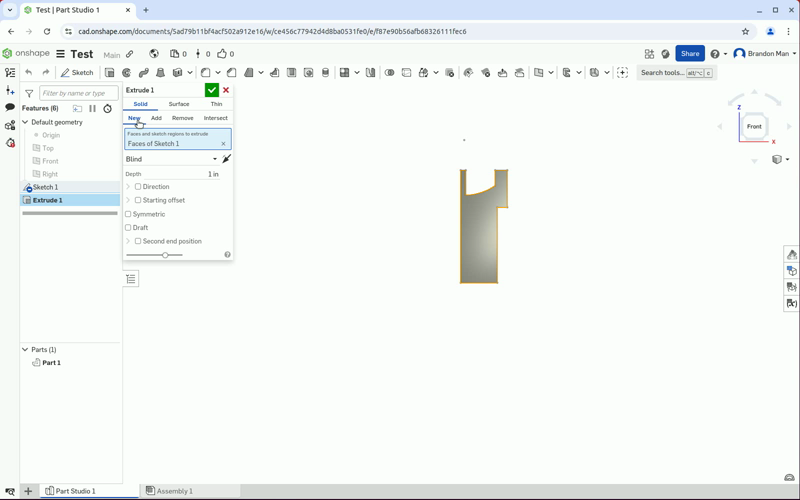
click(137, 120)
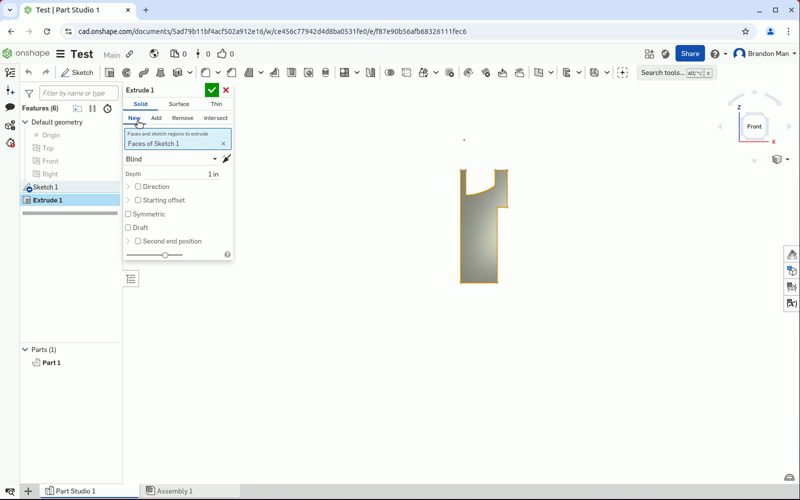
key(tab, 4)
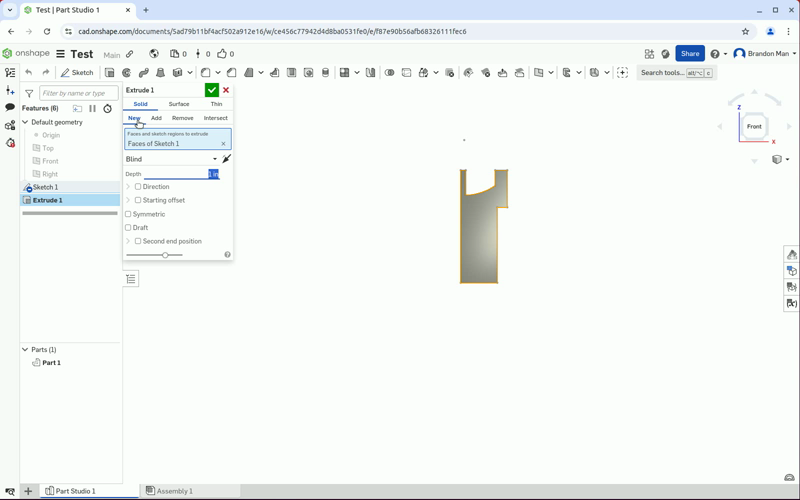
text(1.685)
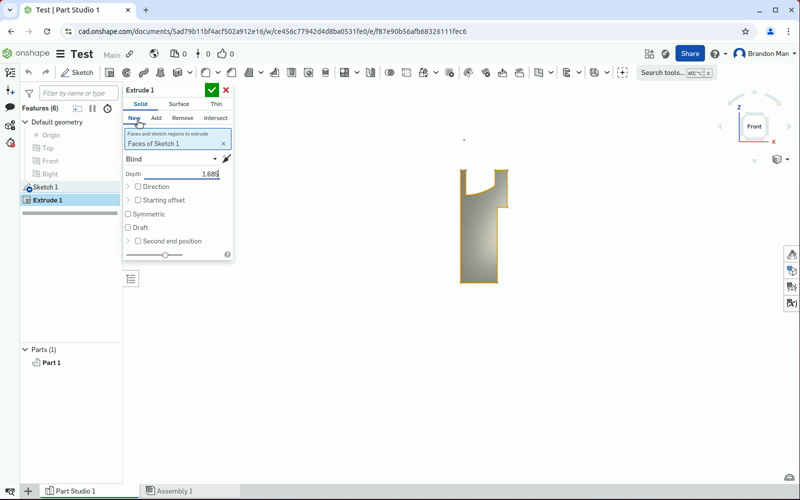
key(enter)
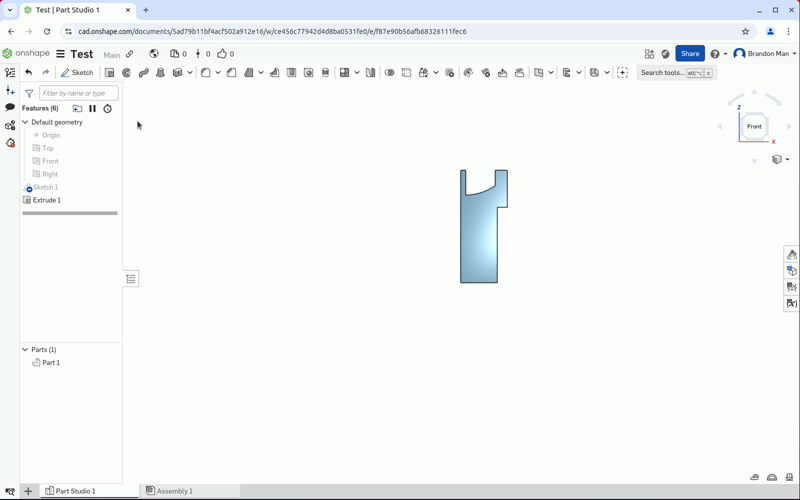
key(shift+h)
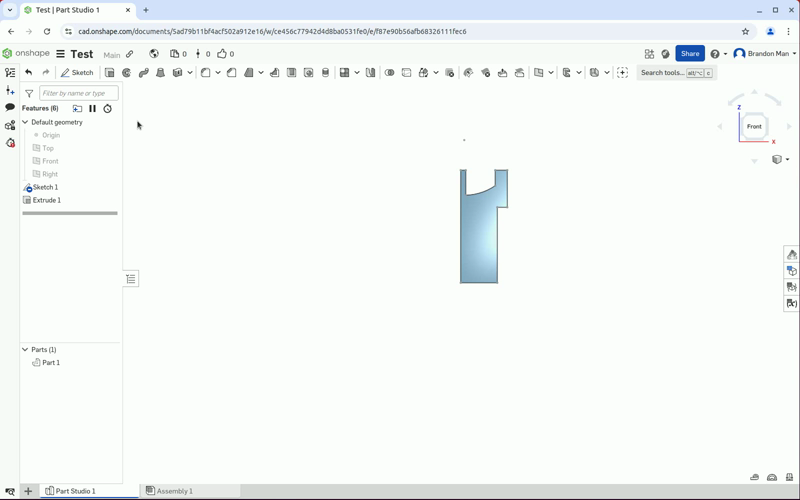
key(shift+h)
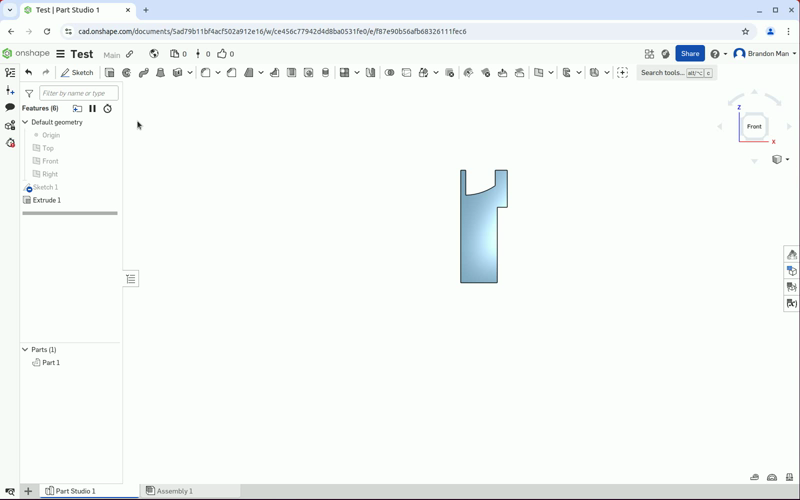
mouse_move(73, 189)
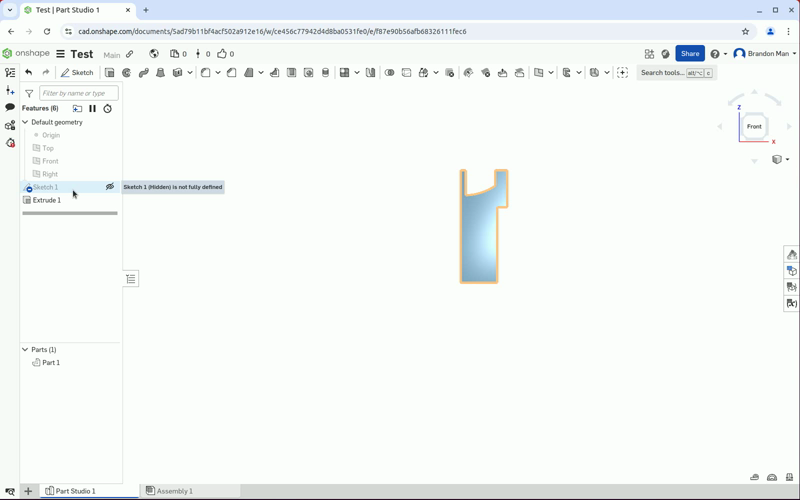
click(73, 189)
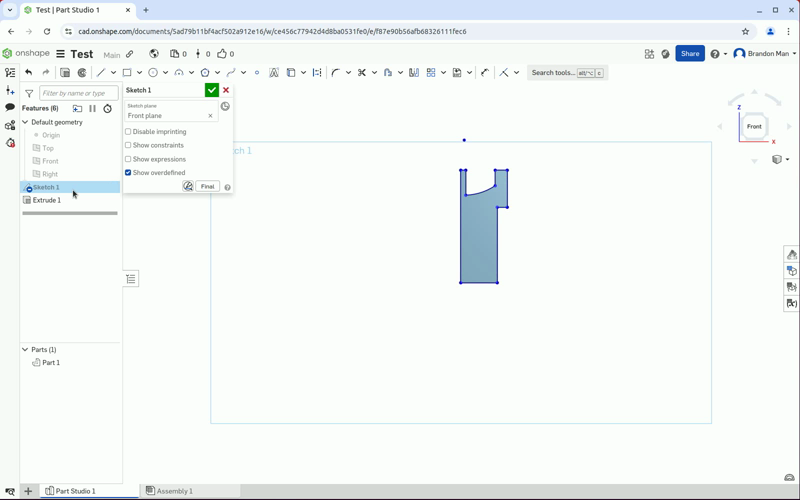
mouse_move(229, 92)
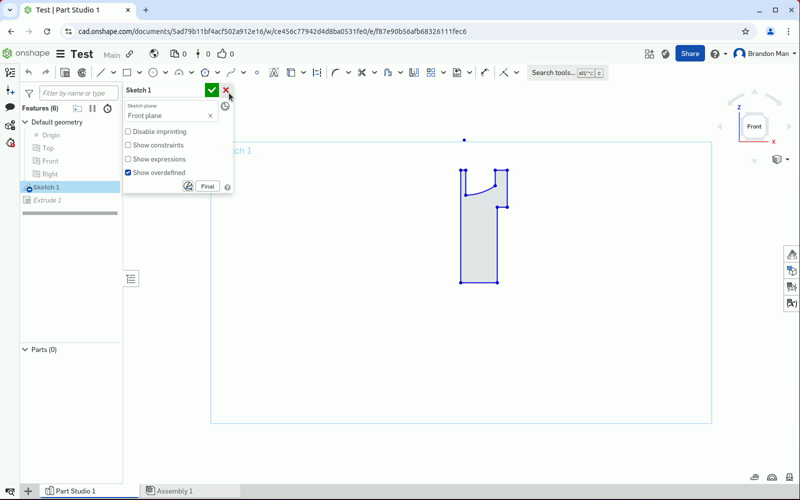
click(229, 92)
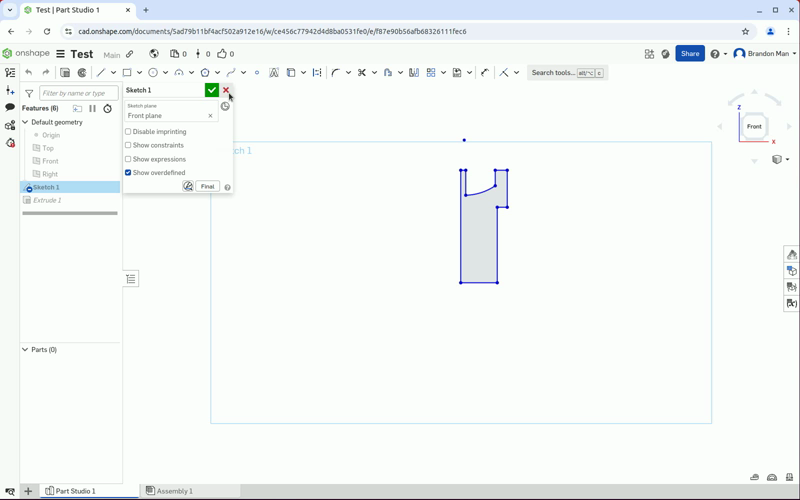
key(shift+s)
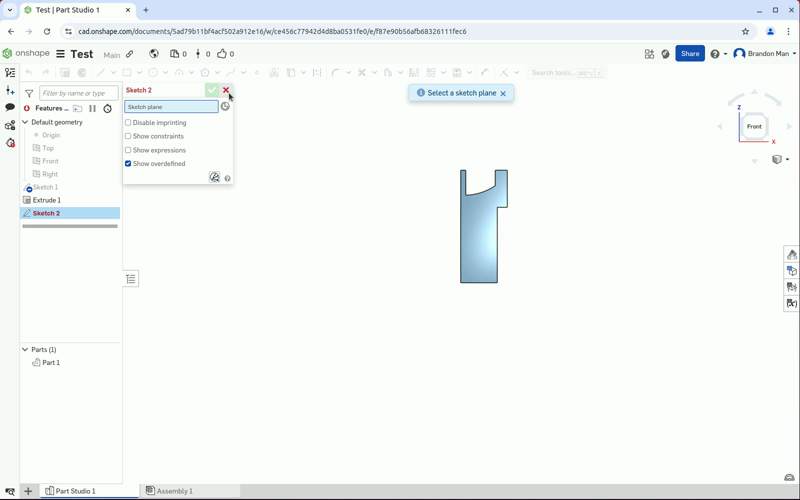
mouse_move(73, 163)
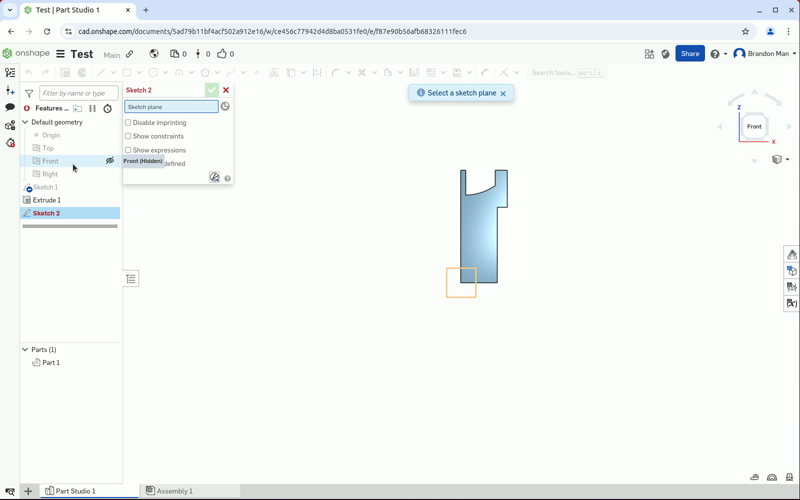
click(73, 163)
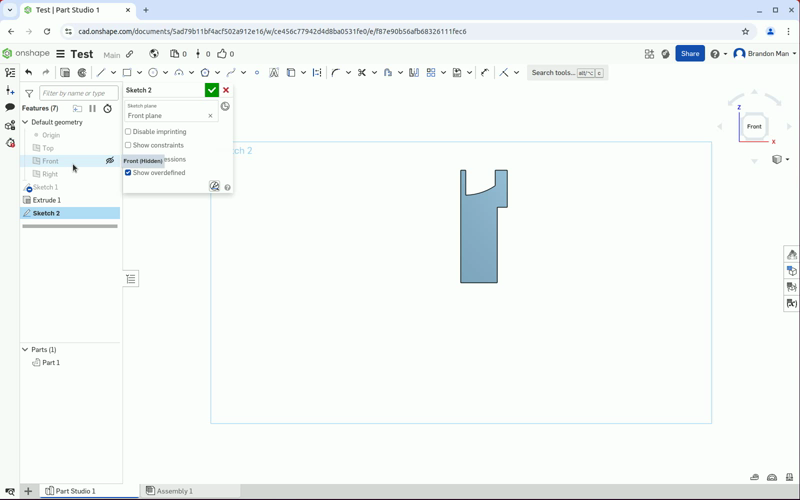
mouse_move(73, 352)
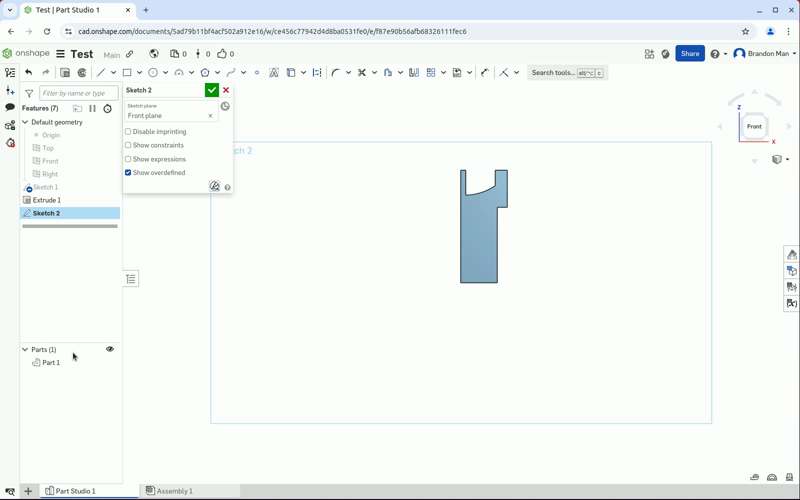
key(y)
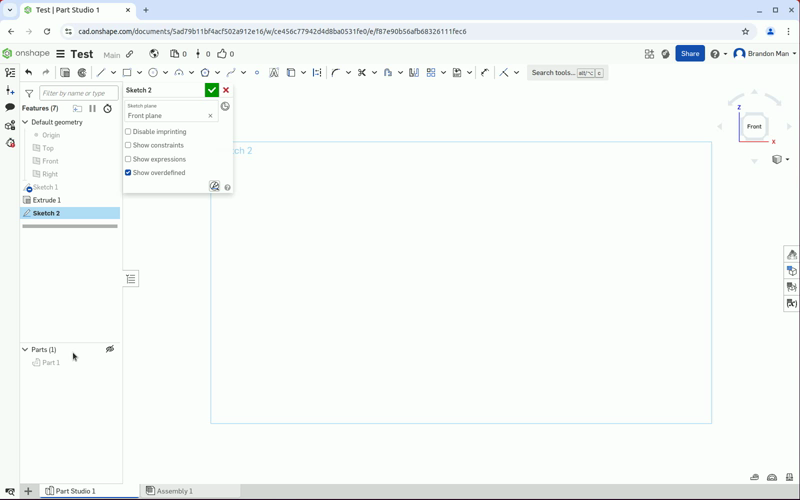
key(l)
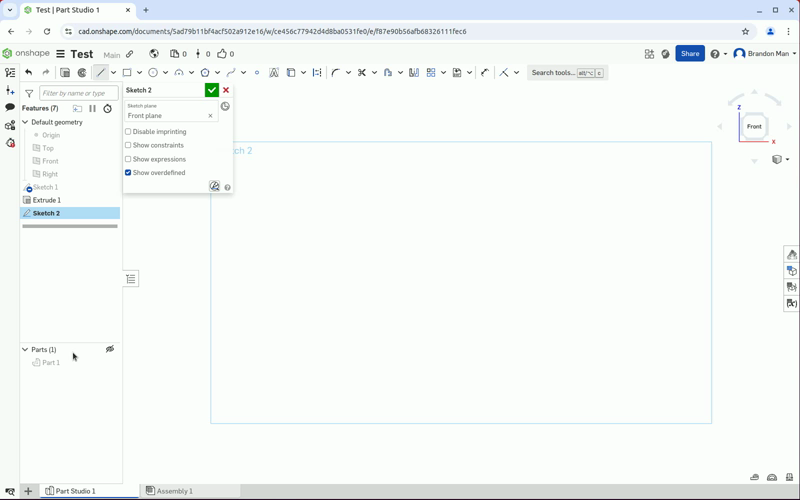
key_down(shift)
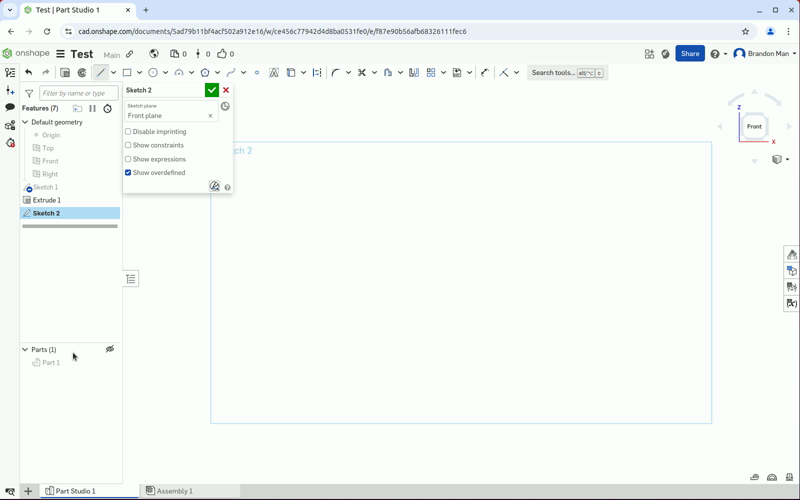
mouse_move(414, 206)
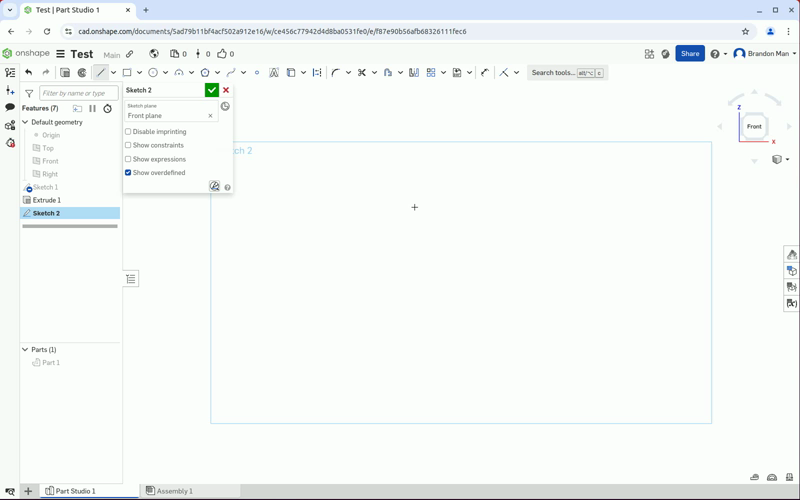
click(414, 206)
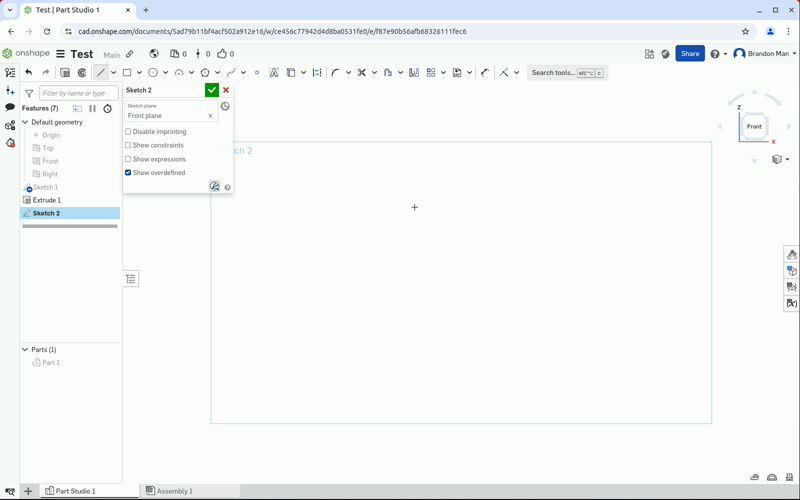
key_up(shift)
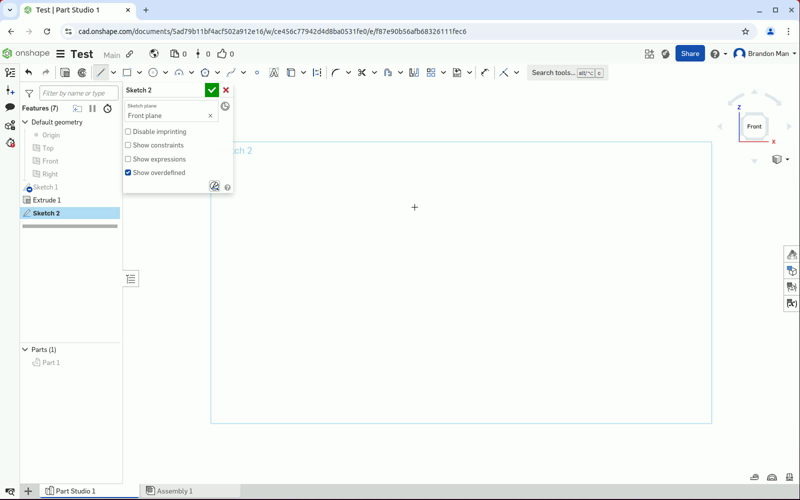
key_down(shift)
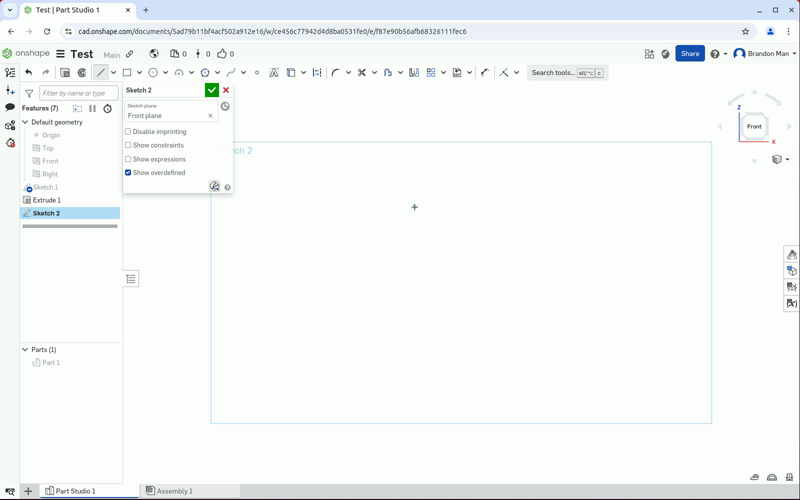
mouse_move(444, 206)
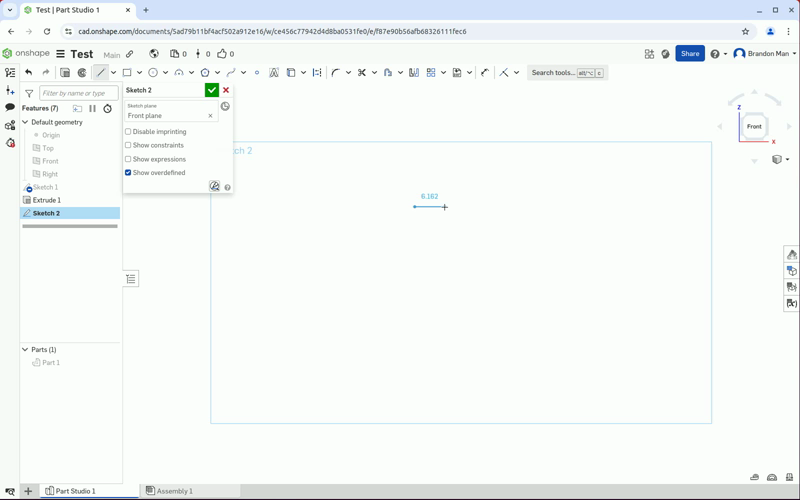
mouse_move(423, 206)
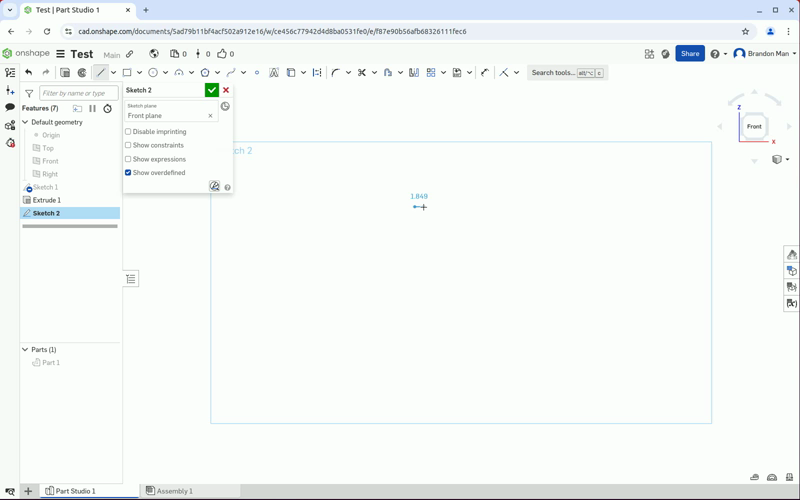
click(423, 206)
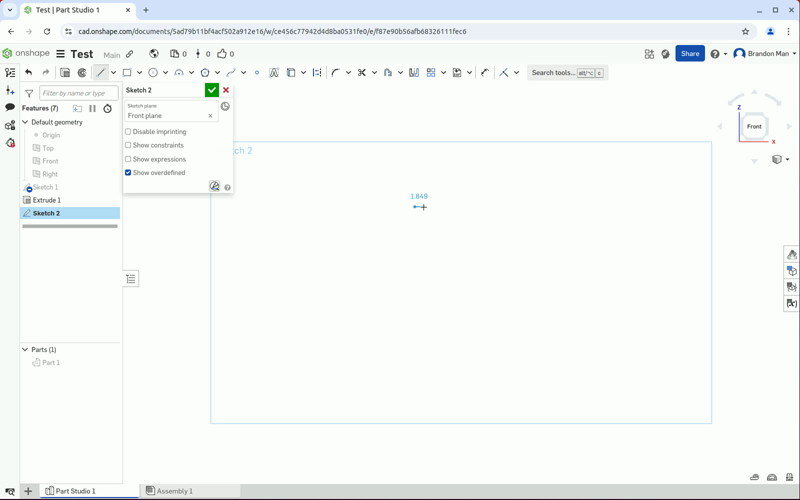
key_up(shift)
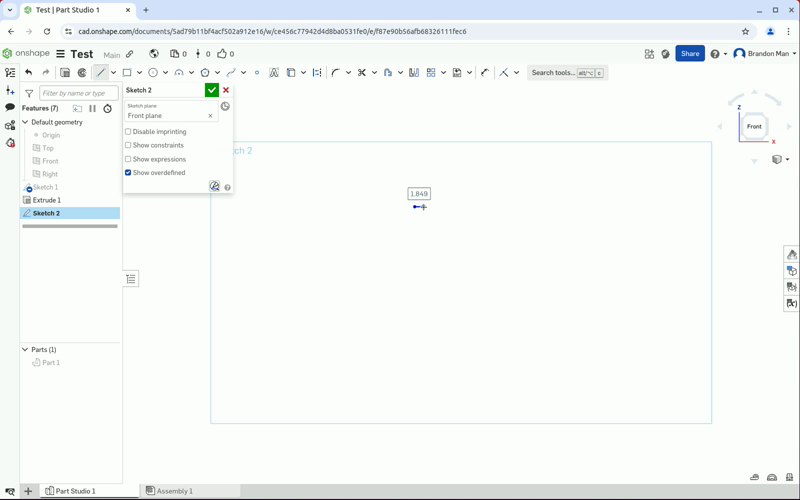
key_down(shift)
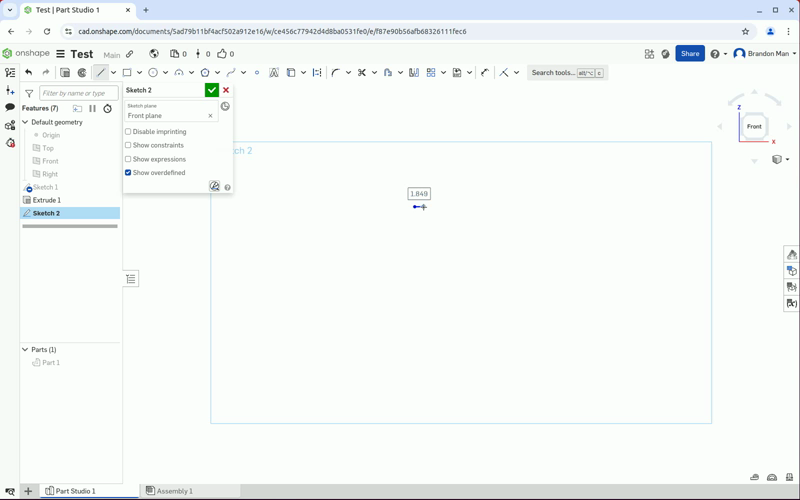
mouse_move(423, 283)
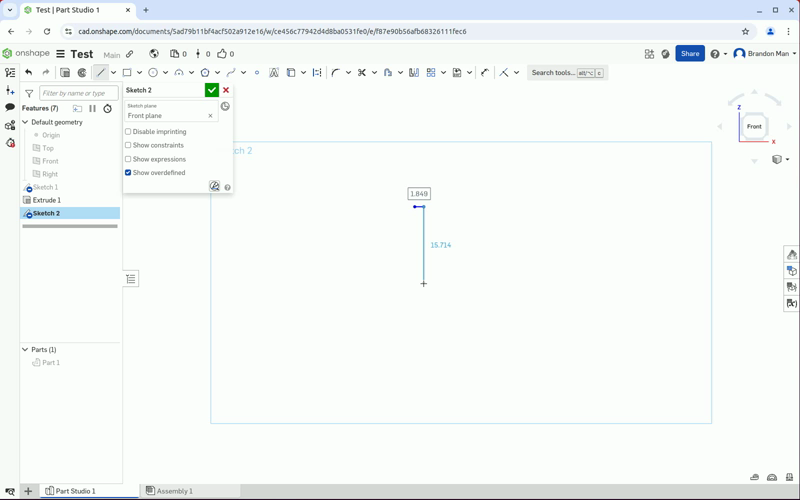
click(423, 283)
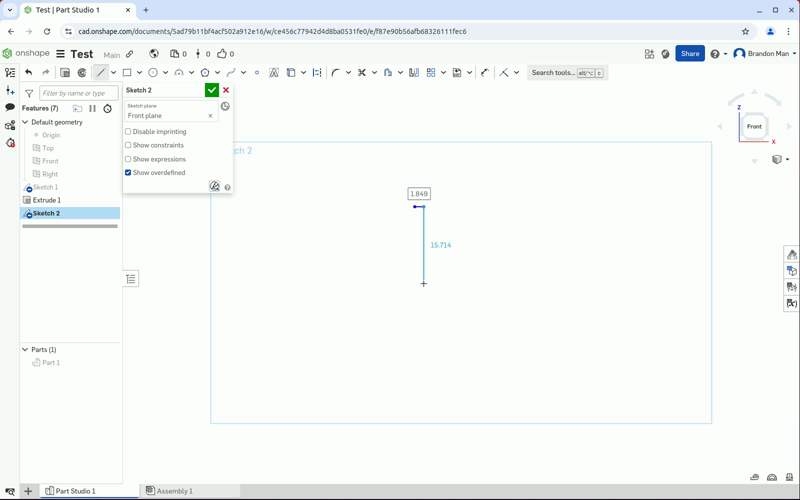
key_up(shift)
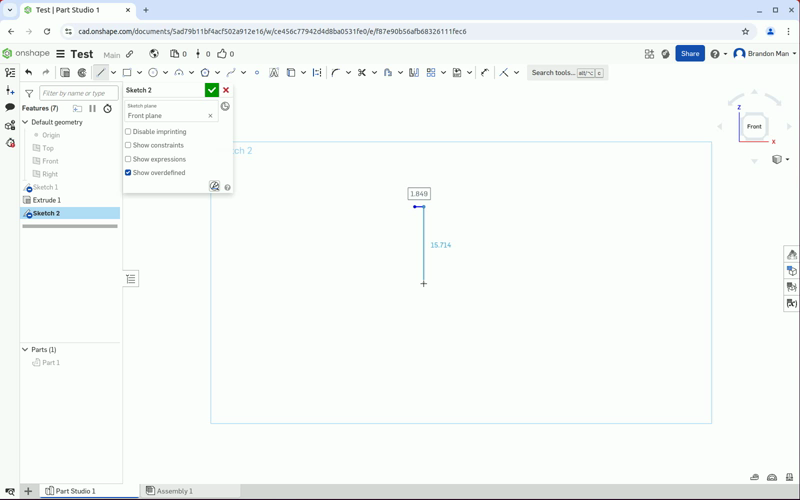
key_down(shift)
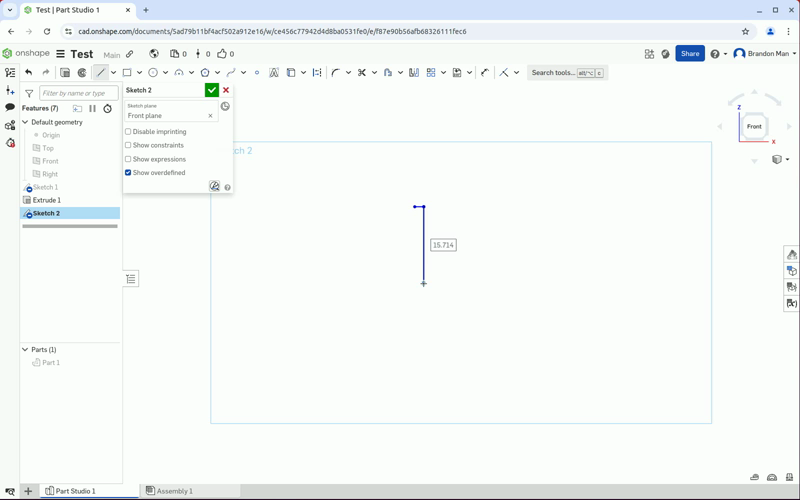
mouse_move(453, 283)
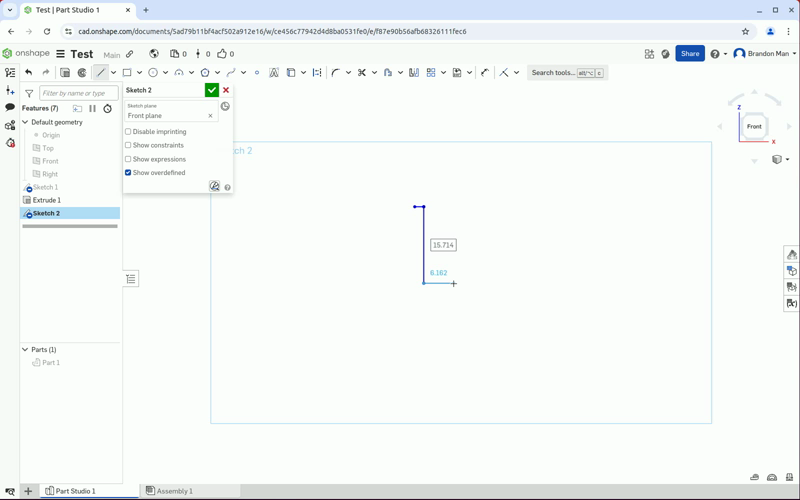
mouse_move(461, 283)
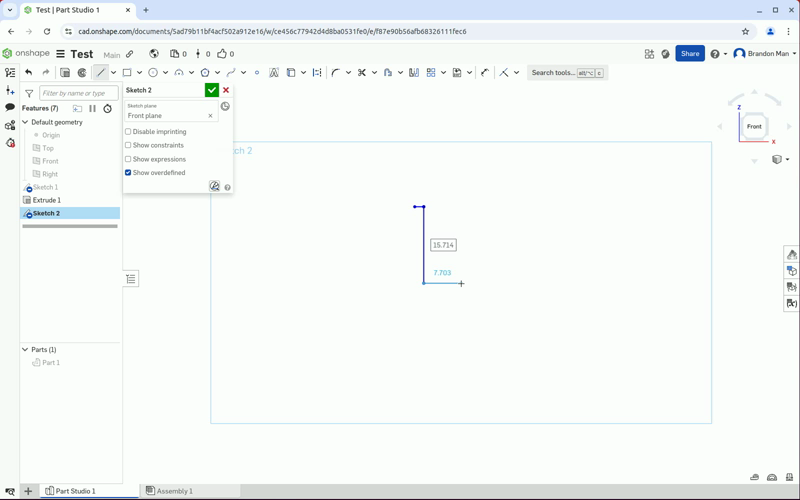
click(461, 283)
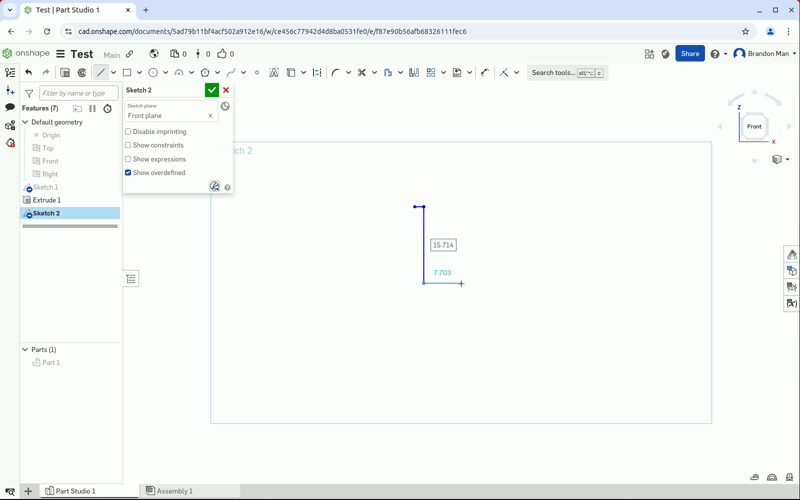
key_up(shift)
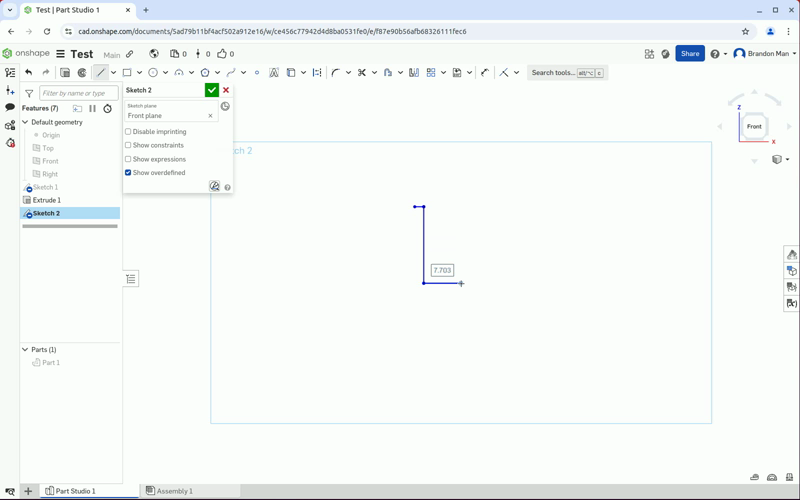
key_down(shift)
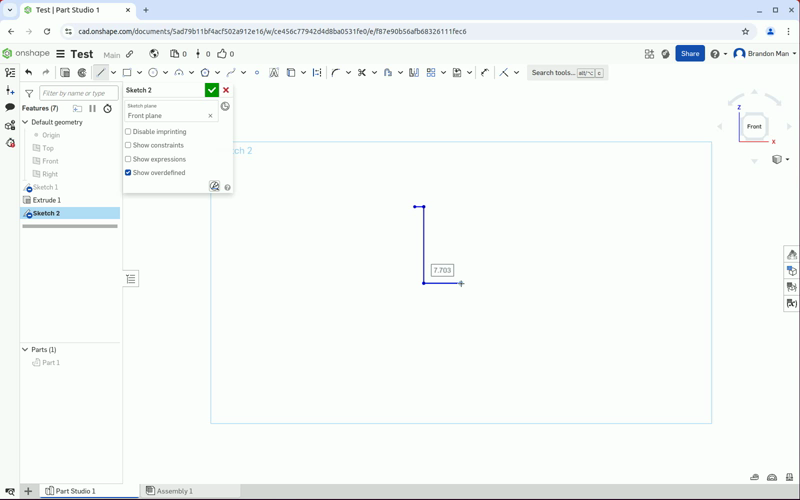
mouse_move(461, 169)
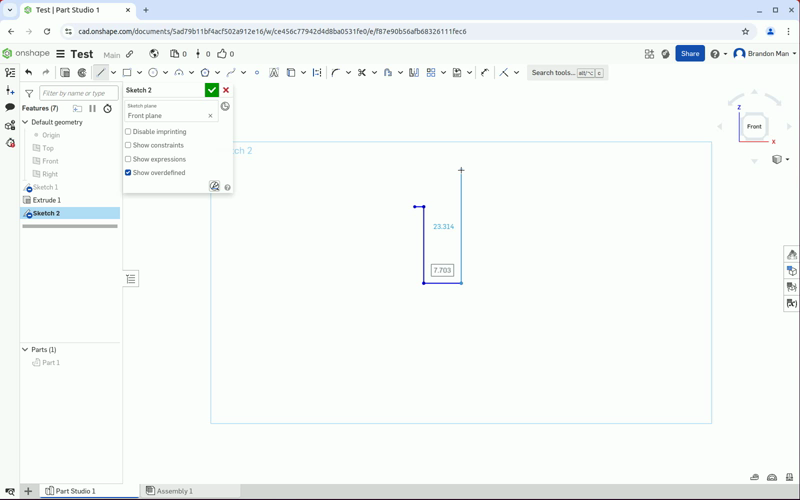
click(461, 169)
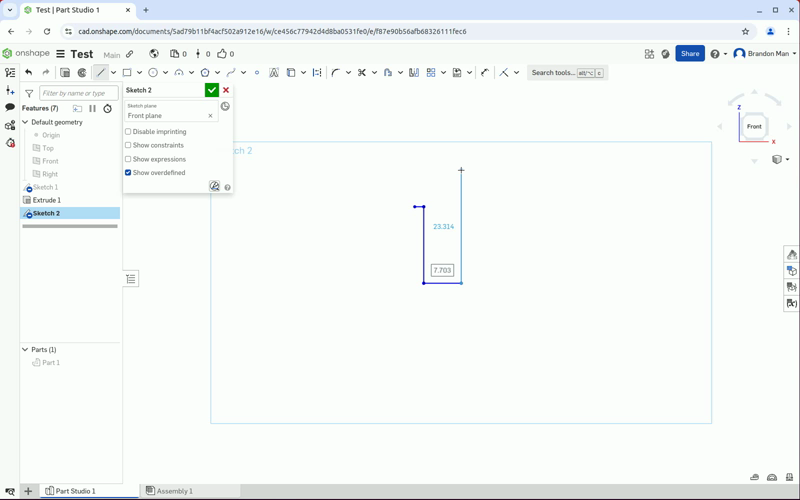
key_up(shift)
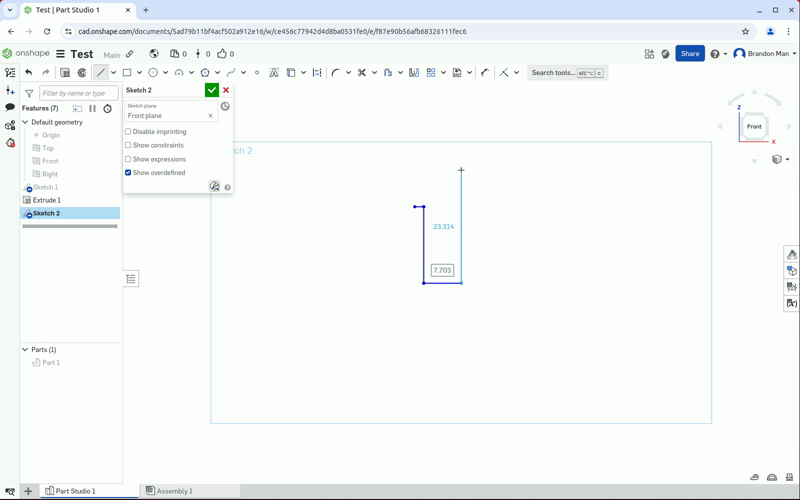
key_down(shift)
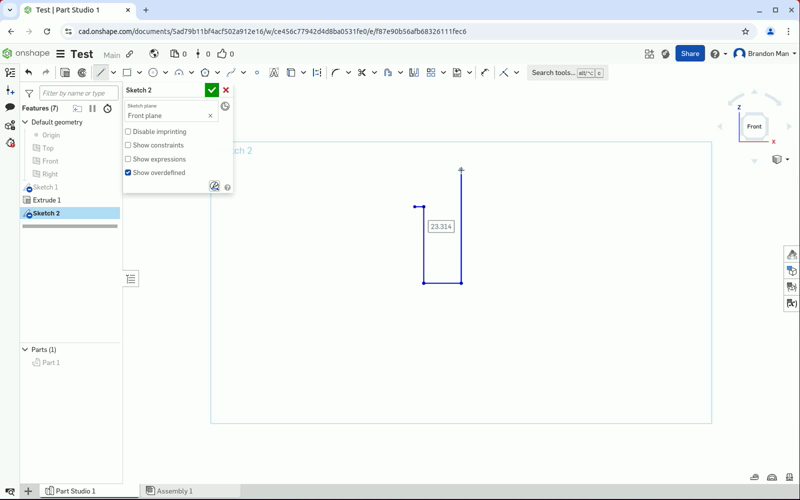
mouse_move(491, 169)
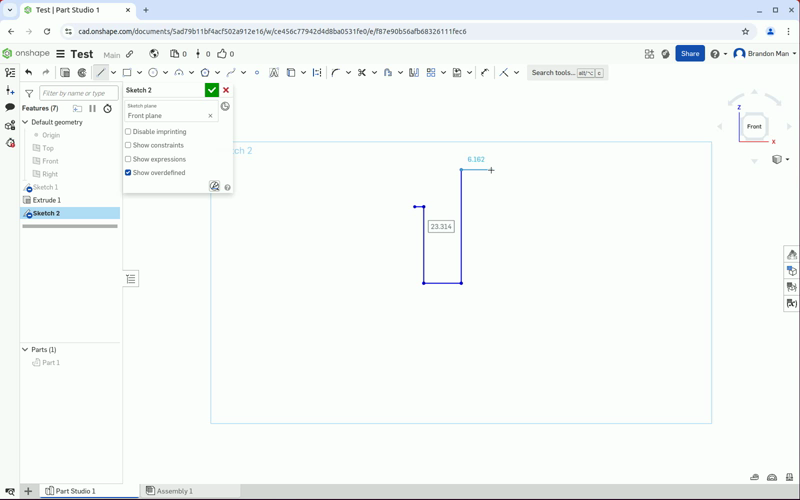
mouse_move(456, 169)
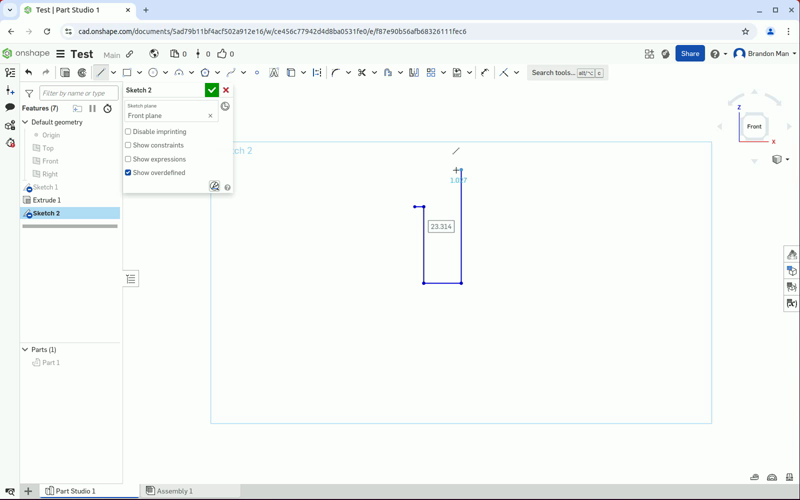
scroll(6)
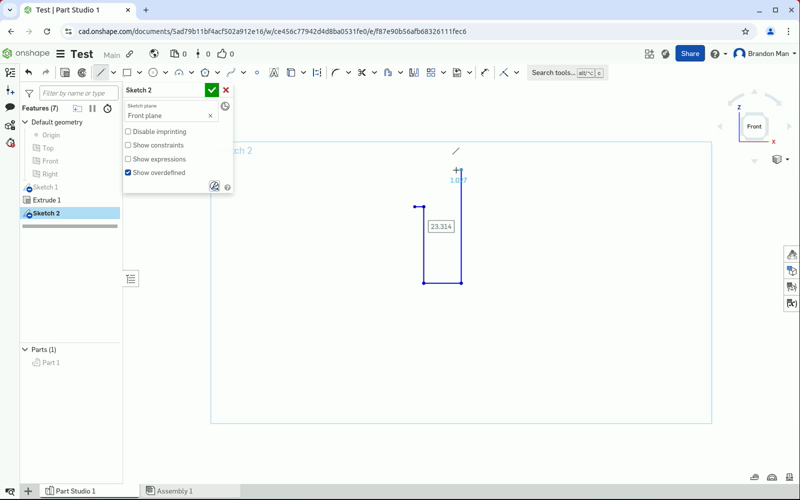
scroll(6)
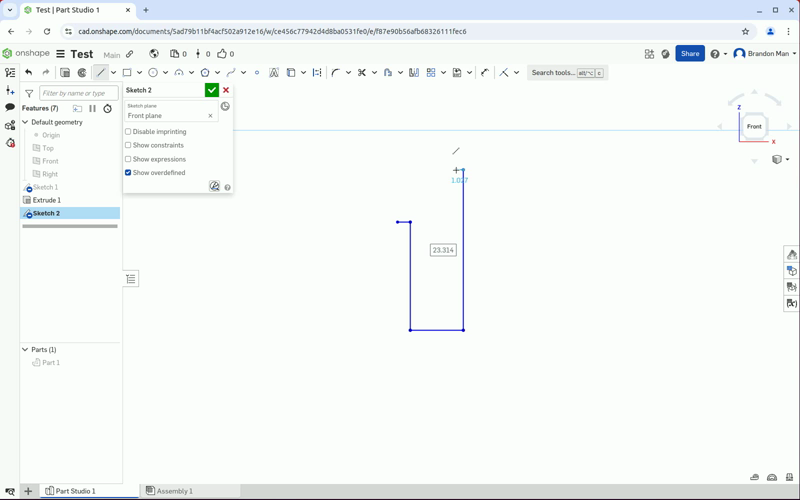
scroll(6)
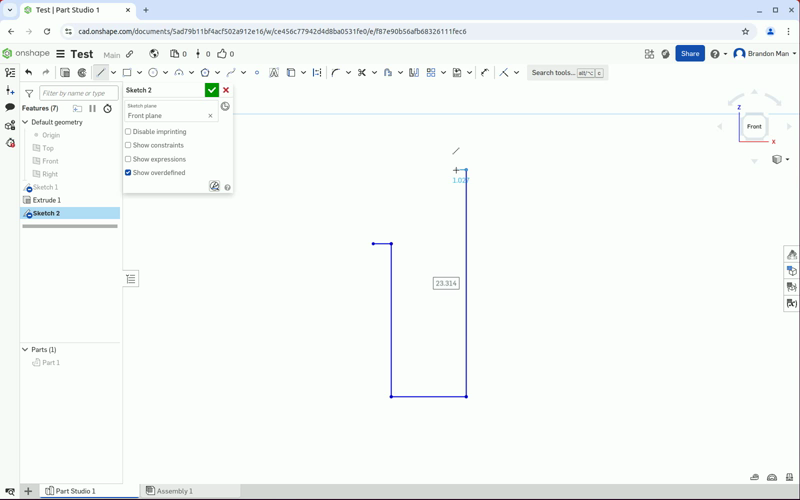
scroll(6)
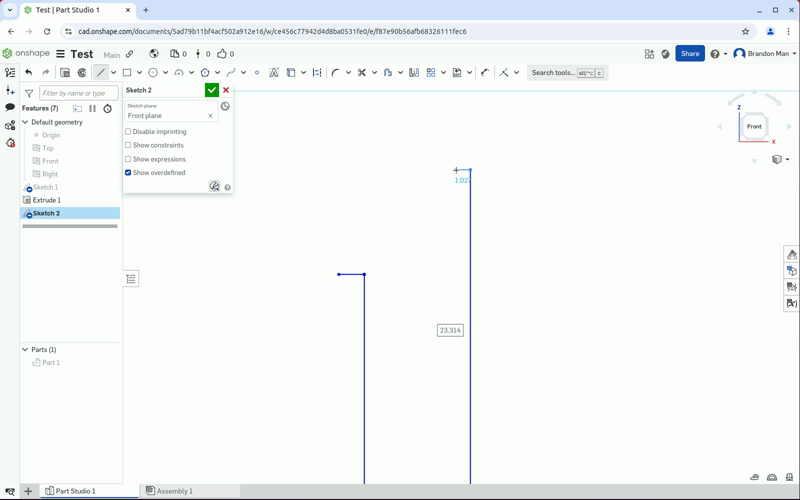
scroll(6)
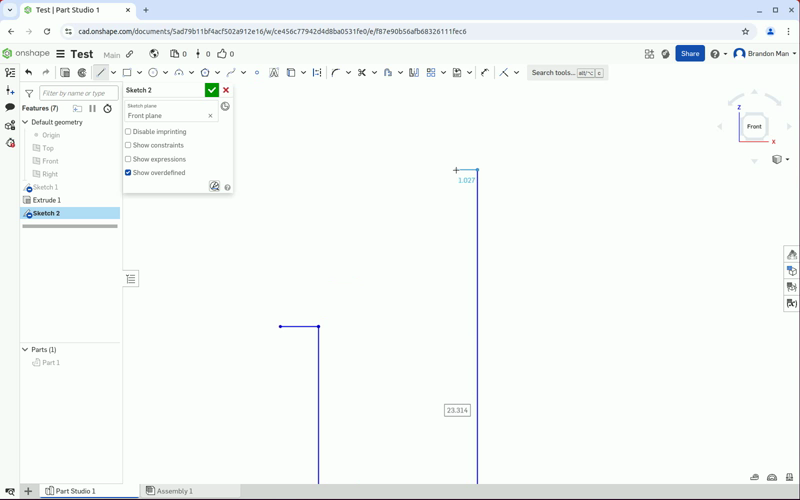
scroll(6)
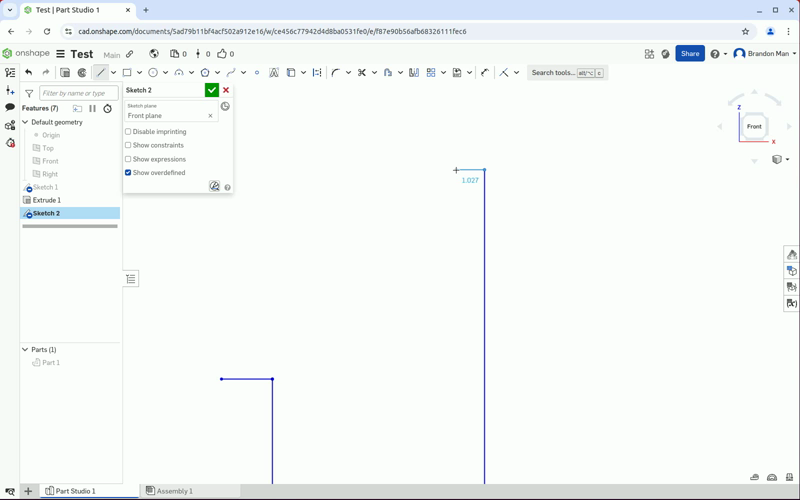
scroll(6)
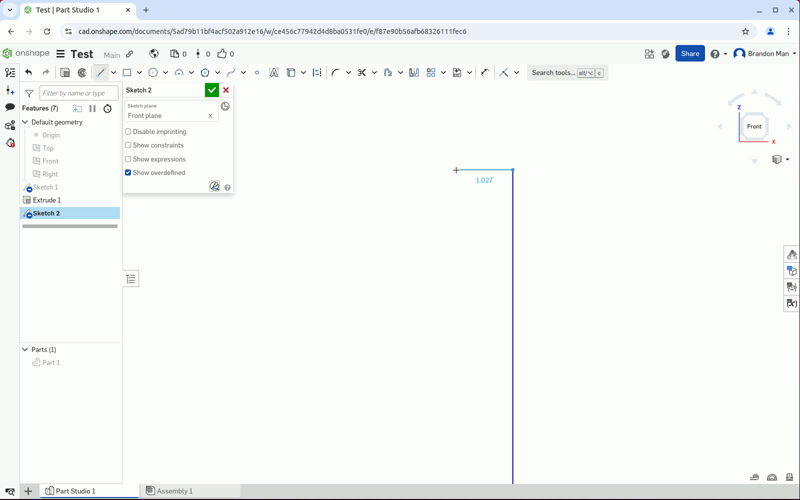
click(456, 169)
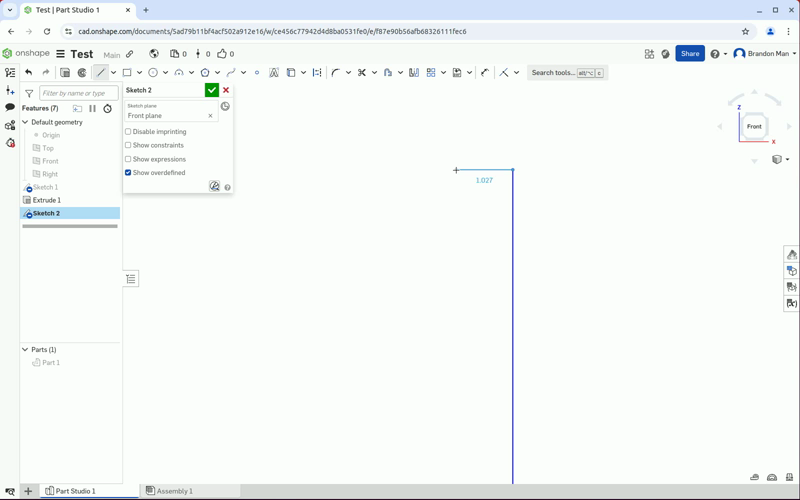
scroll(-6)
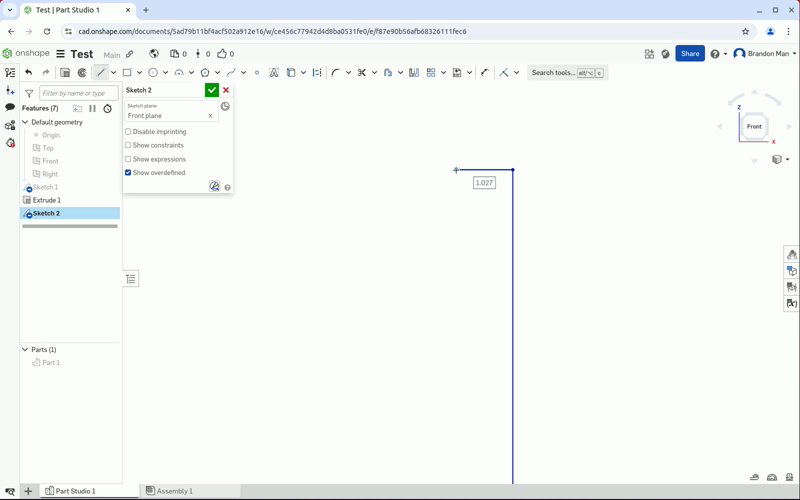
scroll(-6)
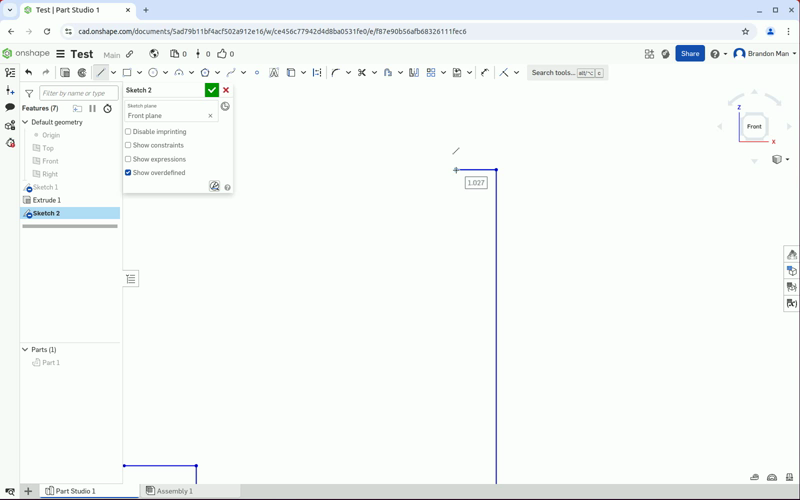
scroll(-6)
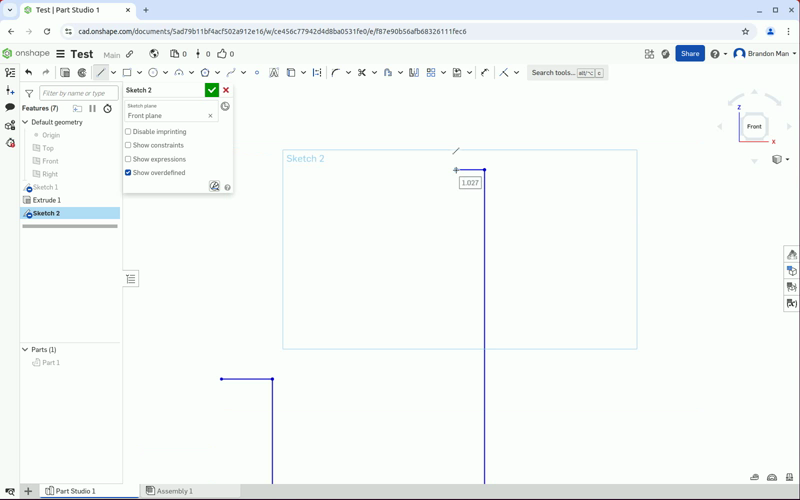
scroll(-6)
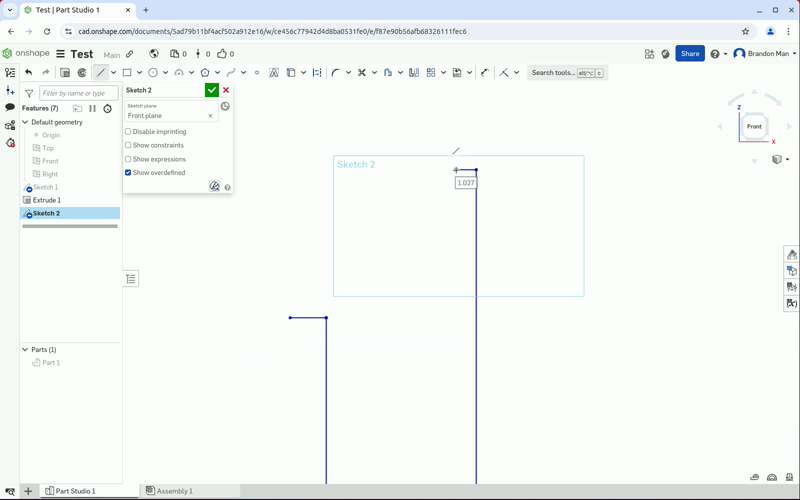
scroll(-6)
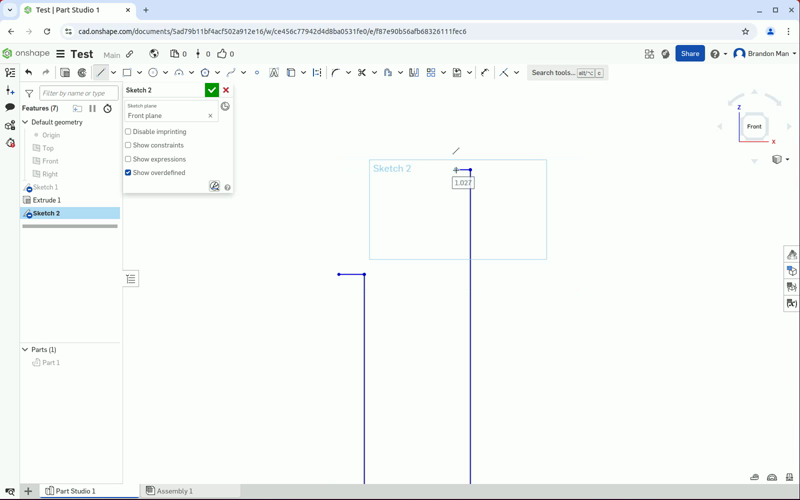
scroll(-6)
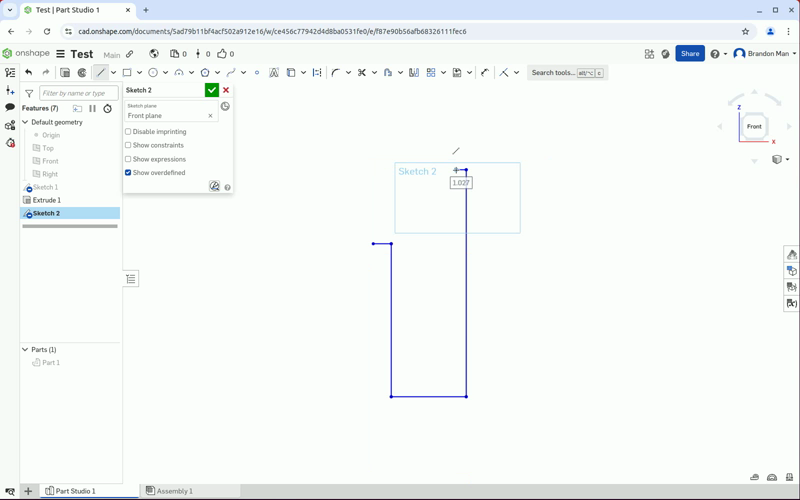
scroll(-6)
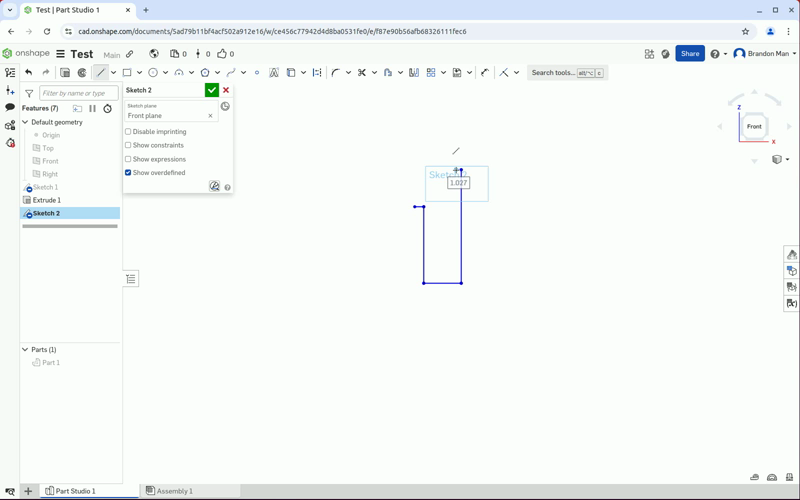
key_up(shift)
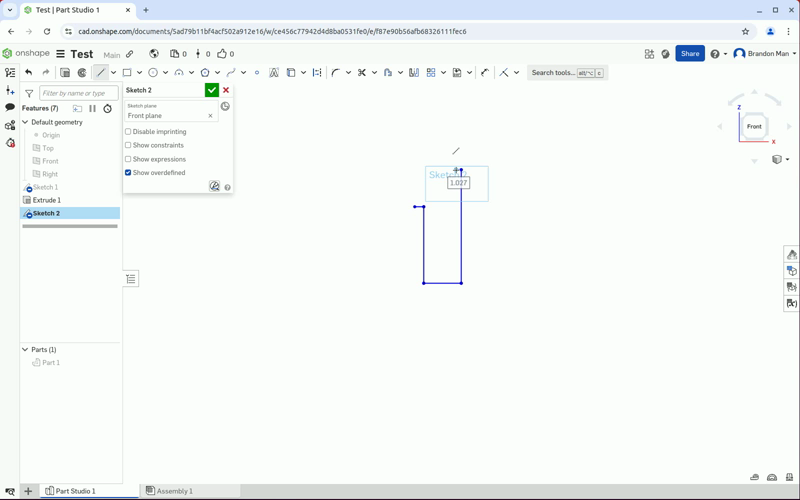
key_down(shift)
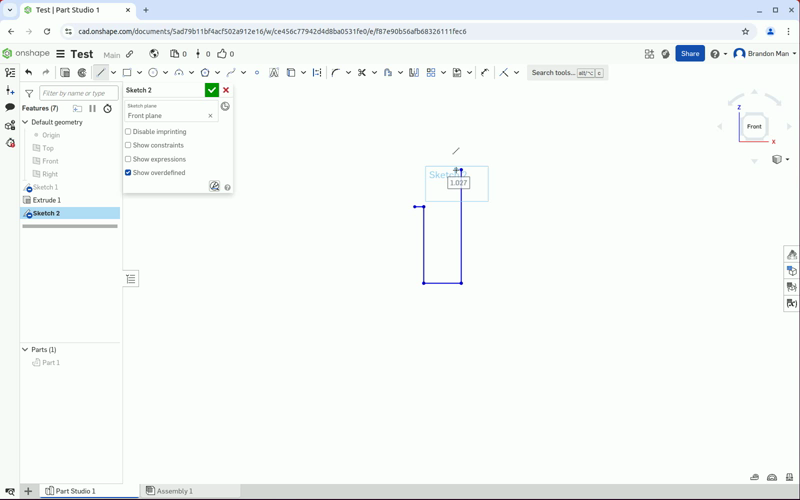
mouse_move(486, 169)
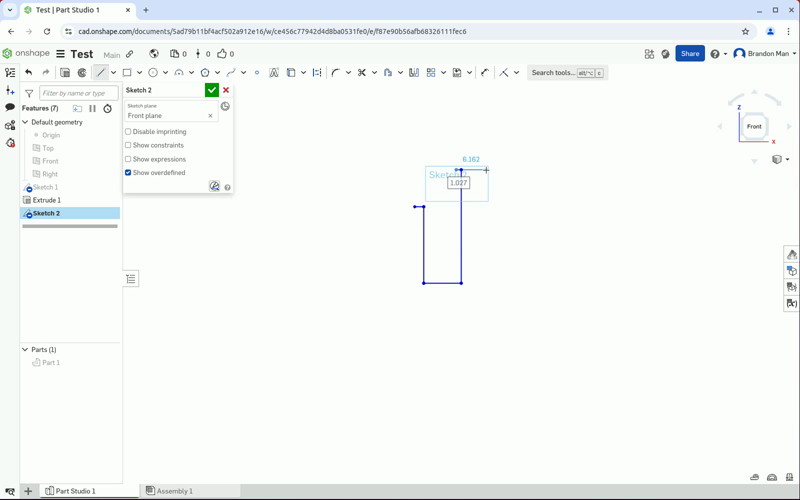
mouse_move(456, 194)
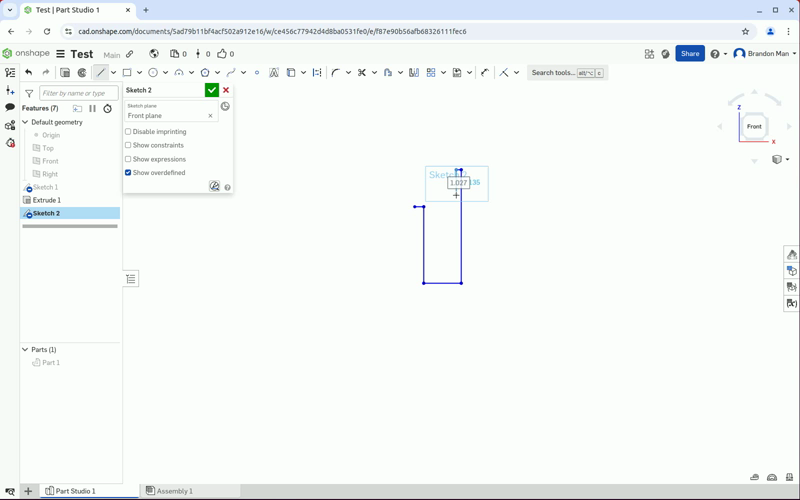
click(456, 194)
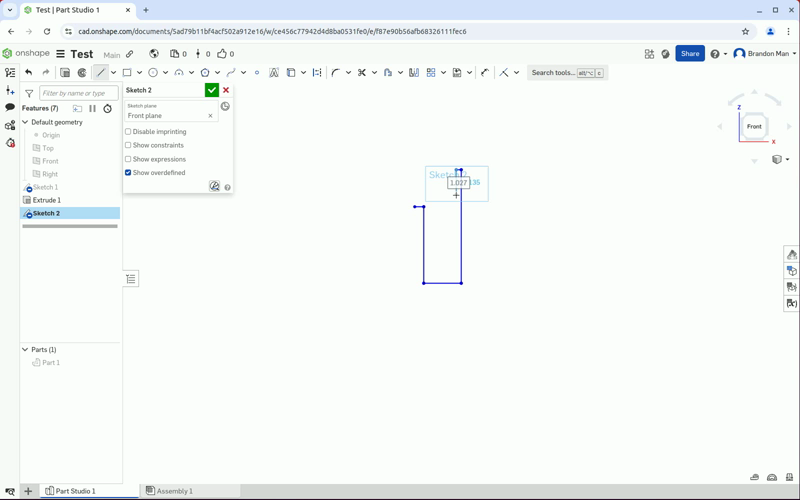
key_up(shift)
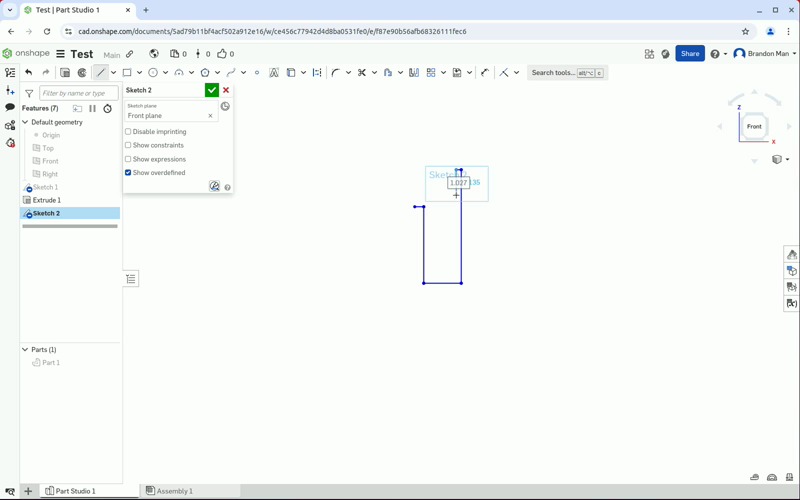
key(esc)
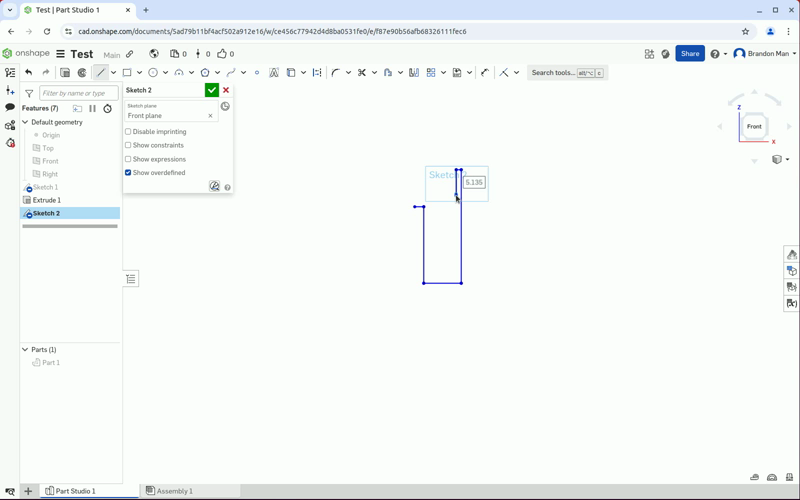
key(a)
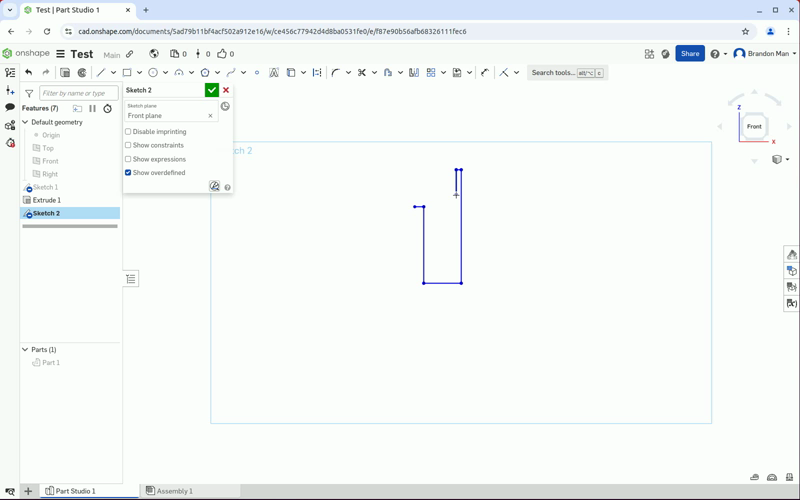
mouse_move(456, 194)
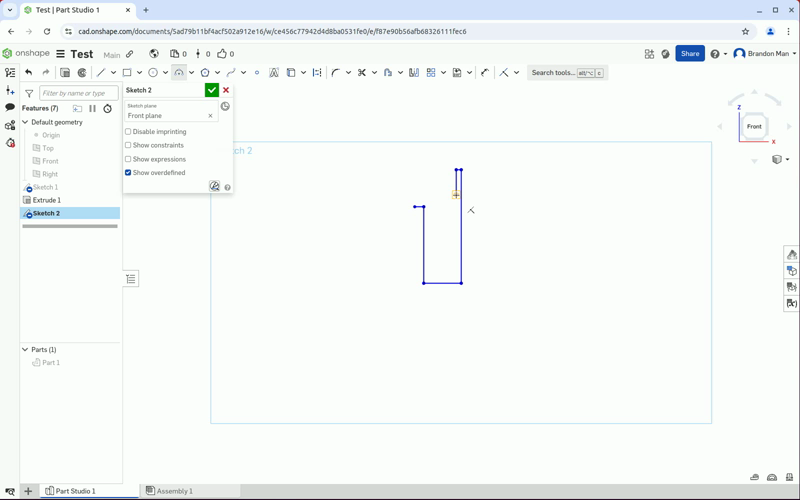
click(456, 194)
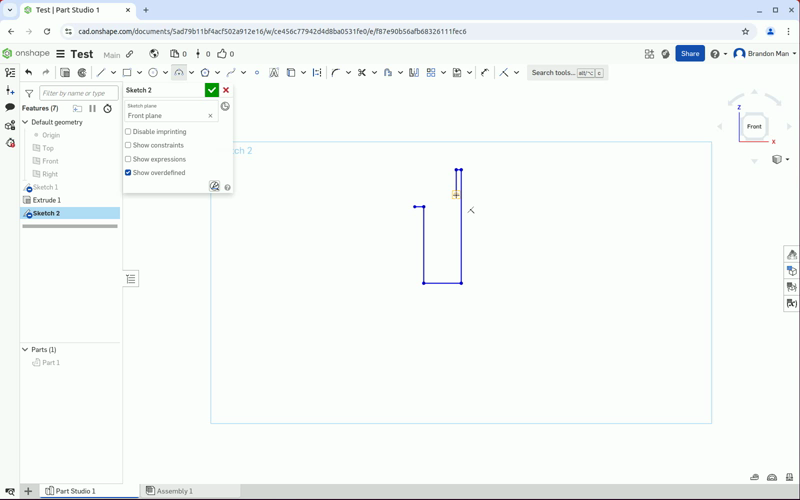
key_down(shift)
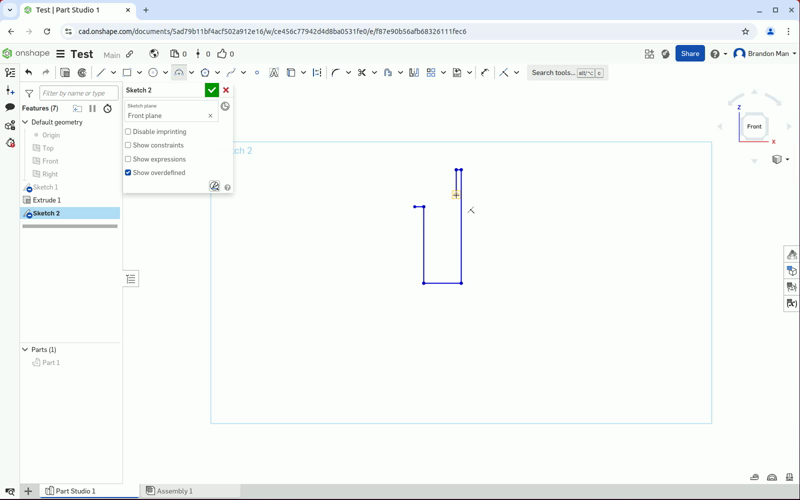
mouse_move(426, 184)
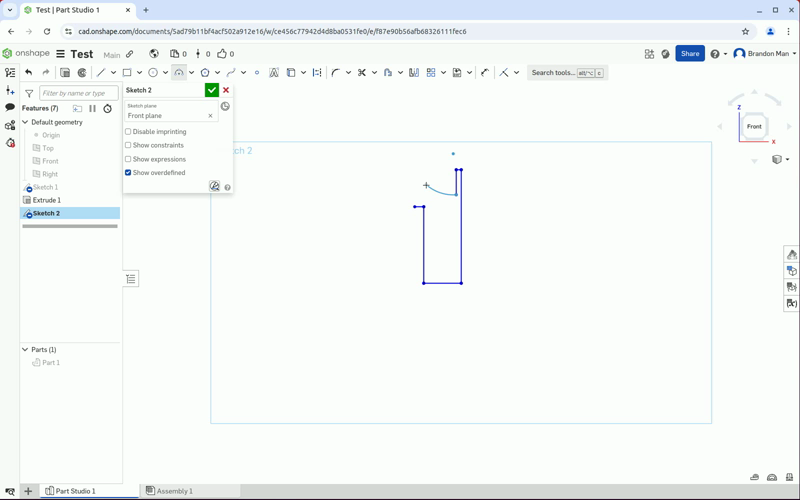
click(426, 184)
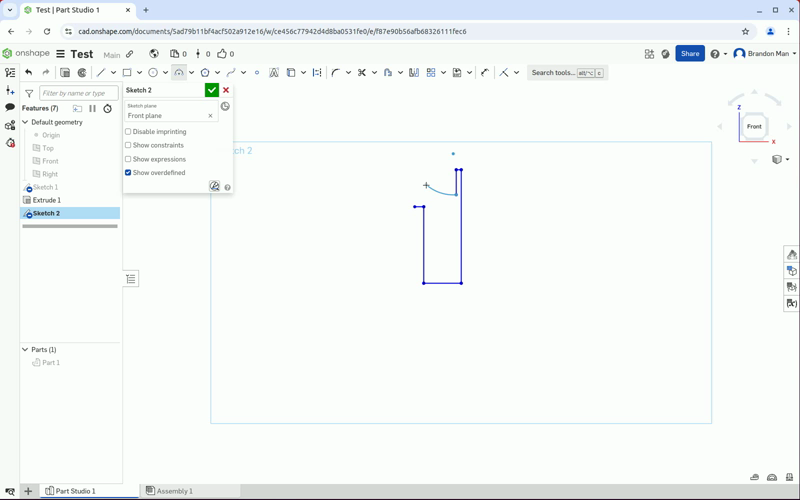
mouse_move(440, 192)
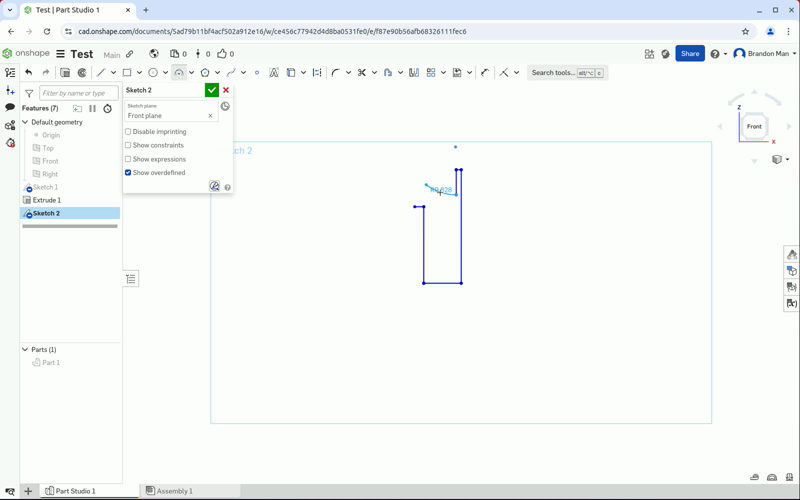
click(440, 192)
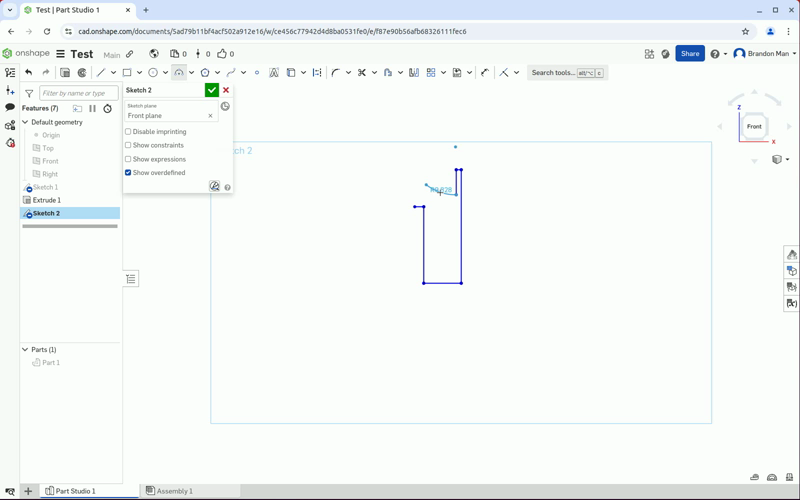
key_up(shift)
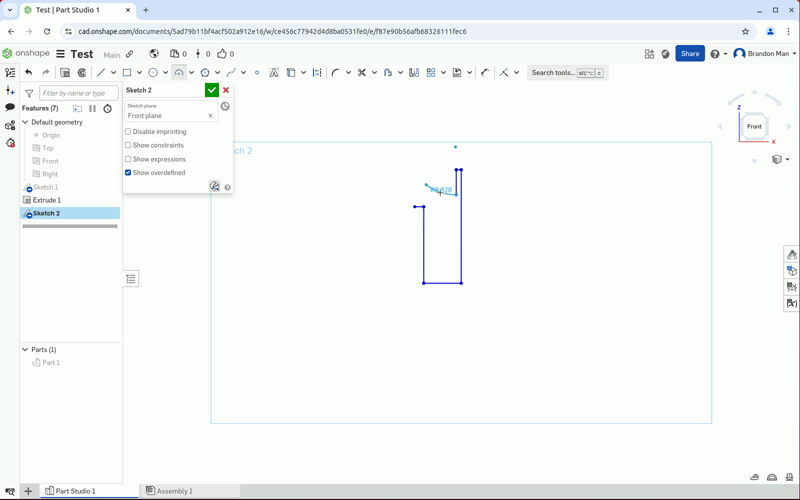
key(esc)
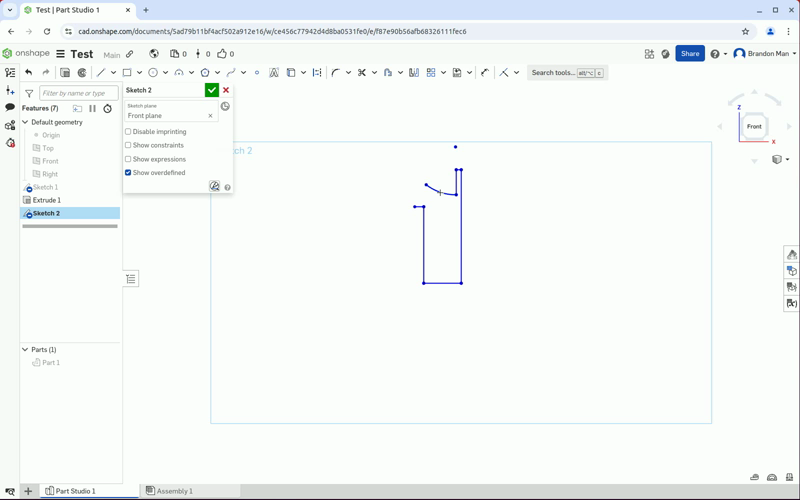
key(l)
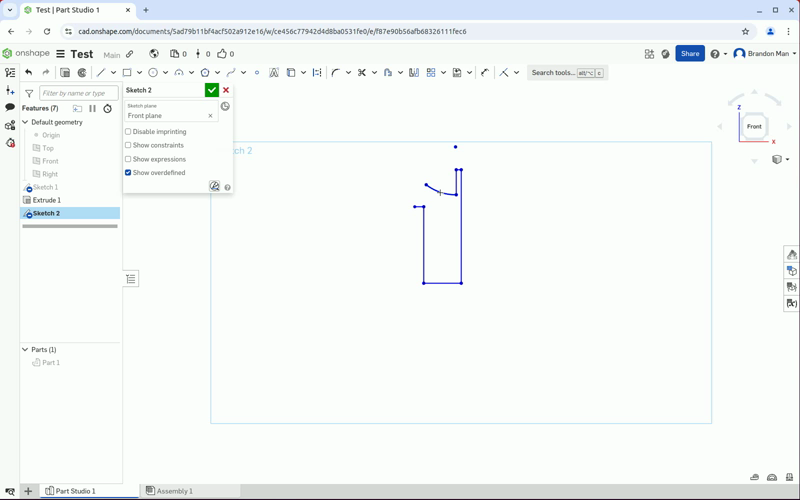
mouse_move(426, 184)
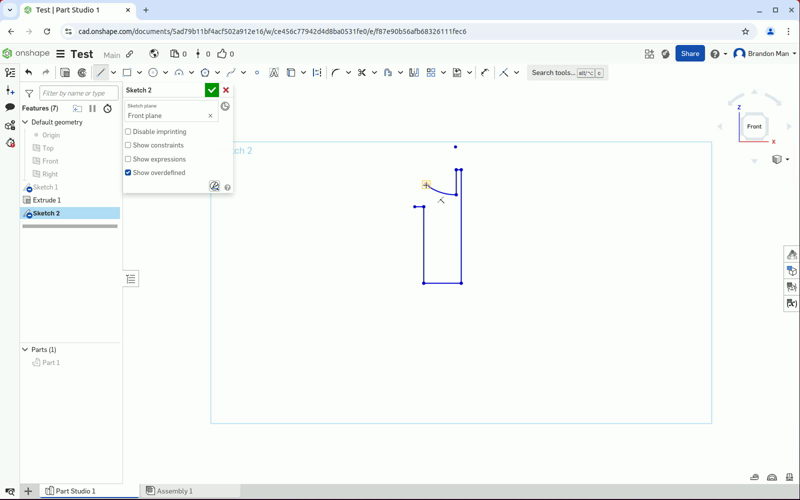
click(426, 184)
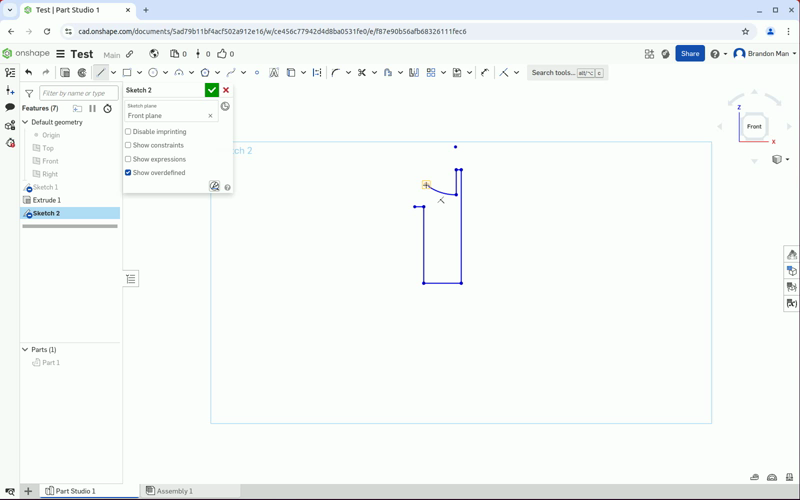
key_down(shift)
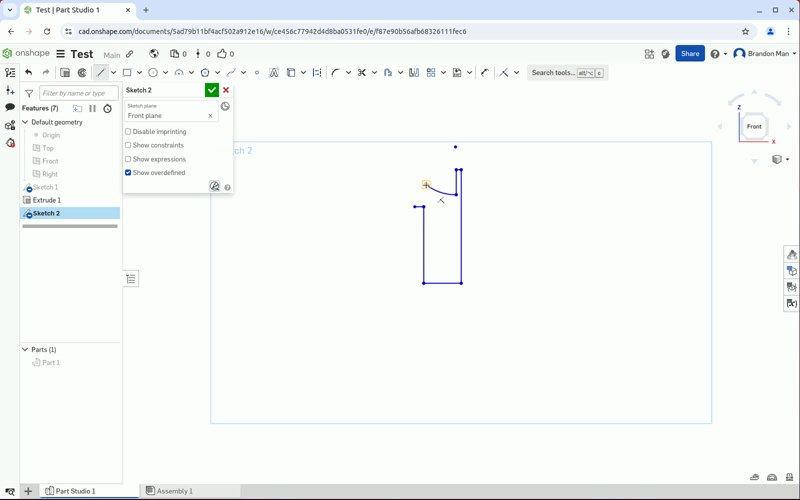
mouse_move(456, 184)
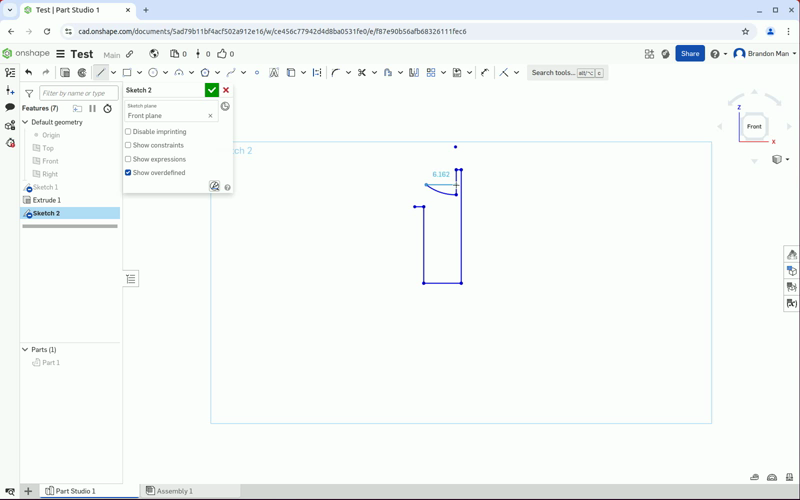
mouse_move(426, 169)
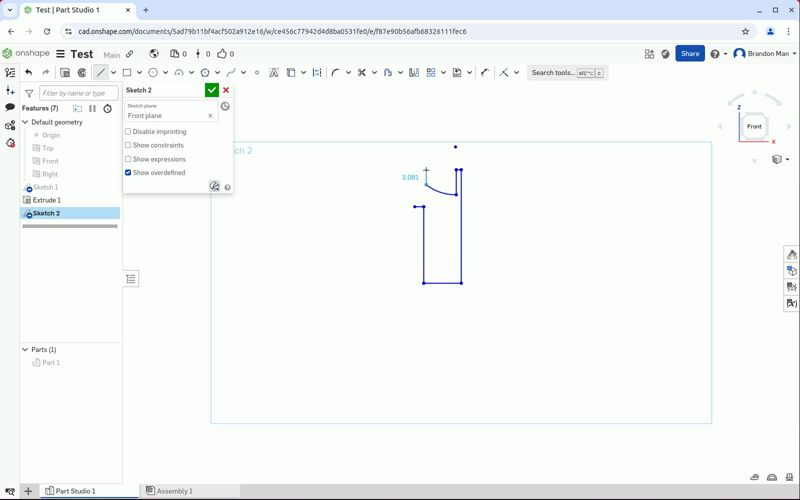
click(426, 169)
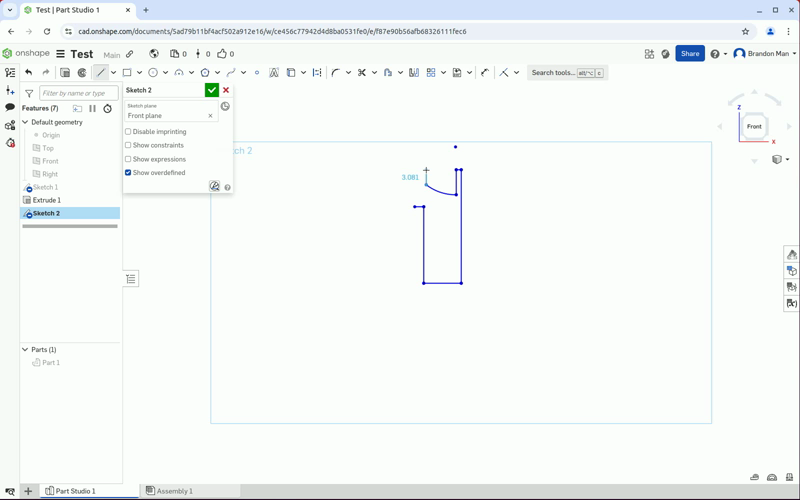
key_up(shift)
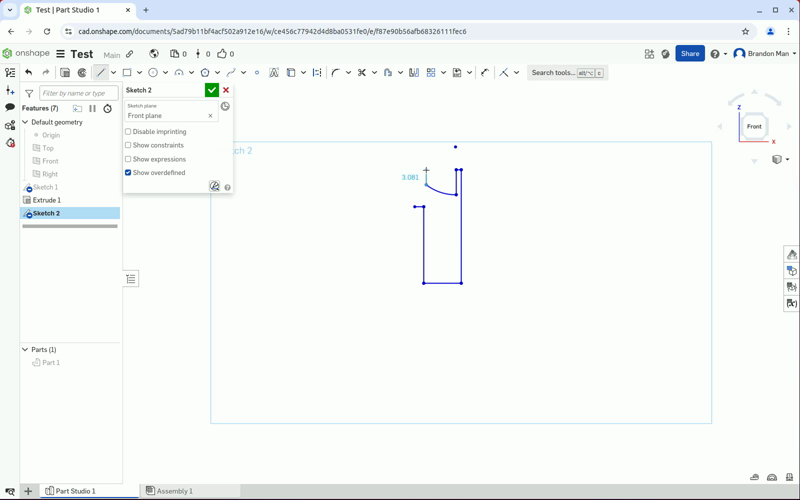
key_down(shift)
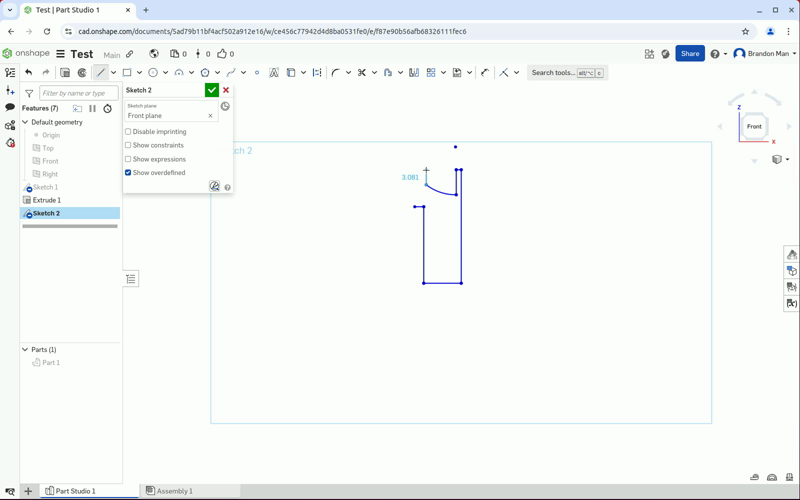
mouse_move(456, 169)
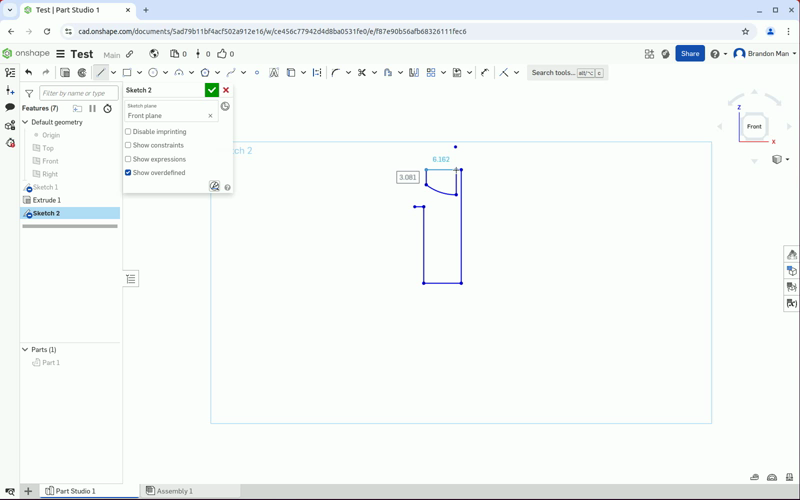
mouse_move(414, 169)
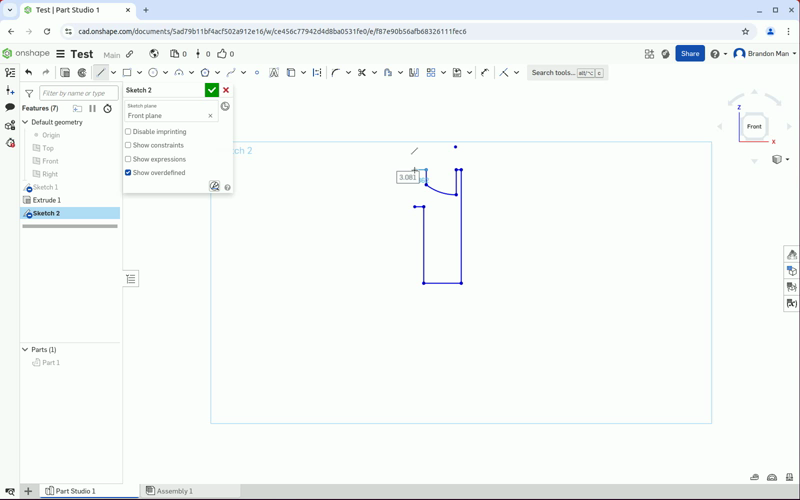
click(414, 169)
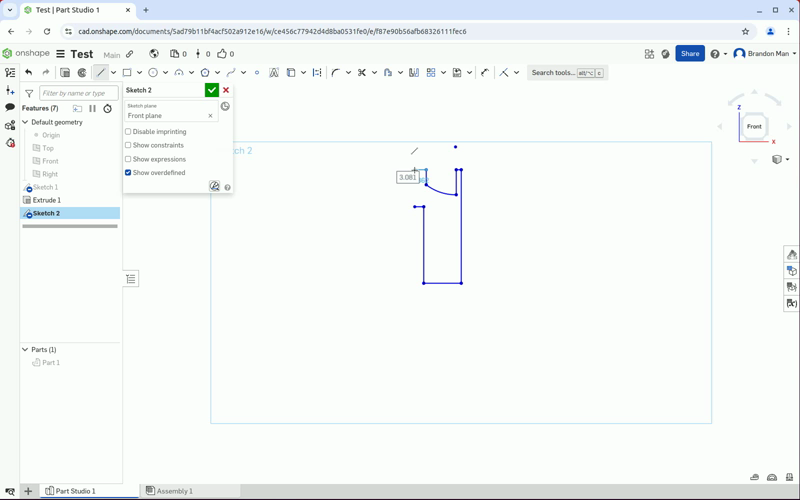
key_up(shift)
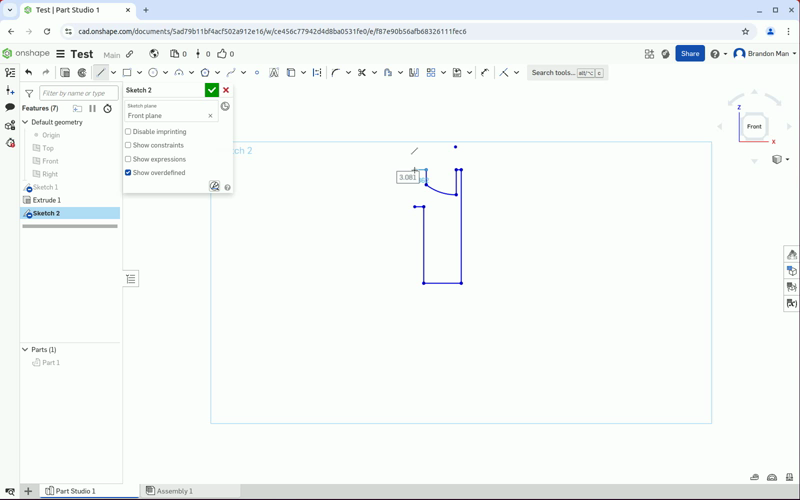
mouse_move(444, 169)
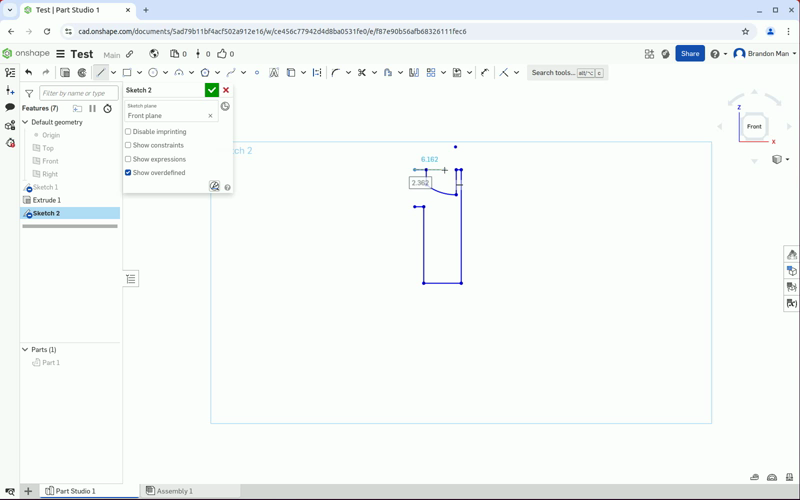
key_down(shift)
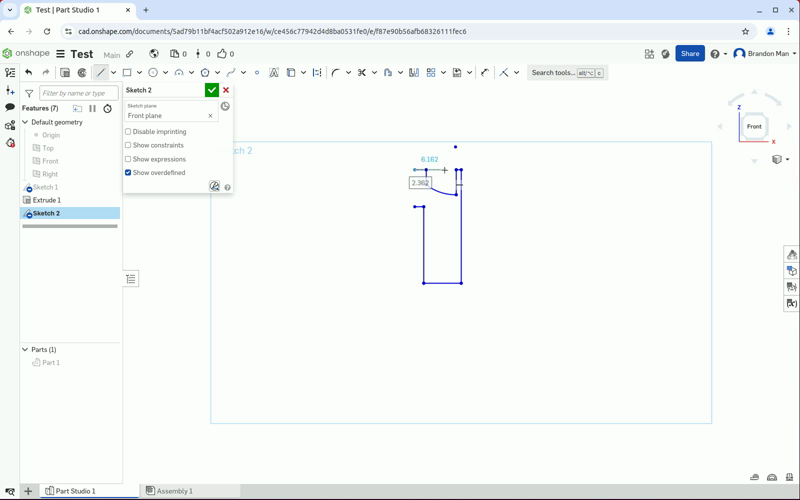
mouse_move(414, 206)
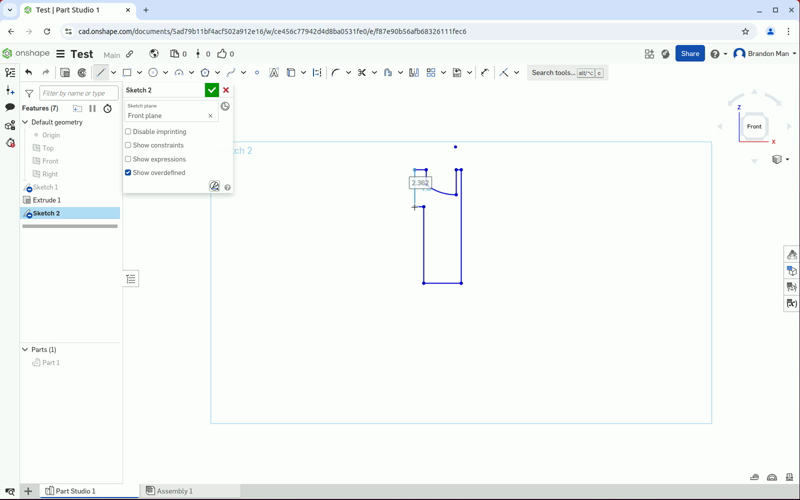
key_up(shift)
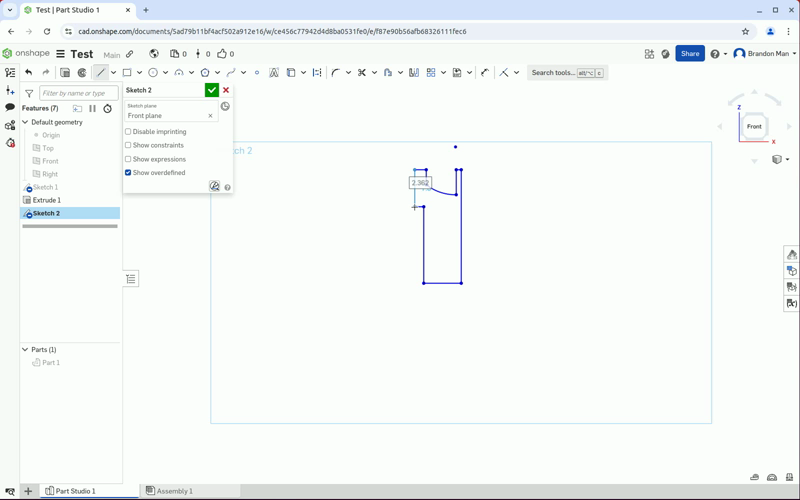
click(414, 206)
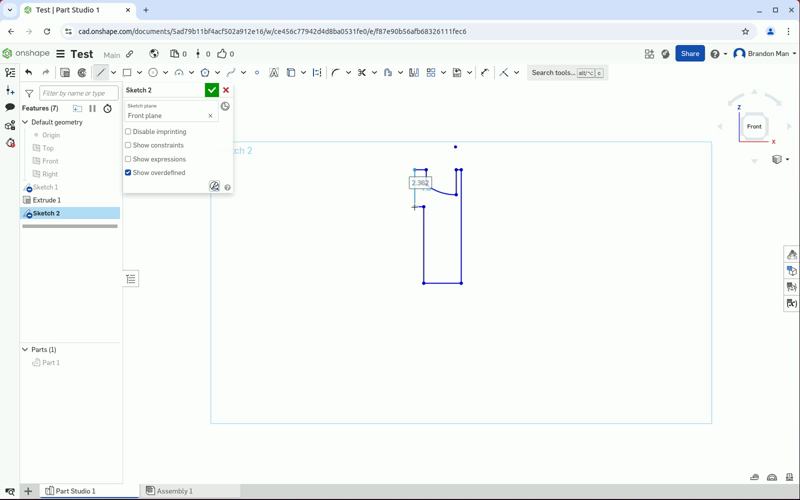
key(esc)
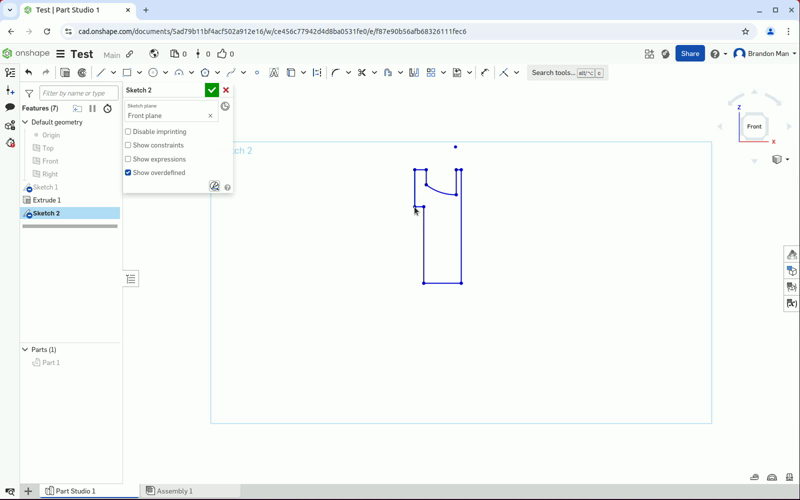
mouse_move(439, 199)
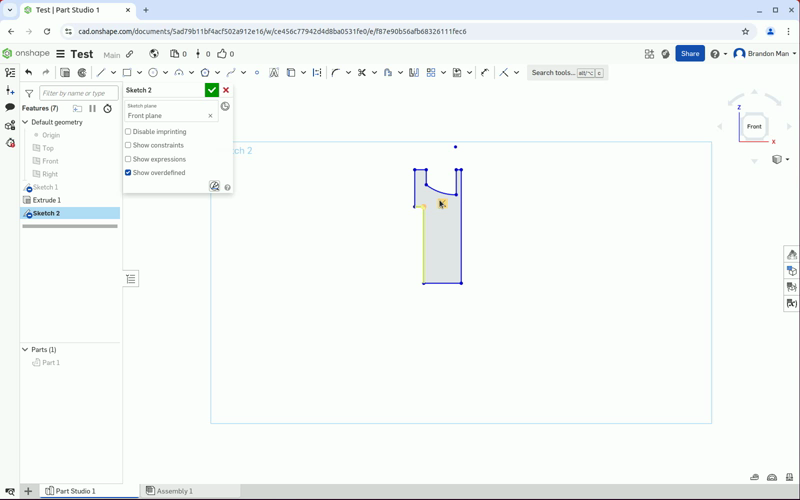
click(439, 199)
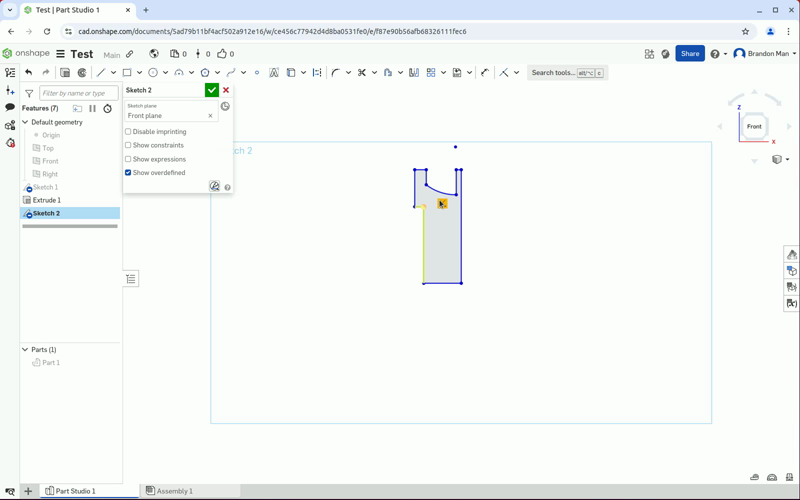
mouse_move(73, 352)
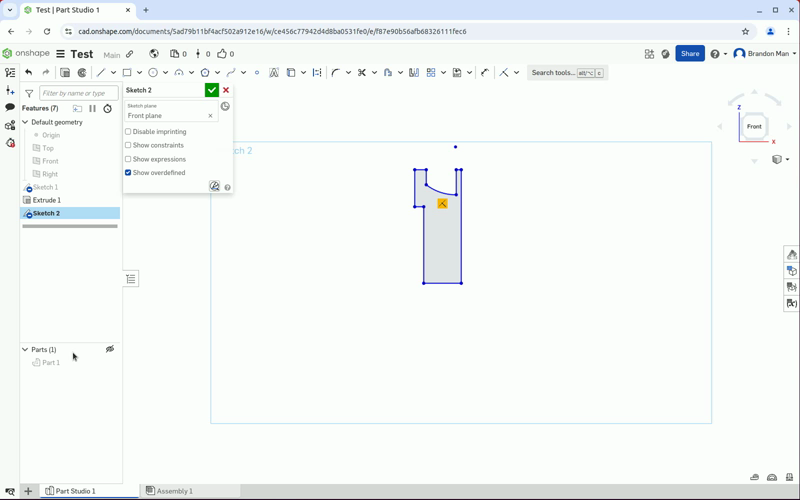
key(shift+y)
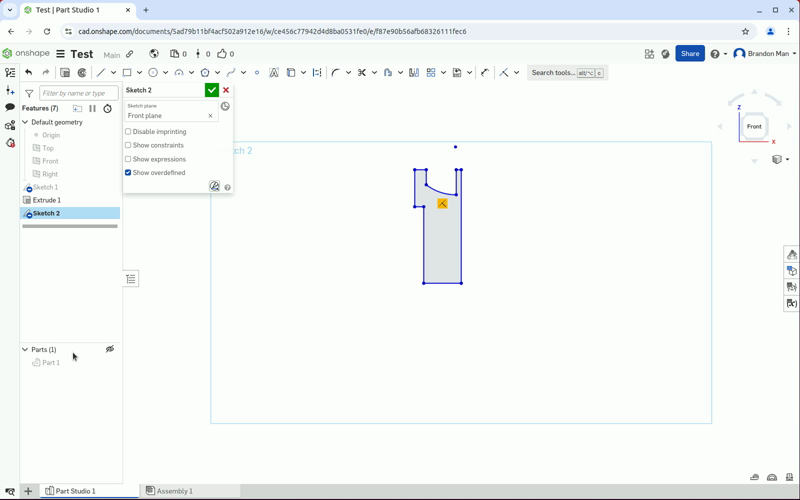
key(shift+e)
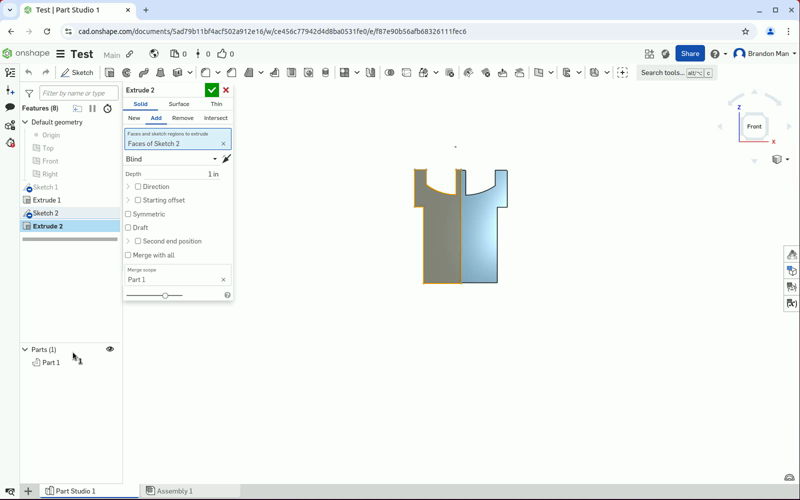
mouse_move(143, 106)
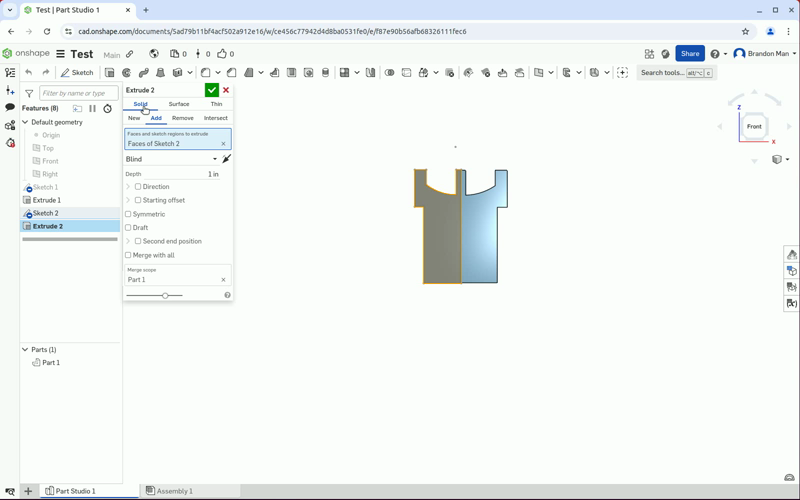
click(143, 106)
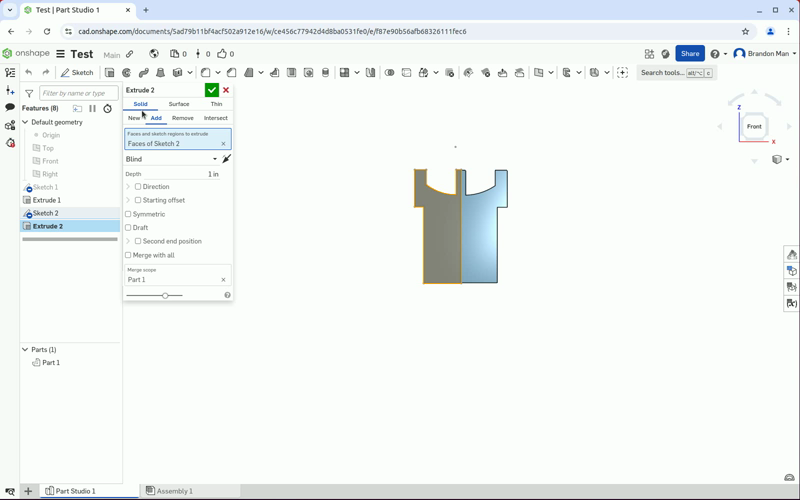
mouse_move(137, 120)
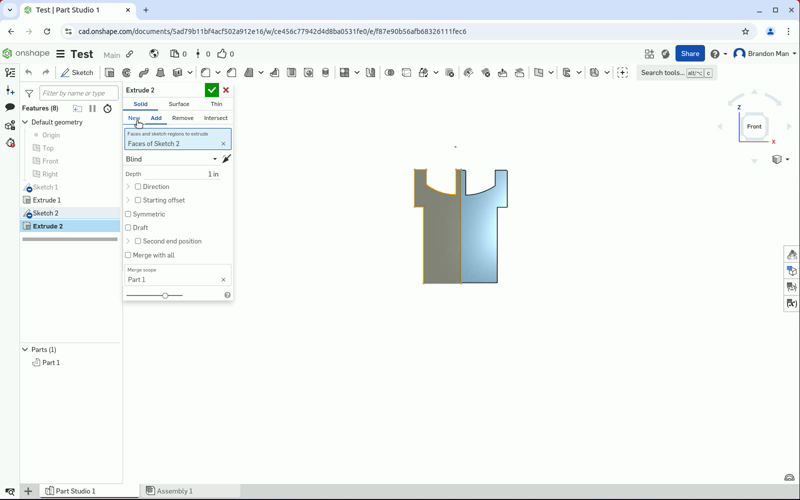
click(137, 120)
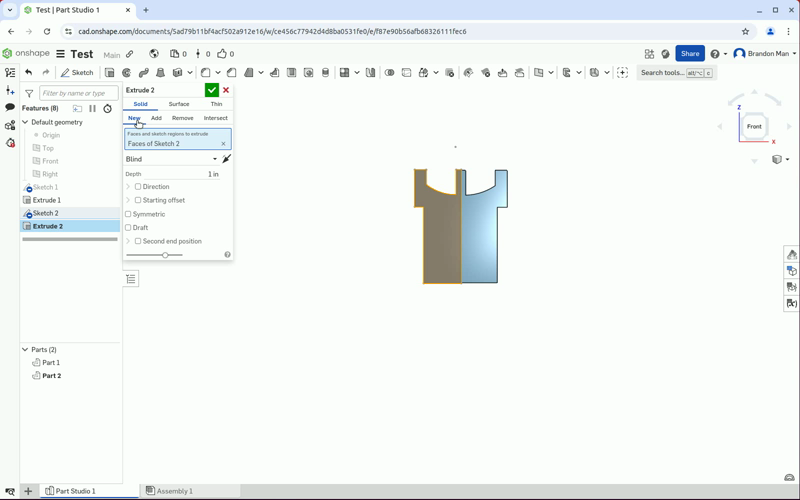
key(tab, 4)
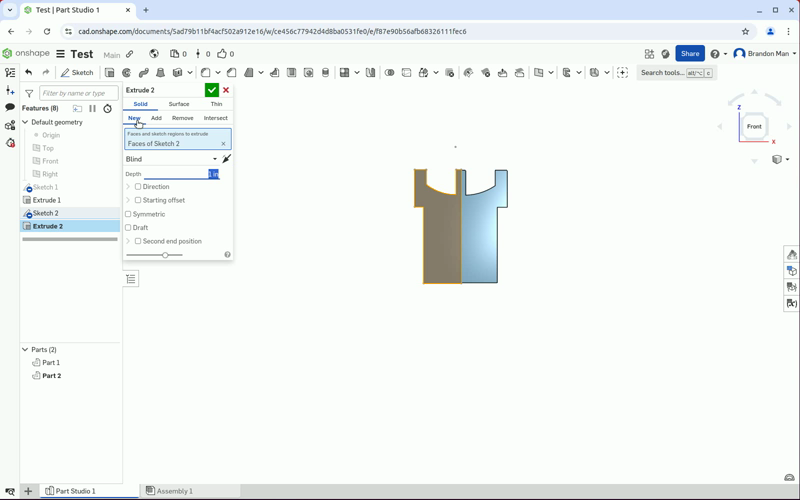
text(1.685)
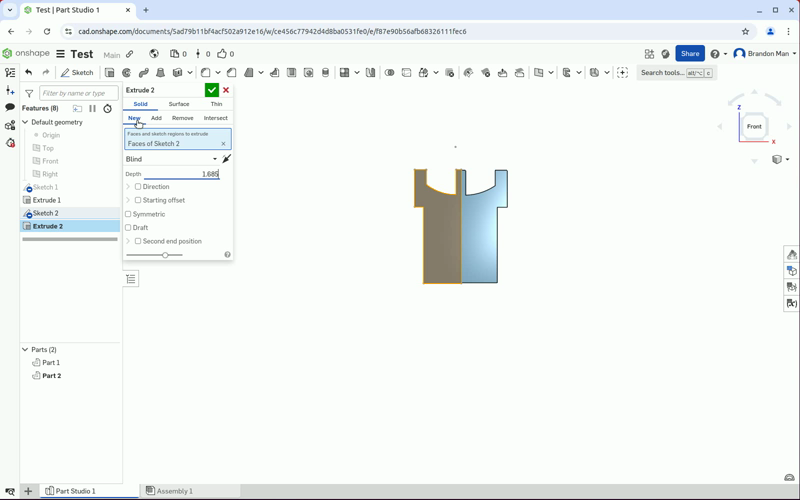
key(enter)
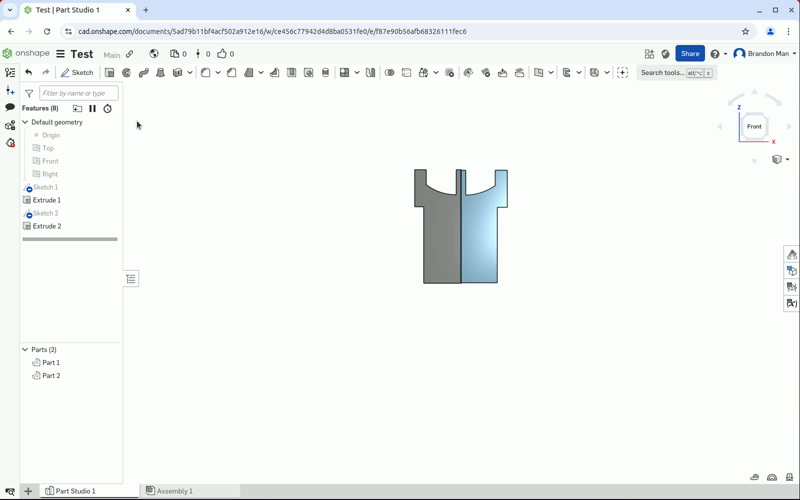
key(shift+h)
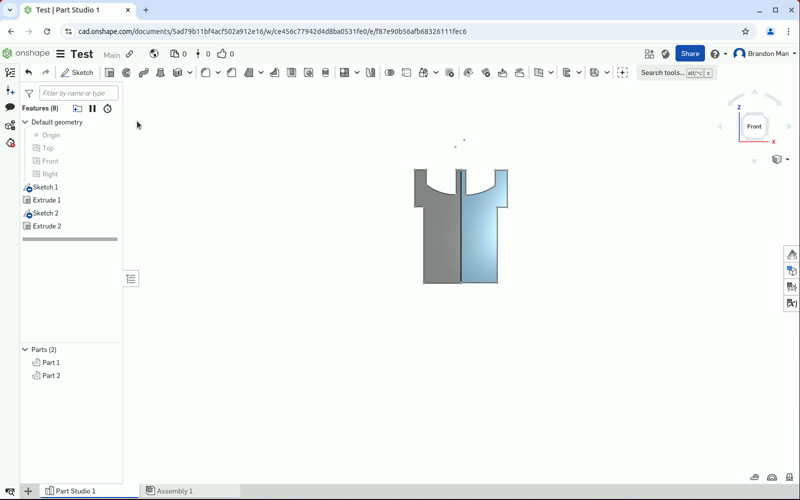
key(shift+h)
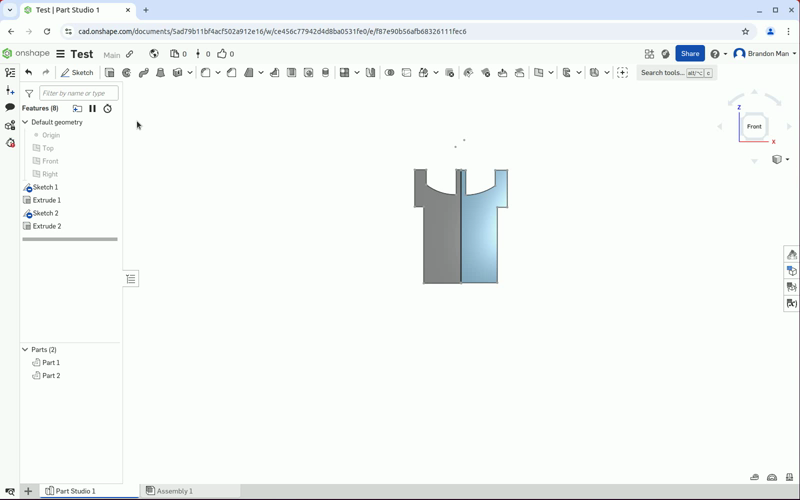
key(shift+7)
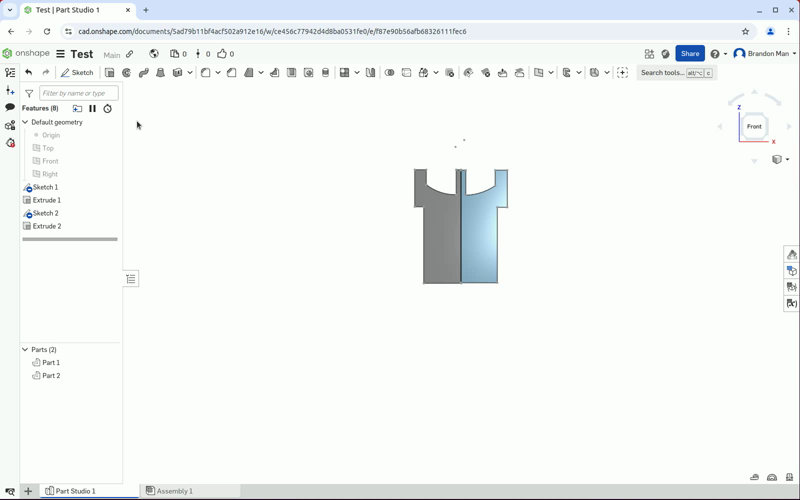
key(left, 2)
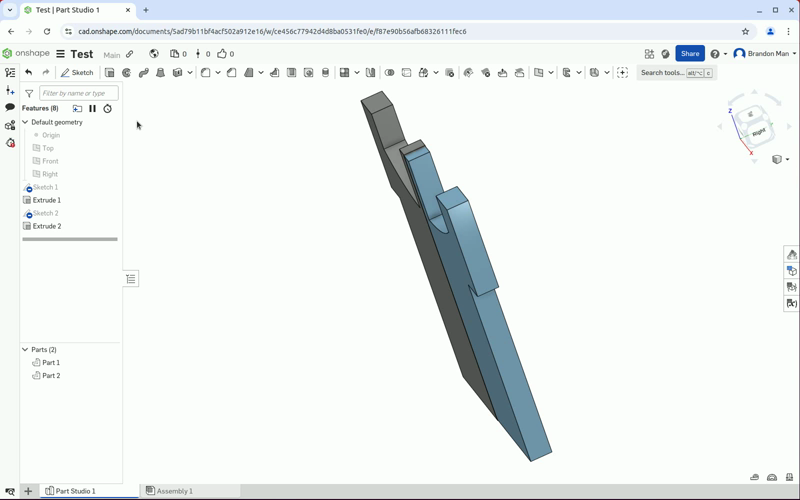
key(down, 2)
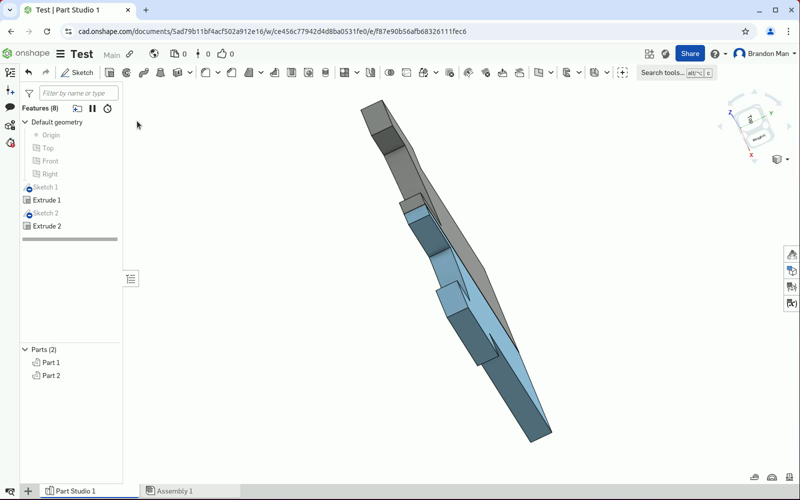
key(up, 2)
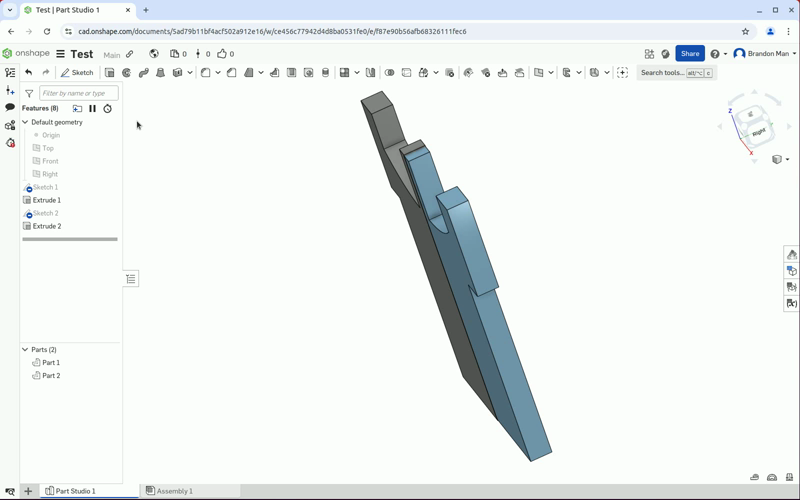
key(right, 2)
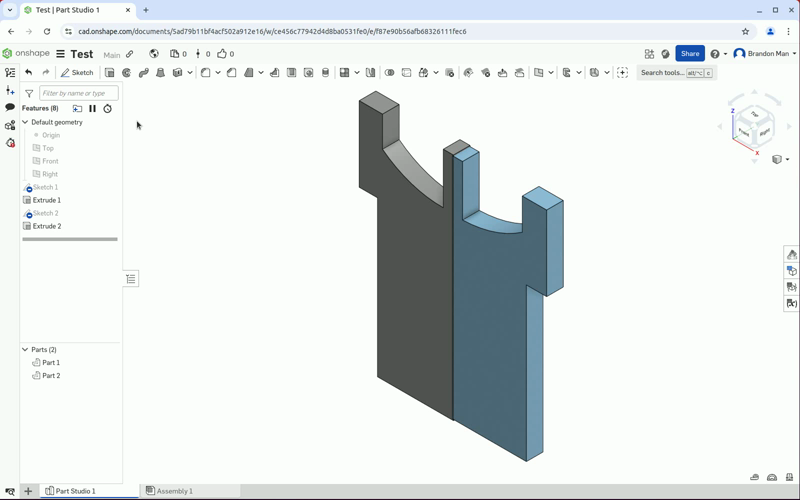
mouse_move(73, 189)
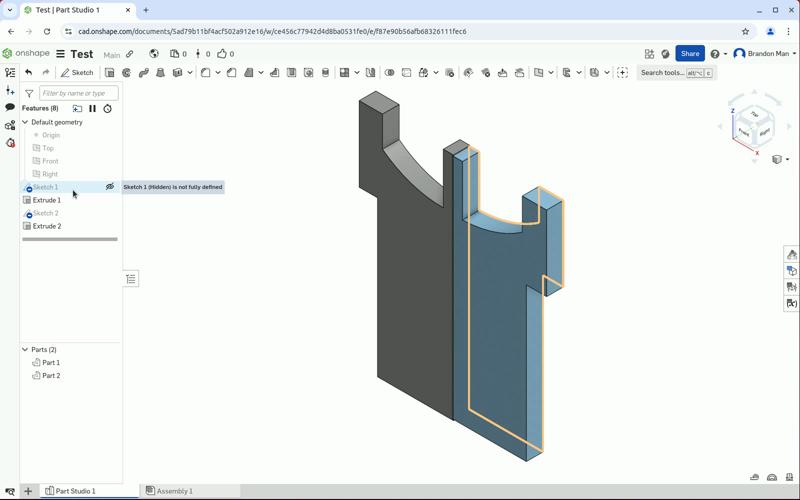
click(73, 189)